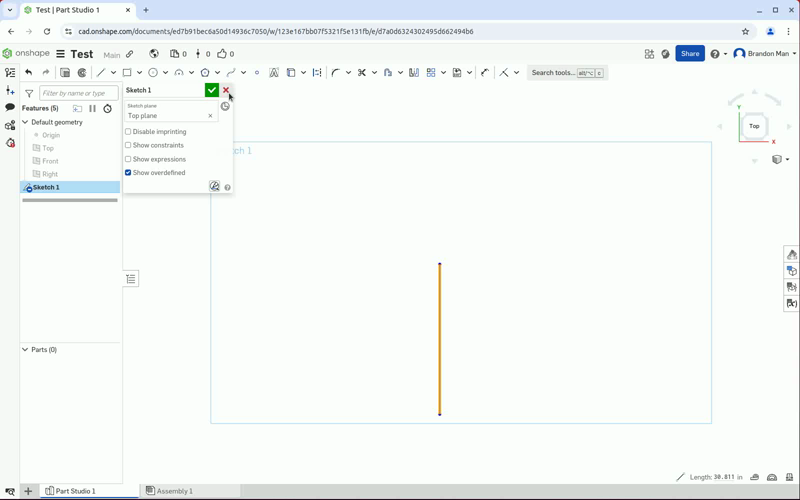
key(shift+h)
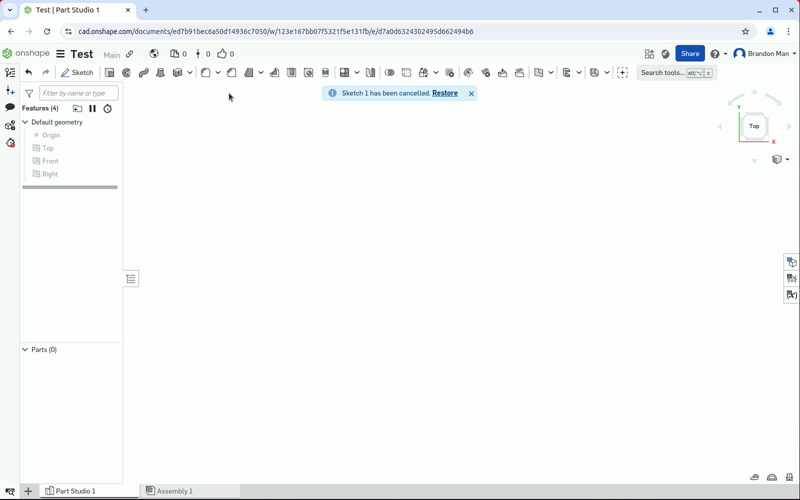
mouse_move(73, 352)
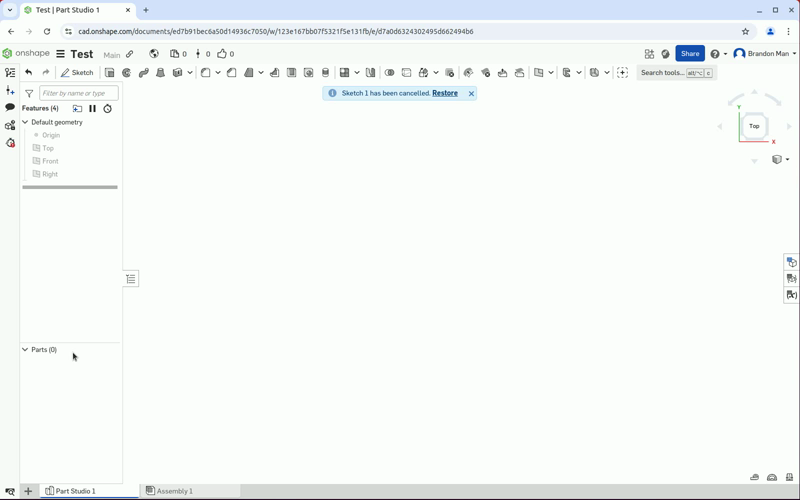
key(y)
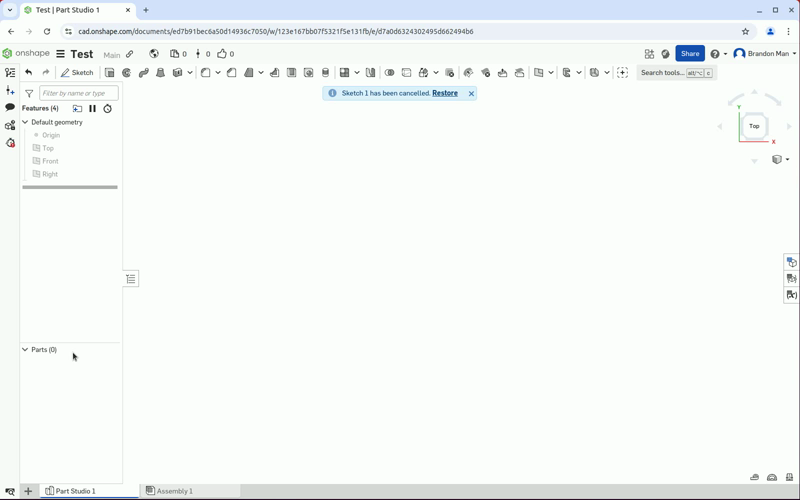
key(shift+p)
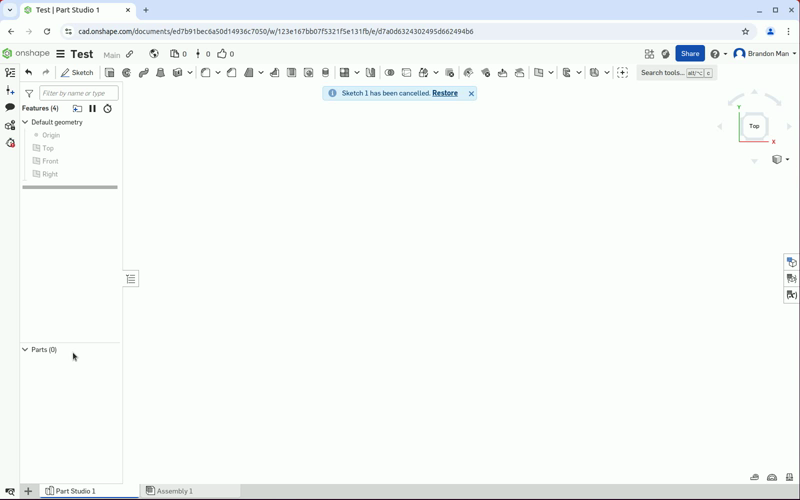
key(space)
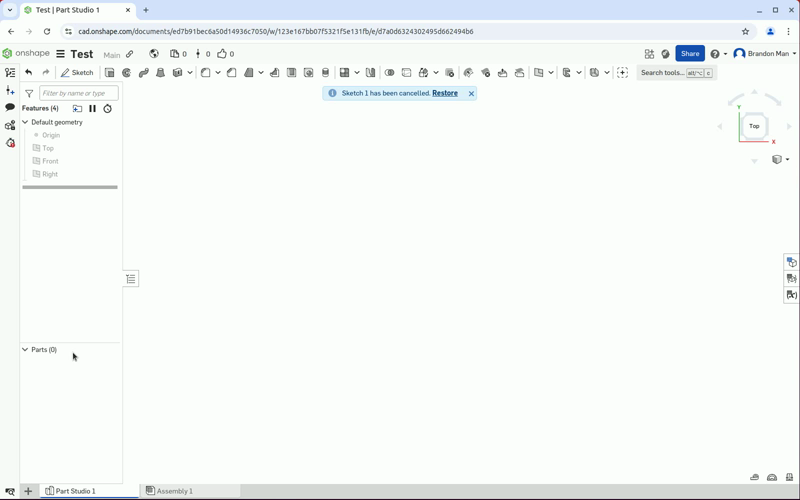
key_down(shift)
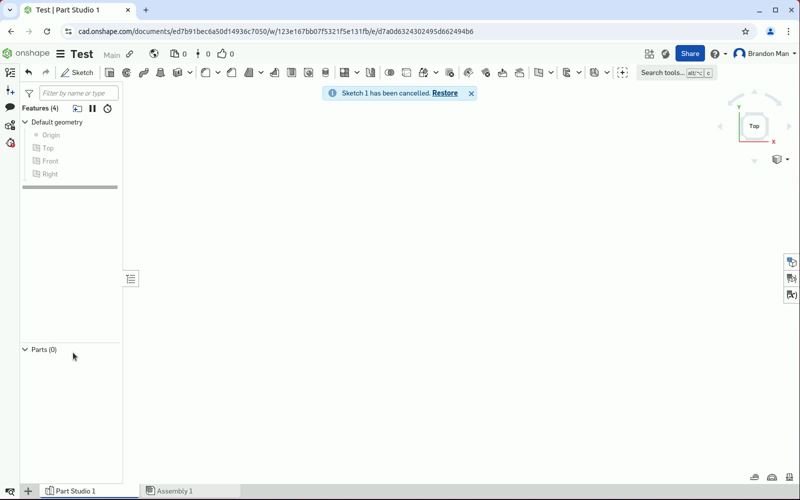
key(up)
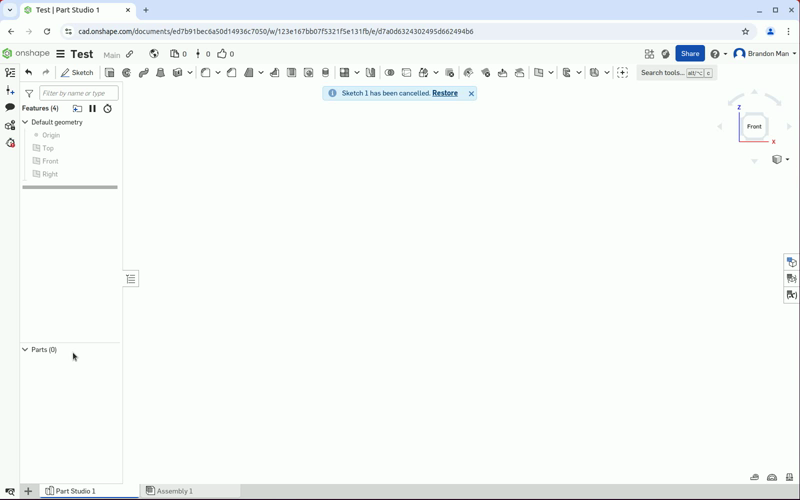
key_up(shift)
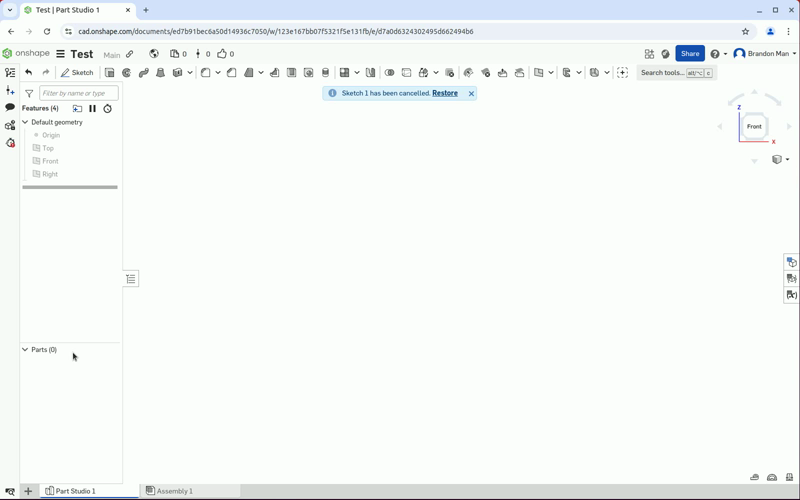
mouse_move(73, 352)
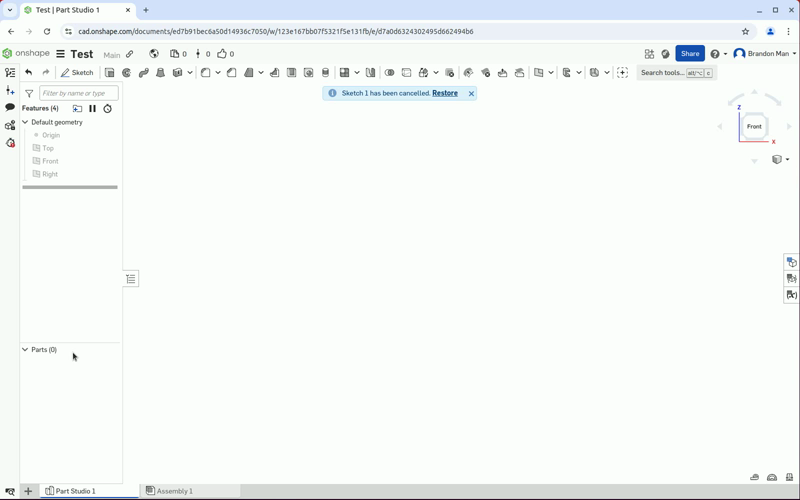
key(shift+y)
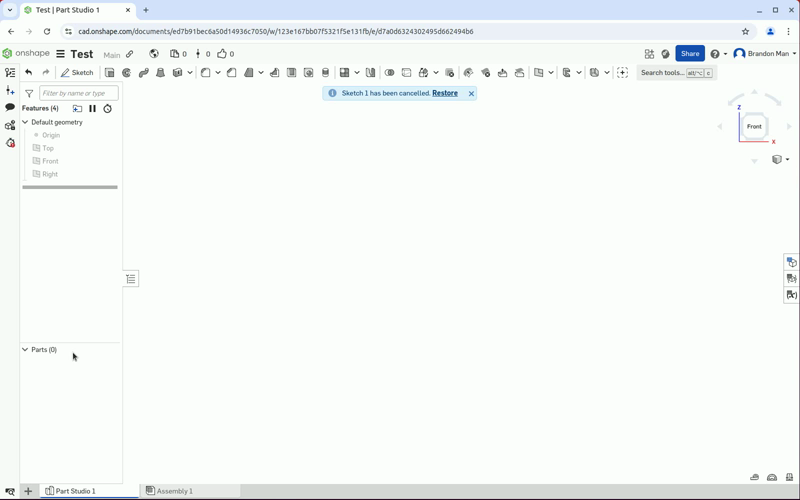
key(shift+s)
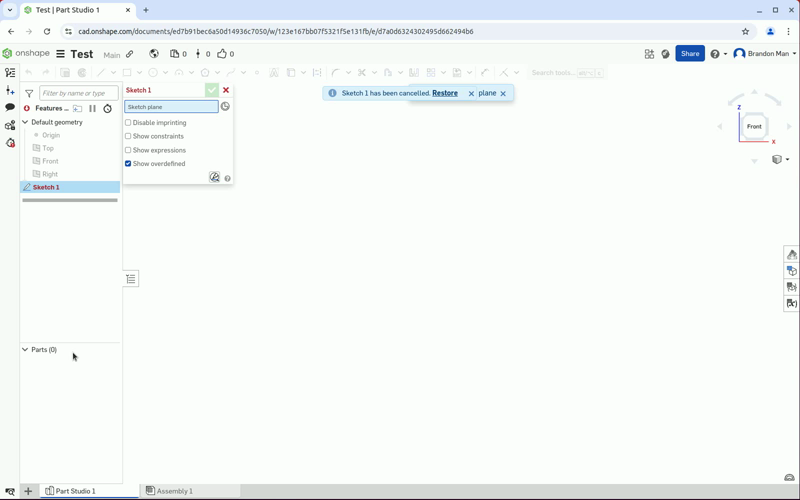
mouse_move(73, 163)
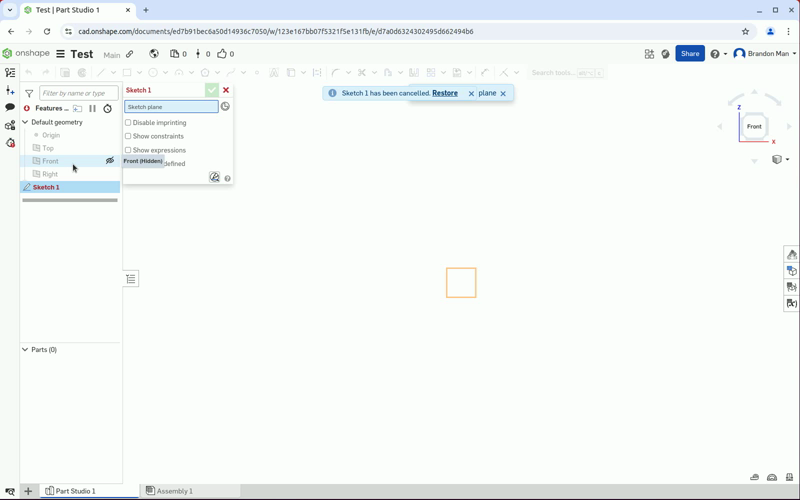
click(73, 163)
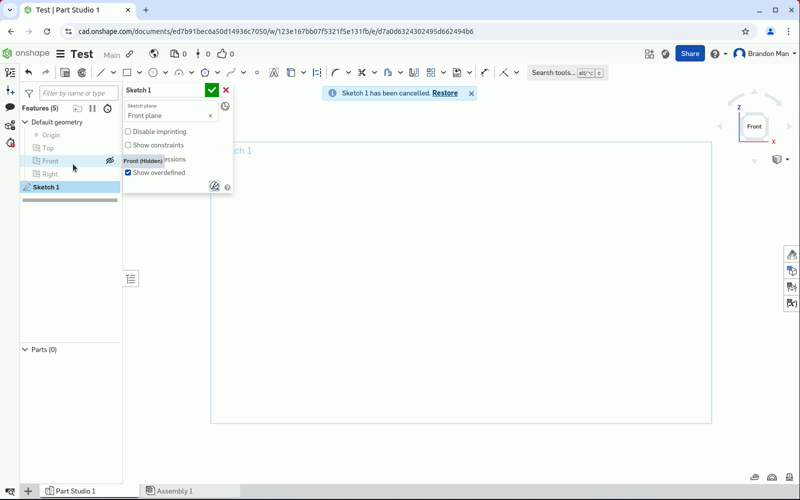
mouse_move(73, 352)
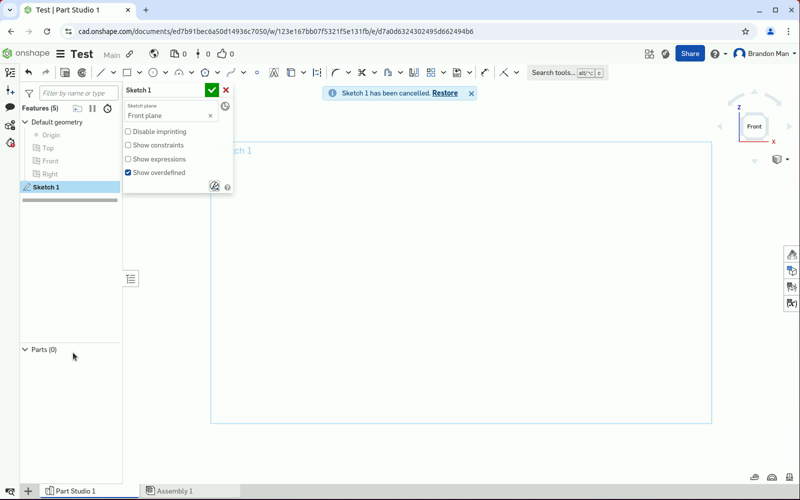
key(y)
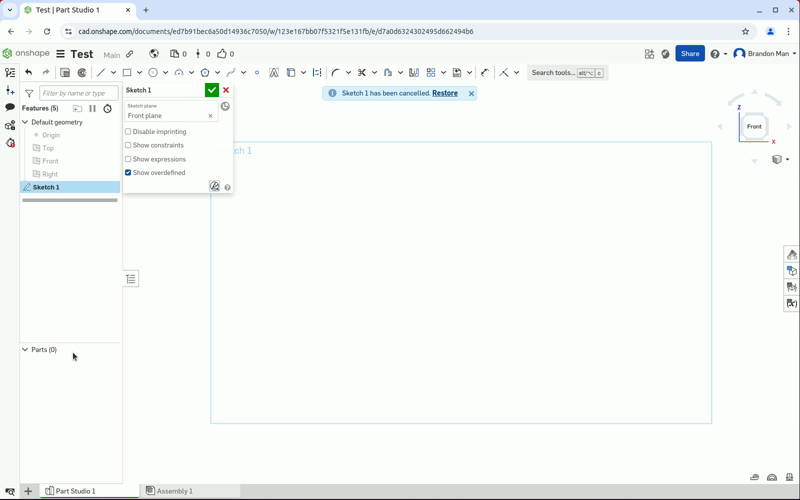
key(l)
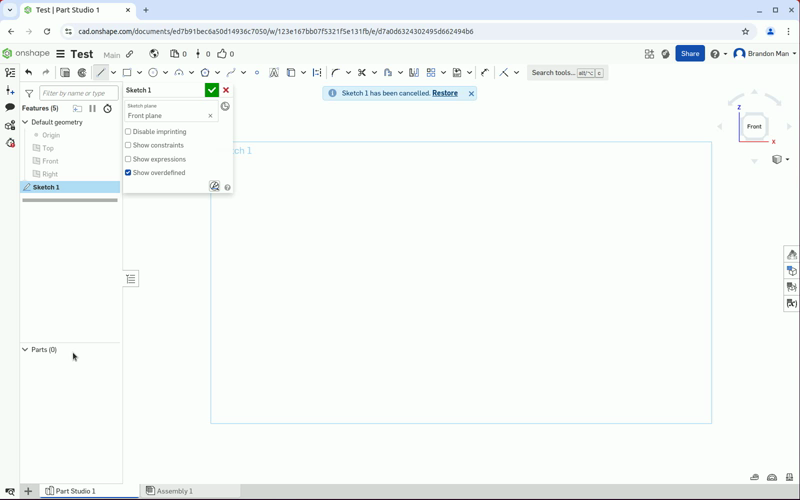
key_down(shift)
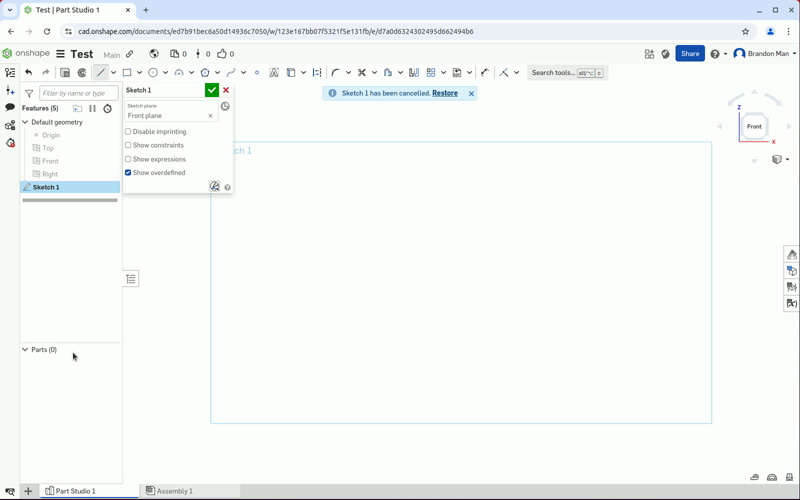
mouse_move(348, 282)
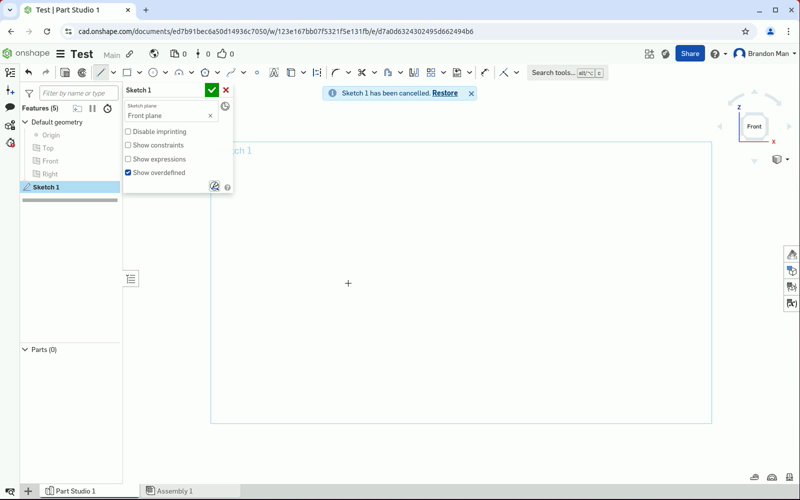
click(348, 282)
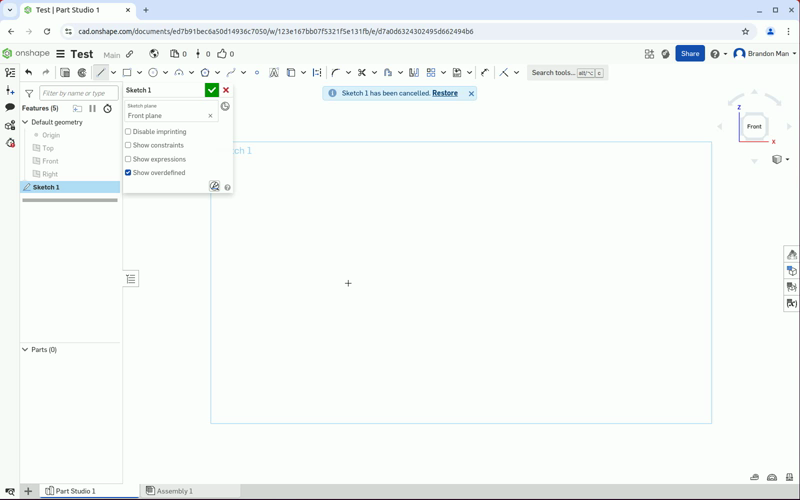
key_up(shift)
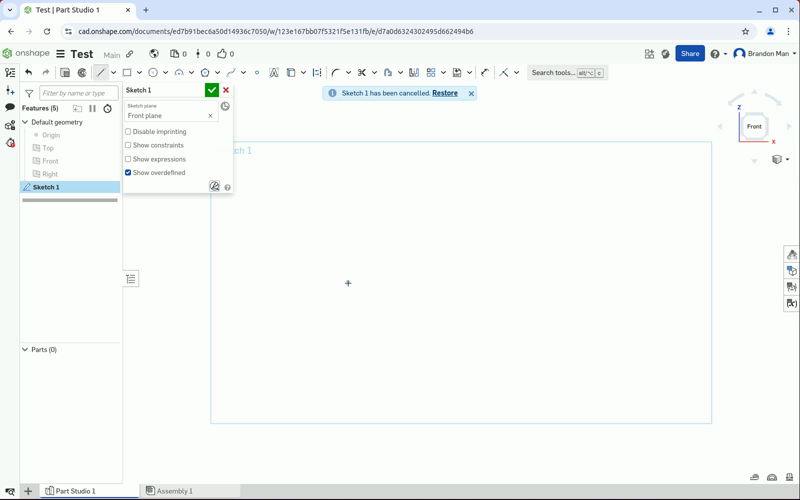
key_down(shift)
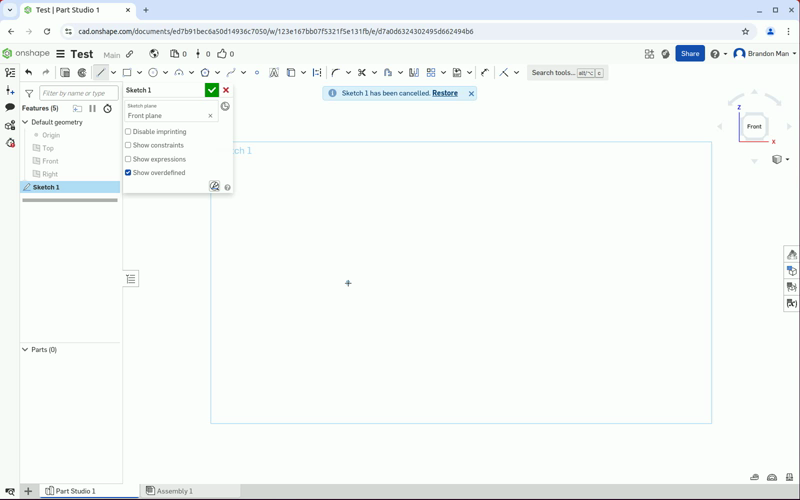
mouse_move(460, 282)
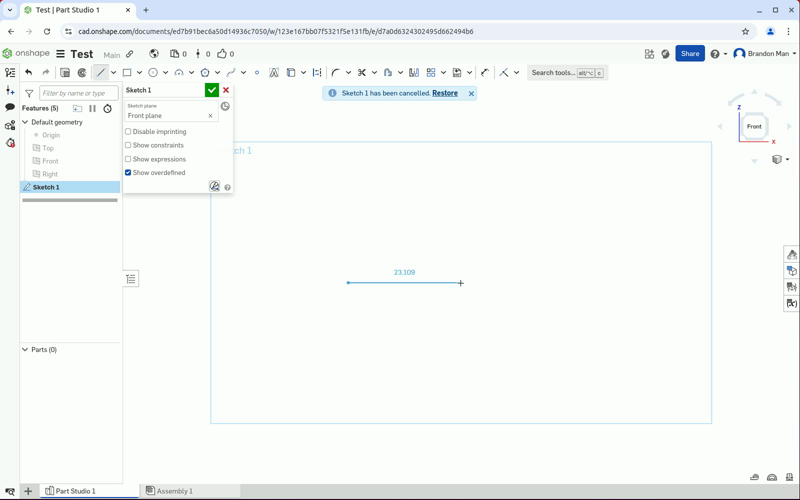
click(460, 282)
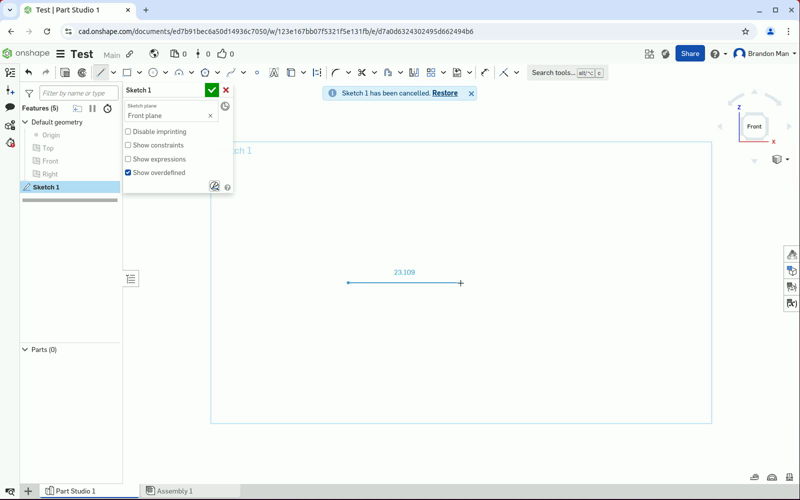
key_up(shift)
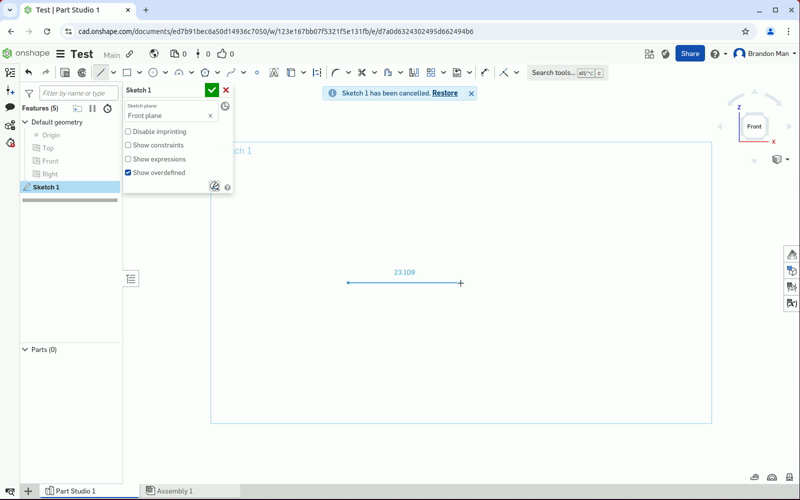
key_down(shift)
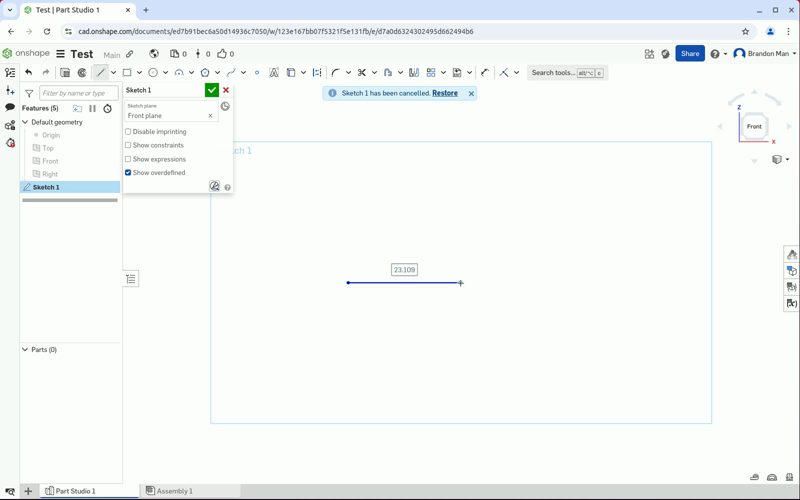
mouse_move(490, 282)
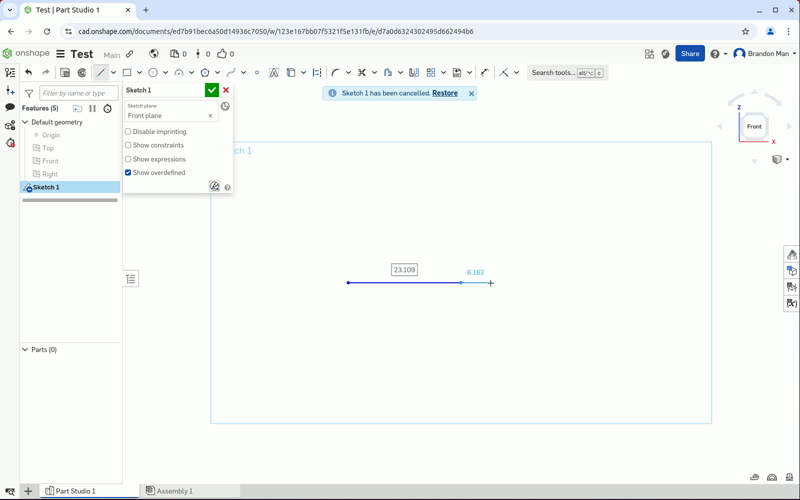
mouse_move(460, 268)
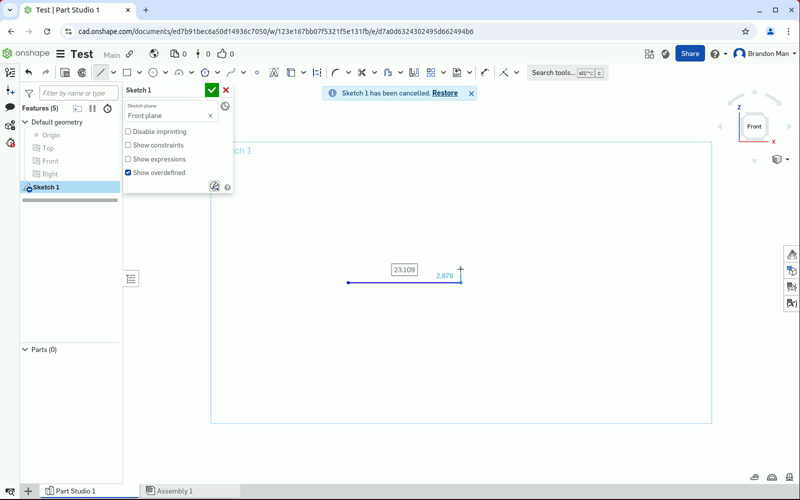
click(460, 268)
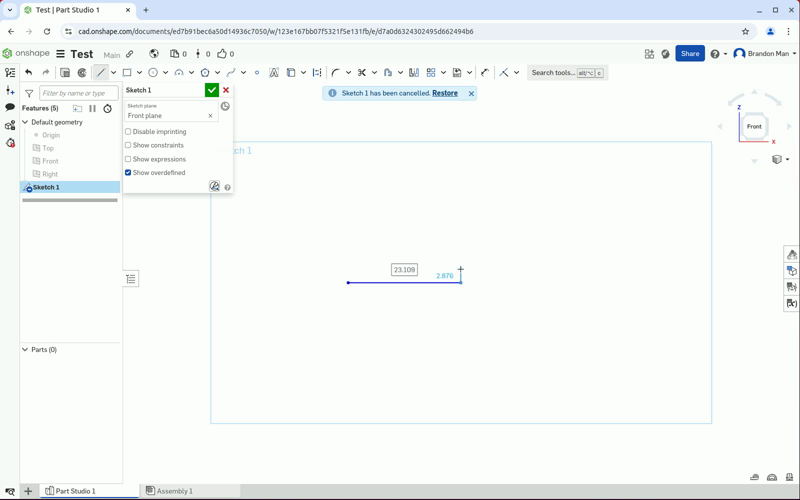
key_up(shift)
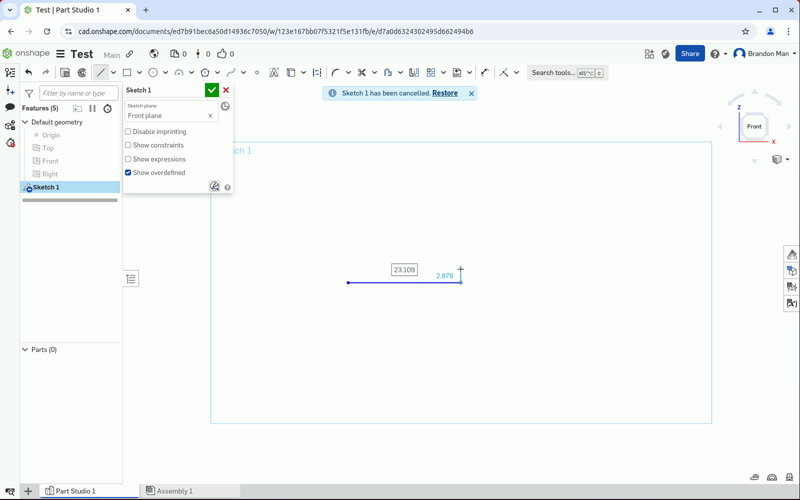
key_down(shift)
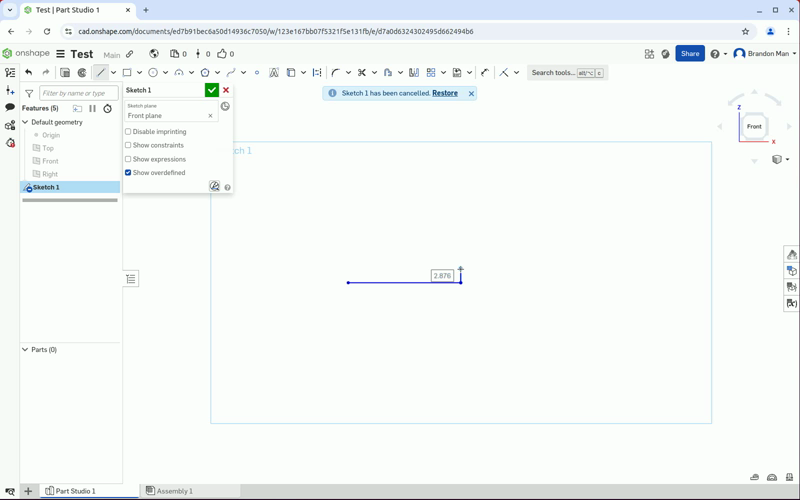
mouse_move(348, 268)
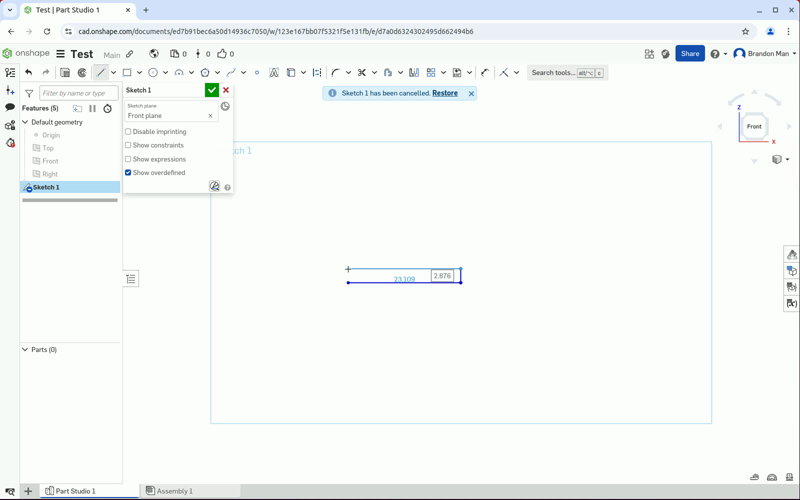
click(348, 268)
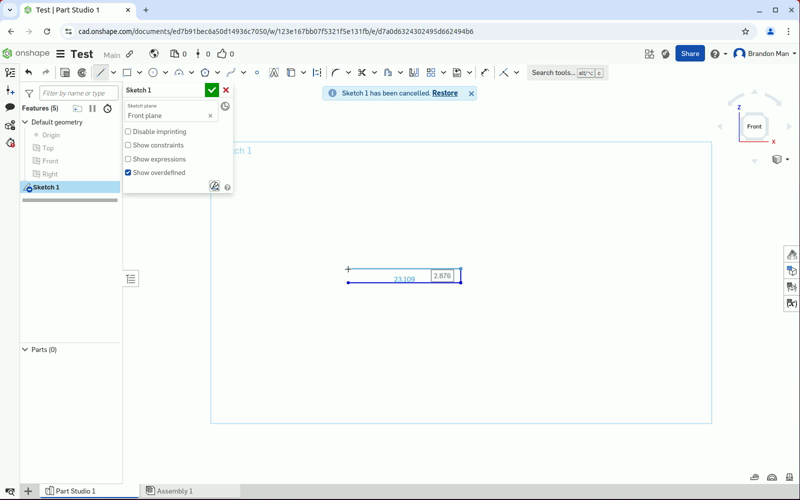
key_up(shift)
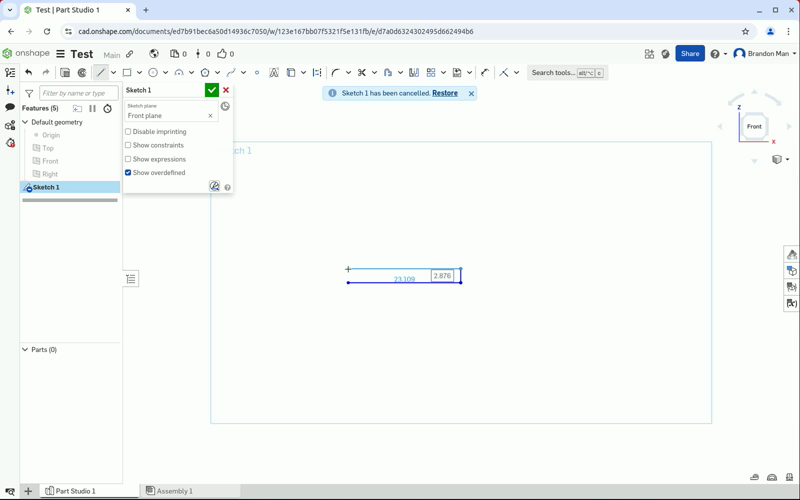
mouse_move(378, 268)
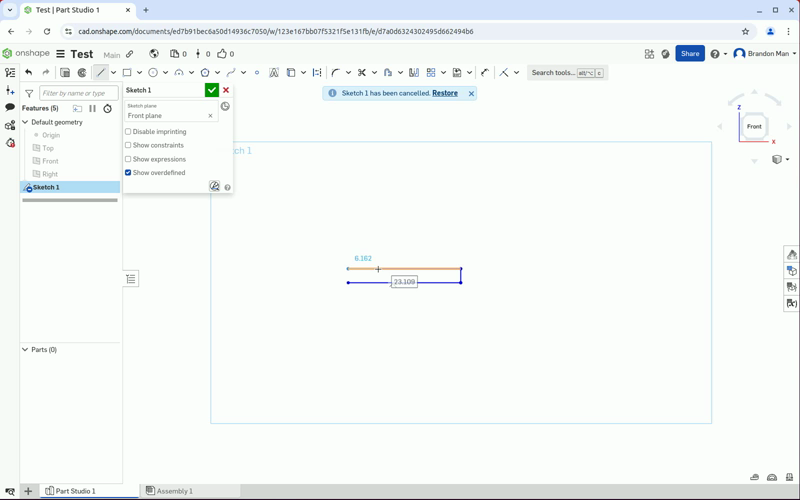
key_down(shift)
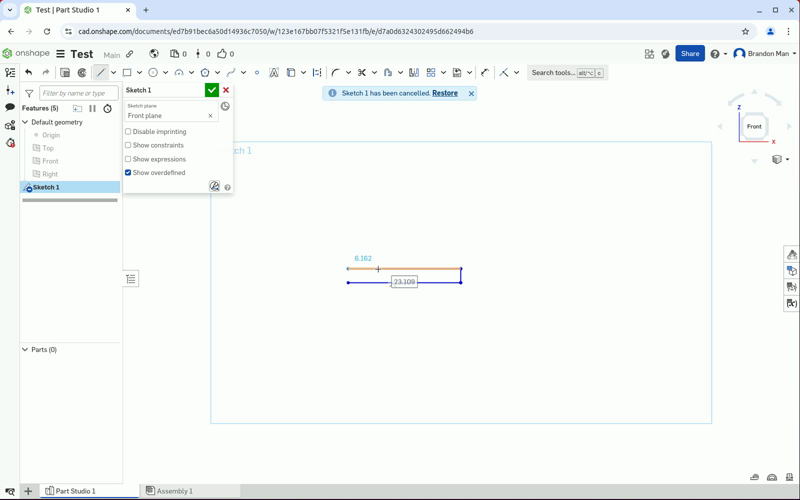
mouse_move(348, 282)
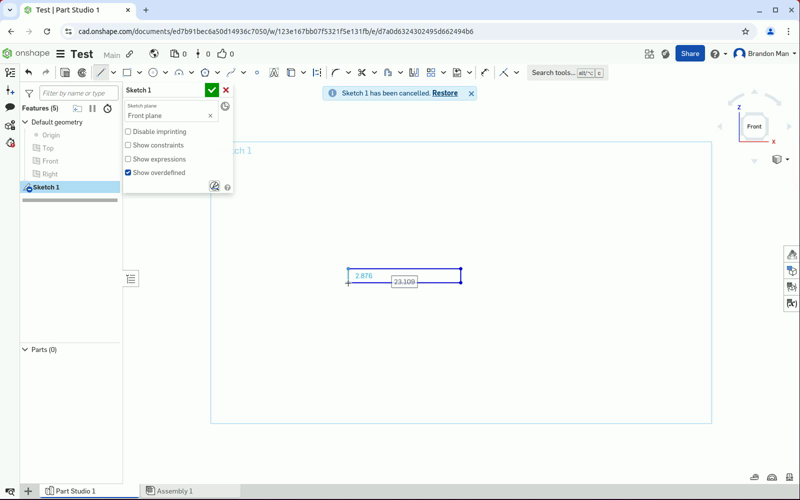
key_up(shift)
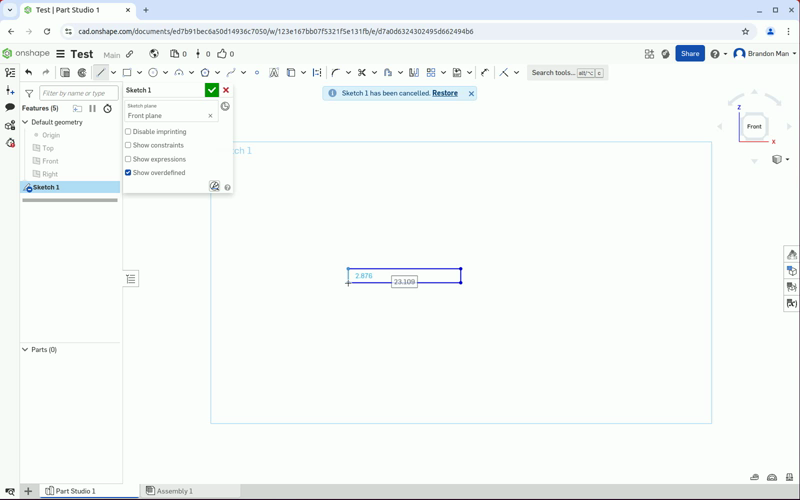
click(348, 282)
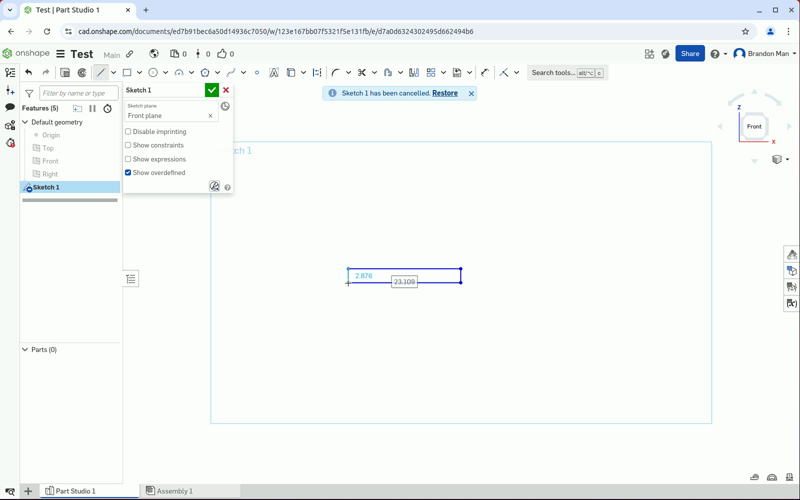
key(esc)
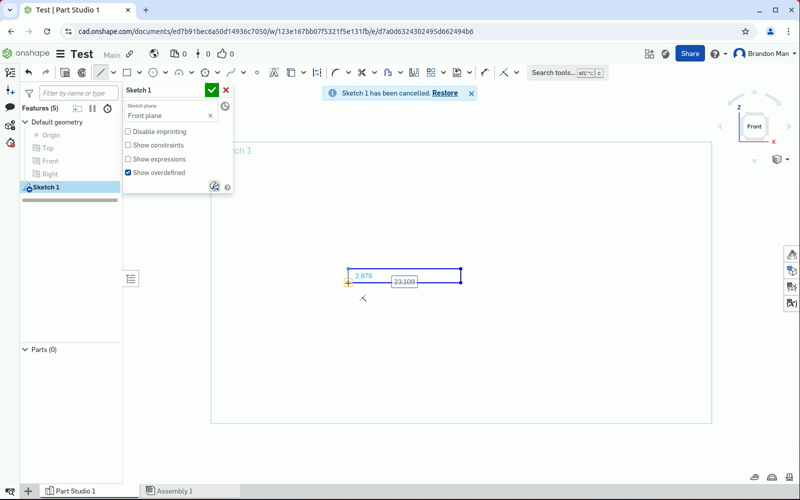
mouse_move(428, 274)
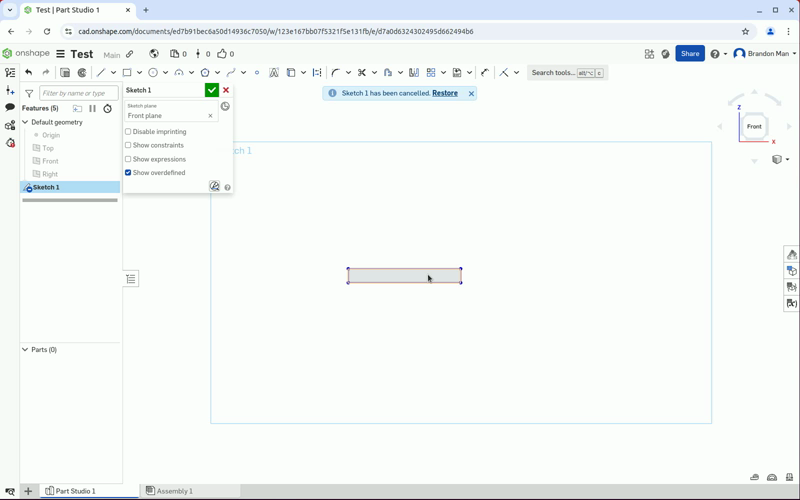
scroll(6)
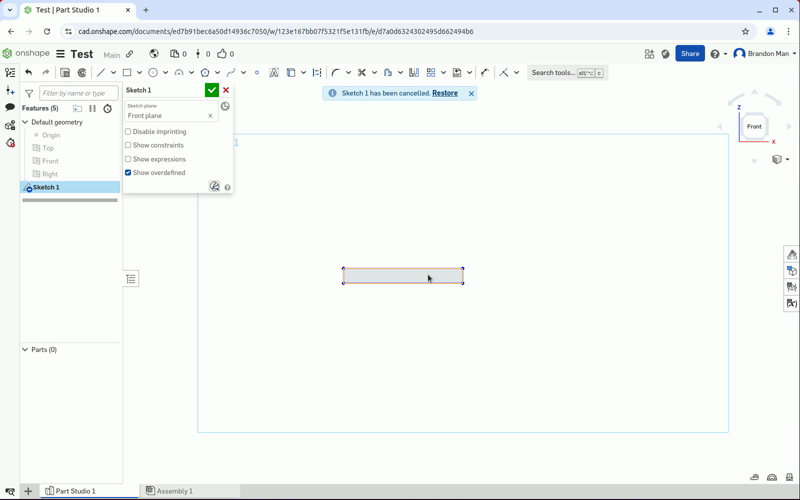
scroll(6)
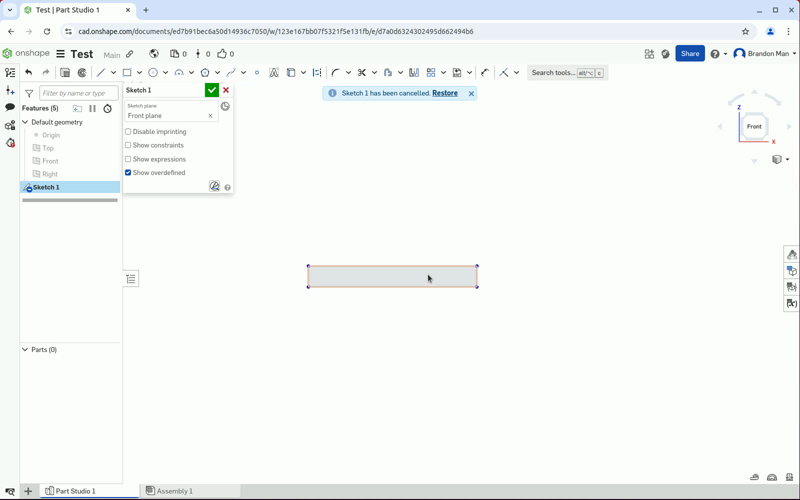
scroll(6)
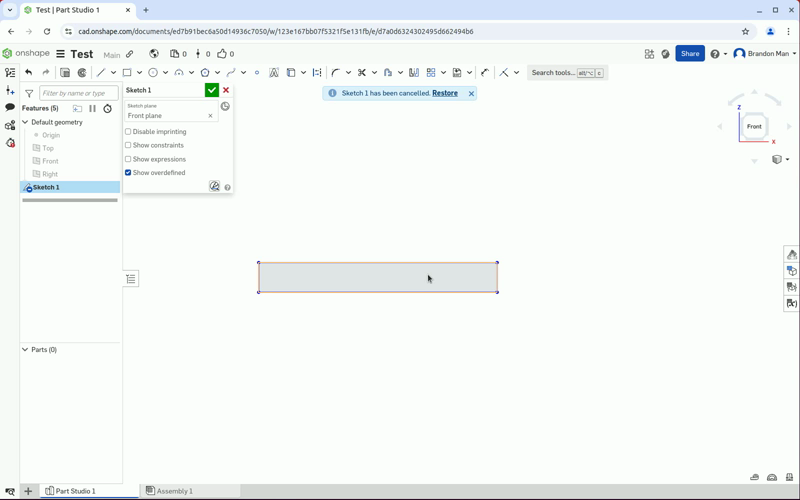
scroll(6)
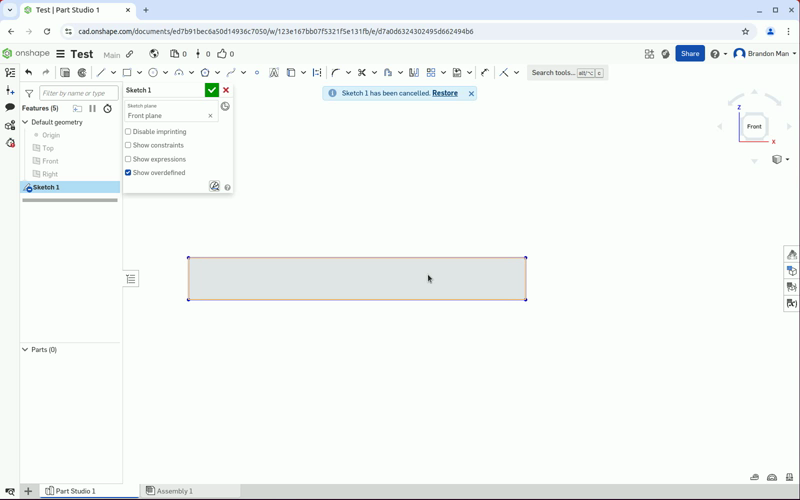
scroll(6)
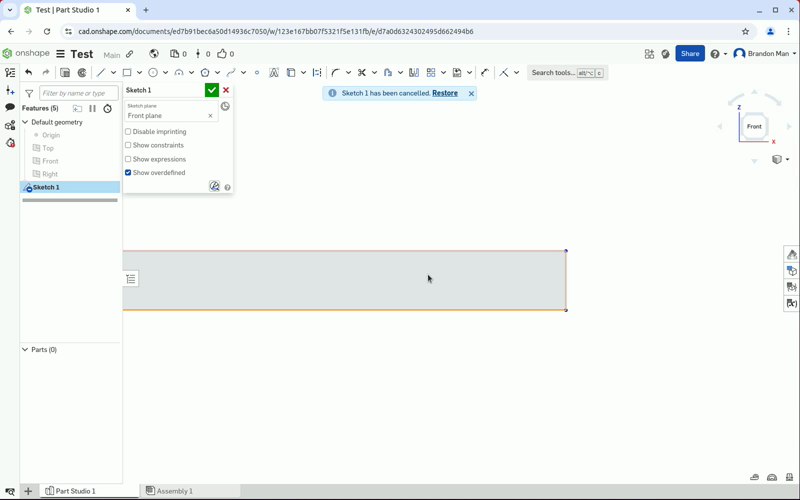
scroll(6)
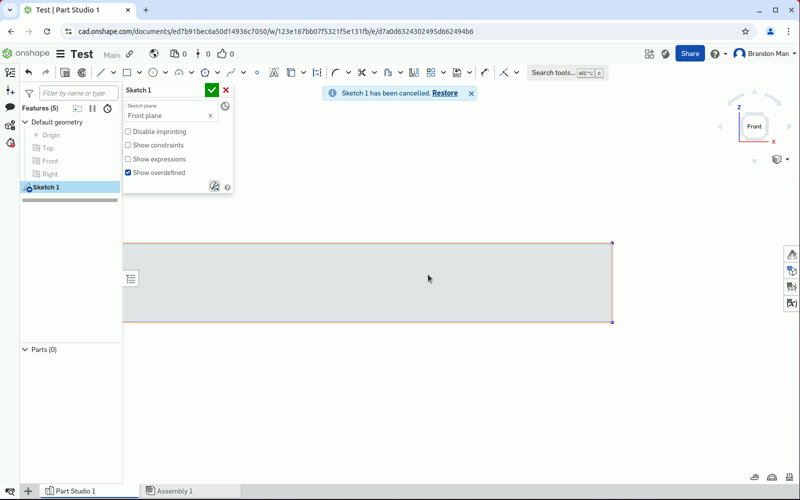
scroll(6)
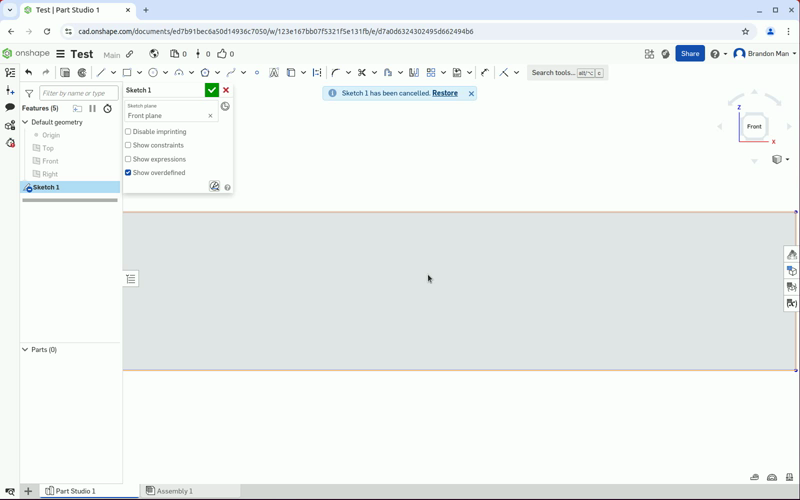
click(428, 274)
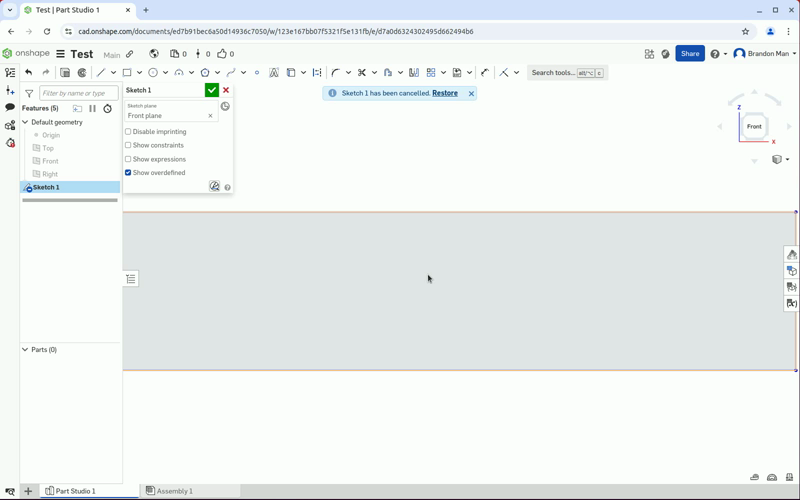
scroll(-6)
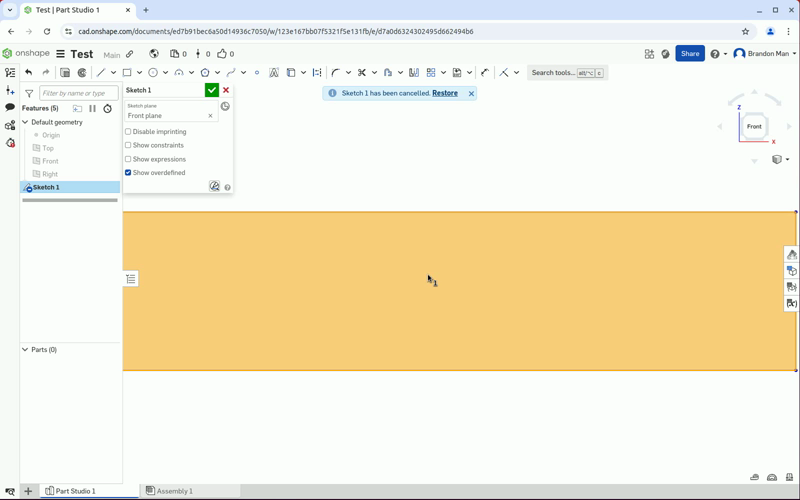
scroll(-6)
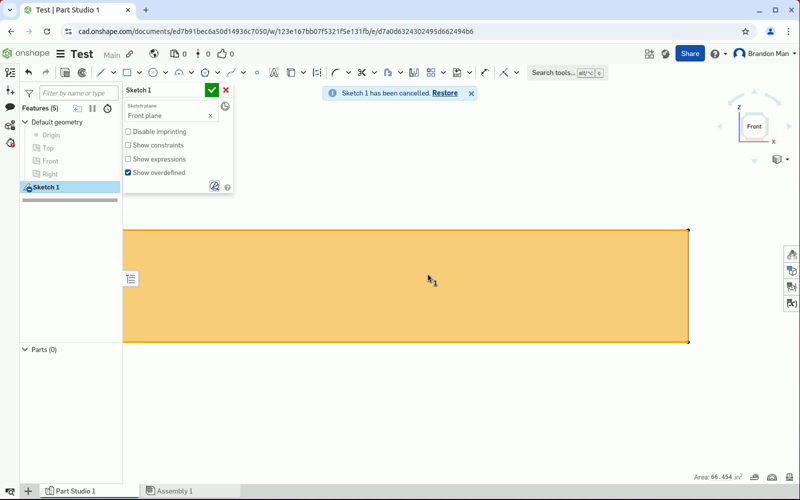
scroll(-6)
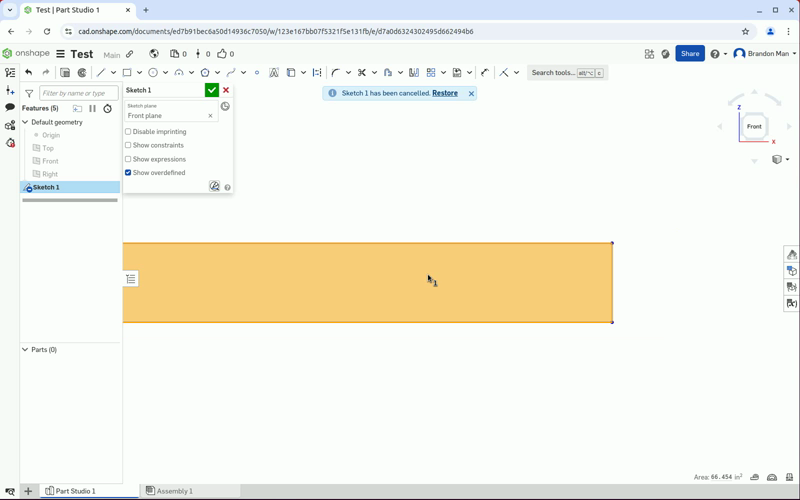
scroll(-6)
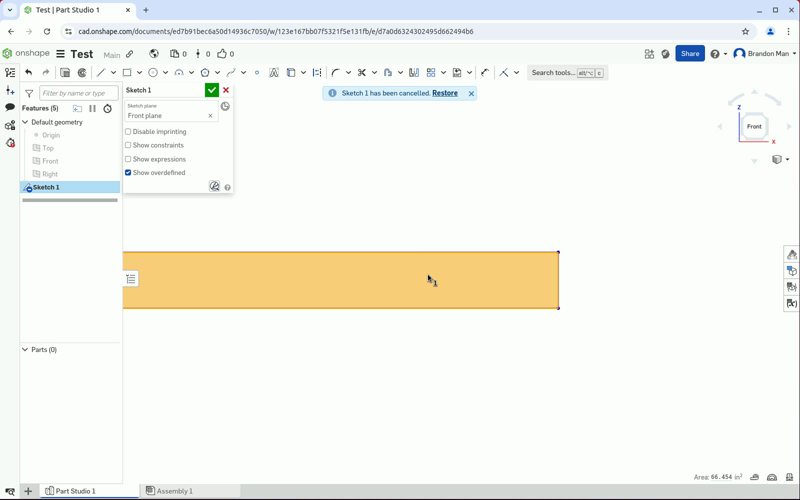
scroll(-6)
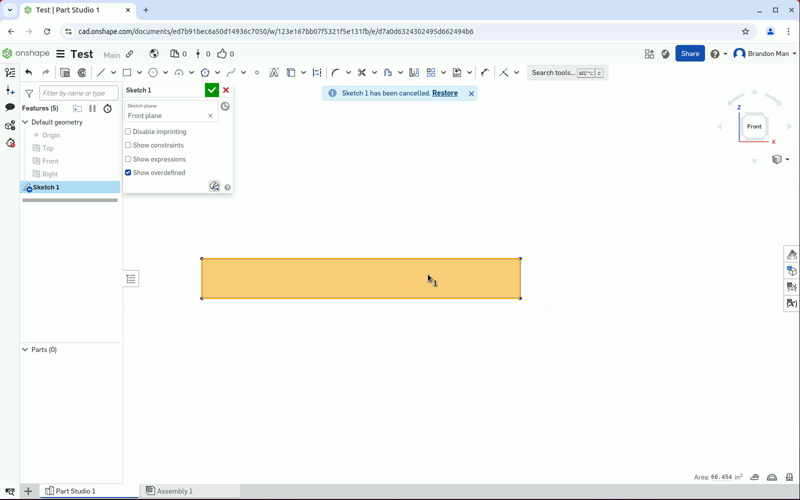
scroll(-6)
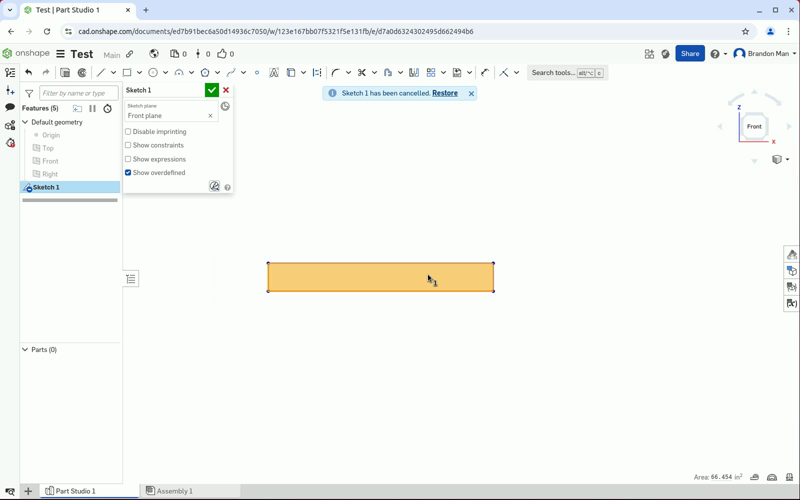
scroll(-6)
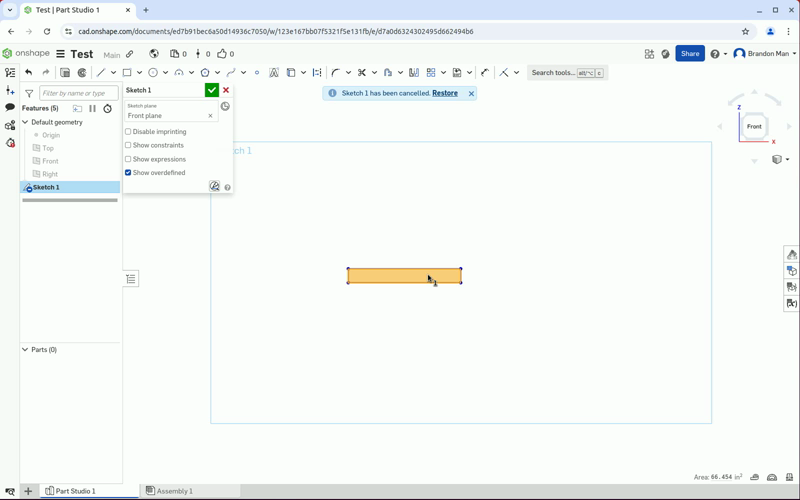
mouse_move(73, 352)
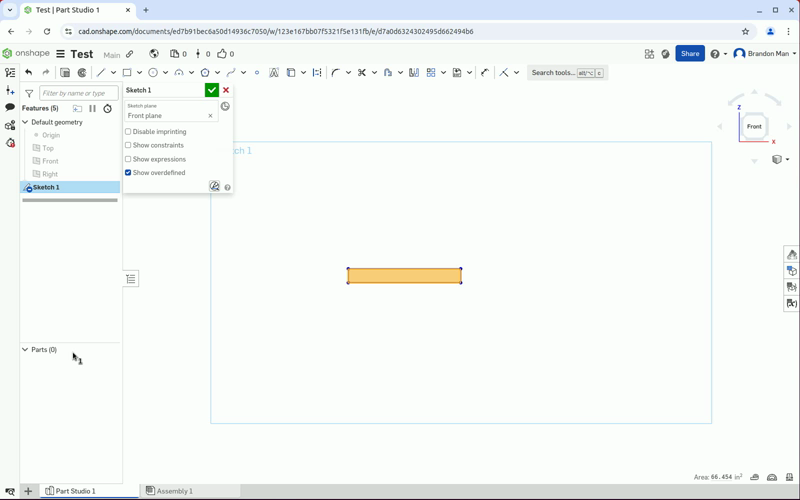
key(shift+y)
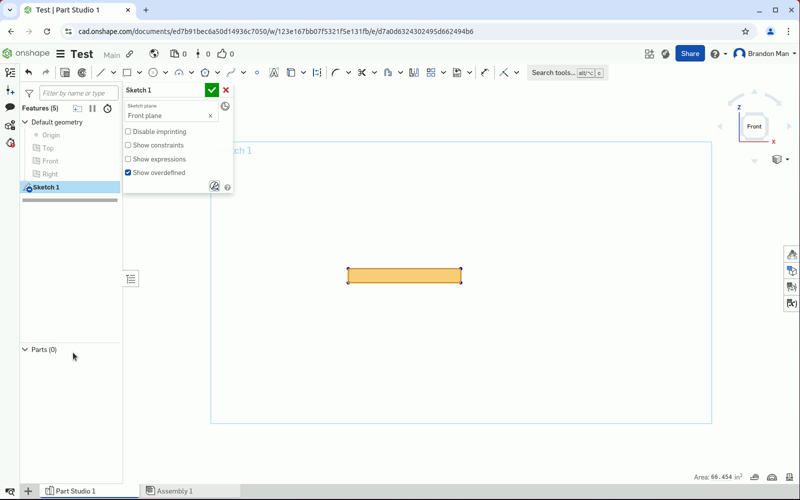
key(shift+e)
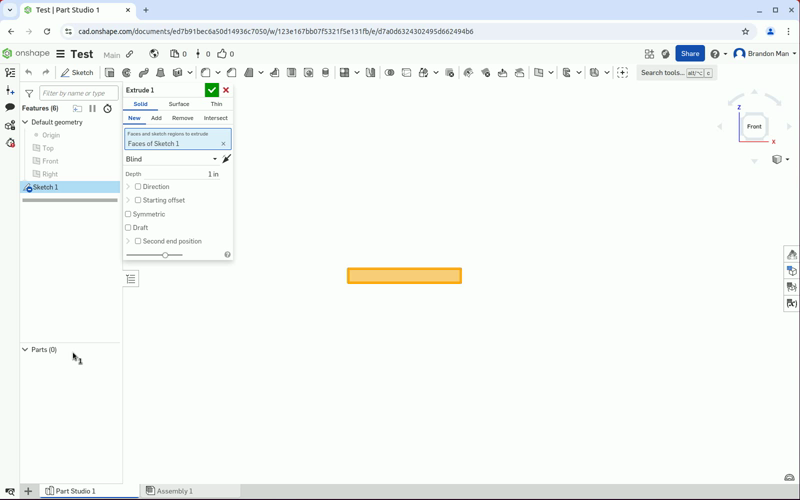
mouse_move(143, 106)
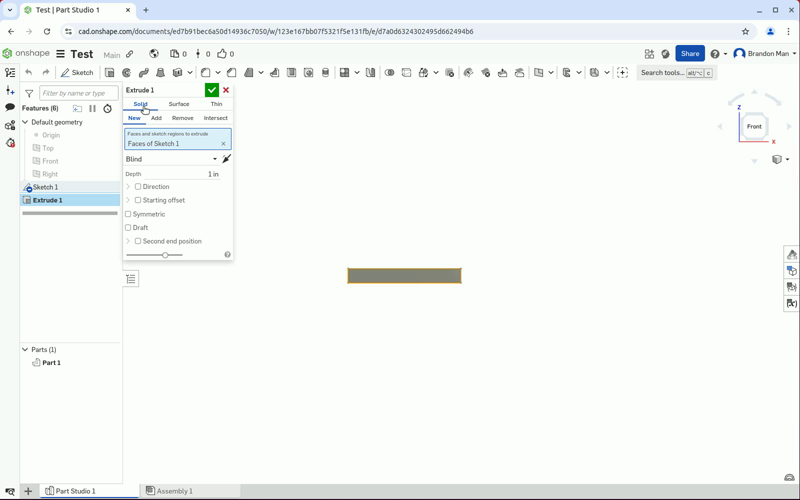
click(143, 106)
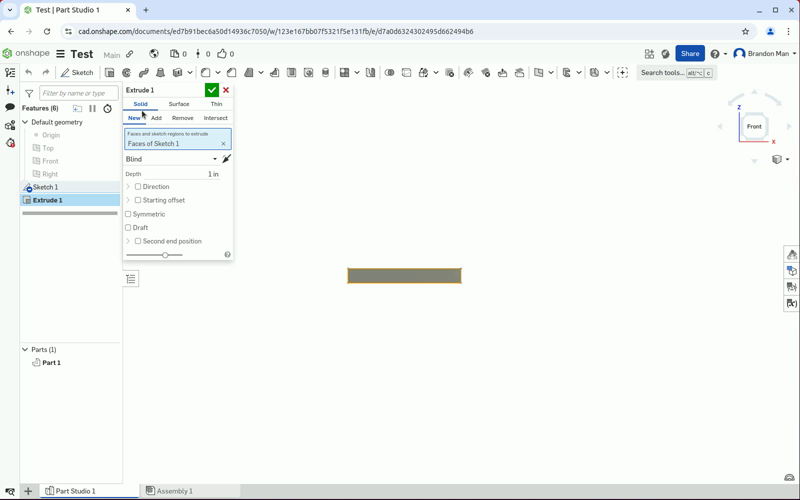
mouse_move(137, 120)
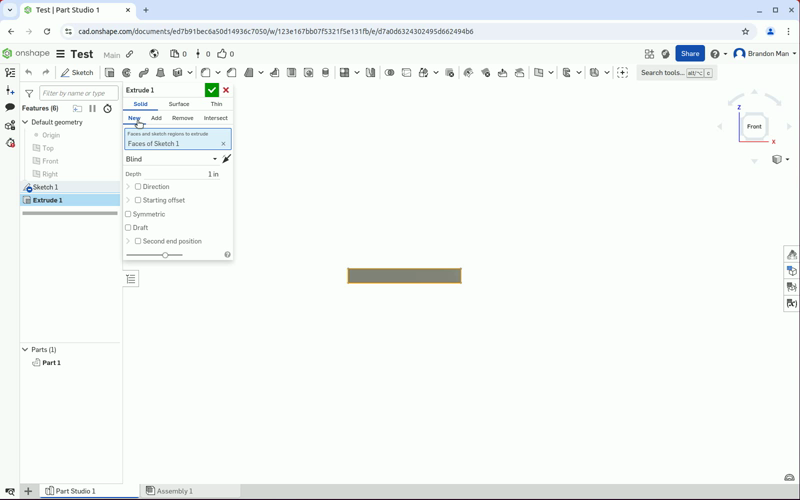
click(137, 120)
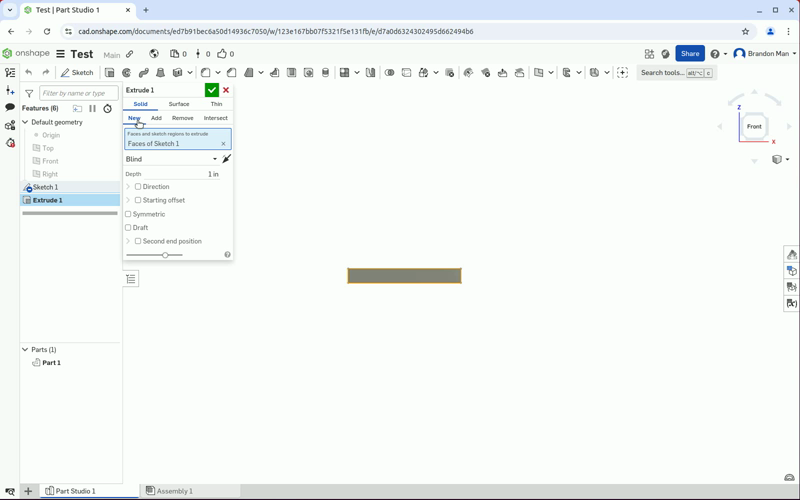
key(tab, 4)
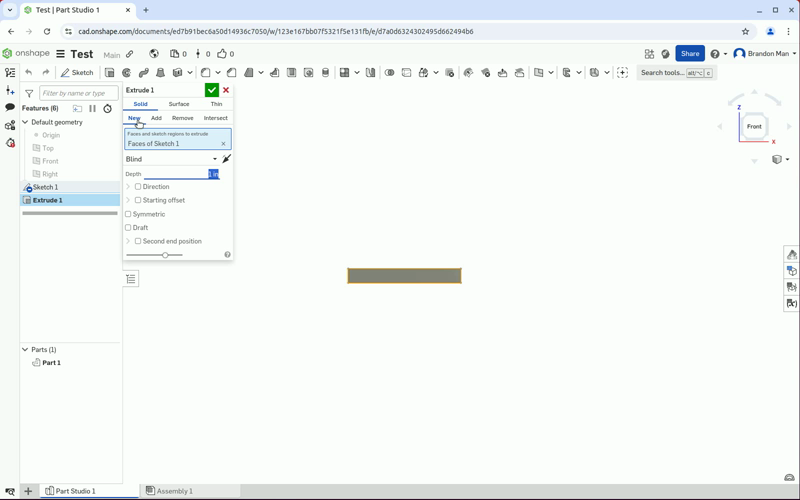
text(2.889)
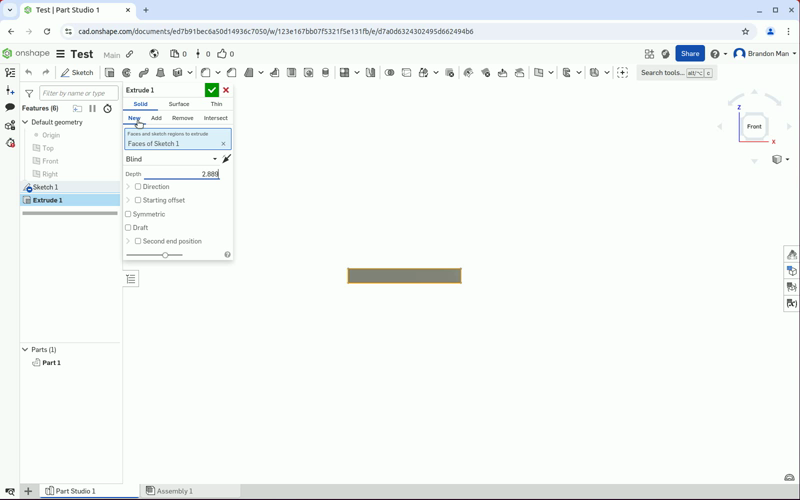
key(enter)
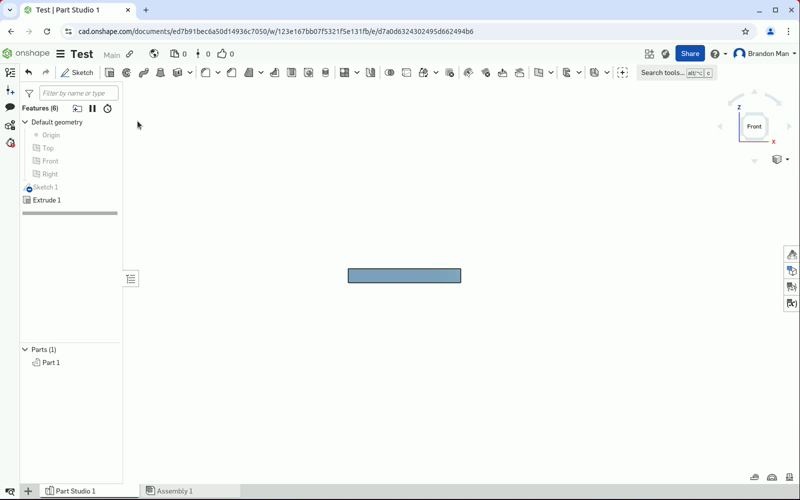
key(shift+h)
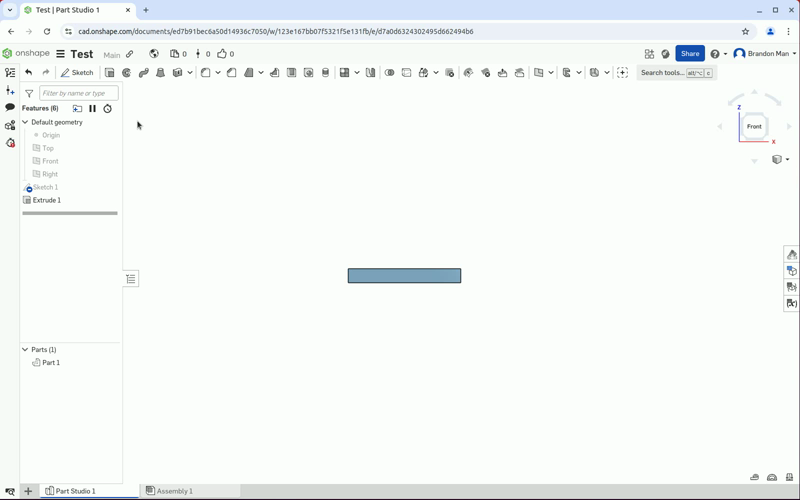
key(shift+h)
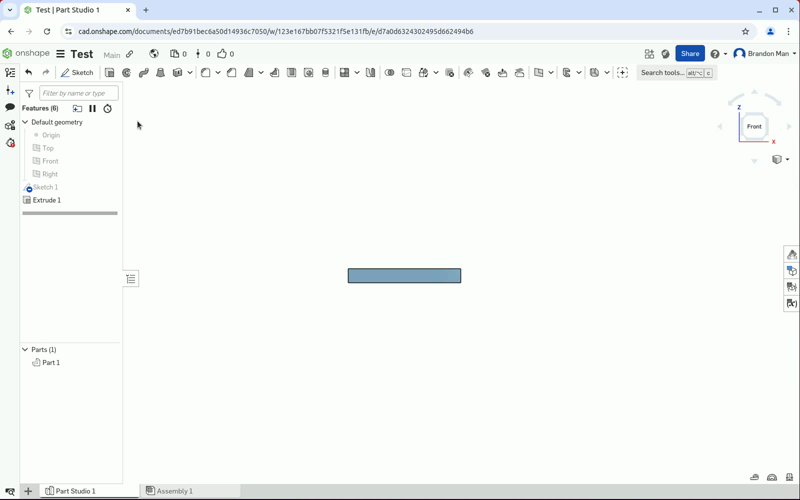
mouse_move(73, 189)
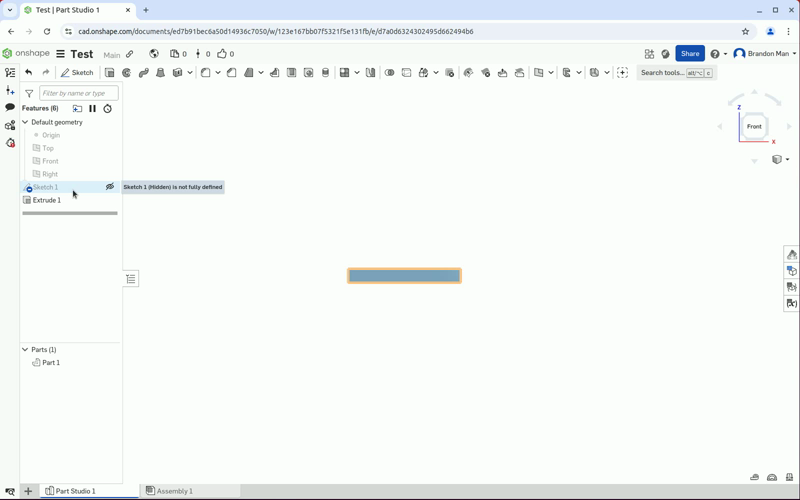
click(73, 189)
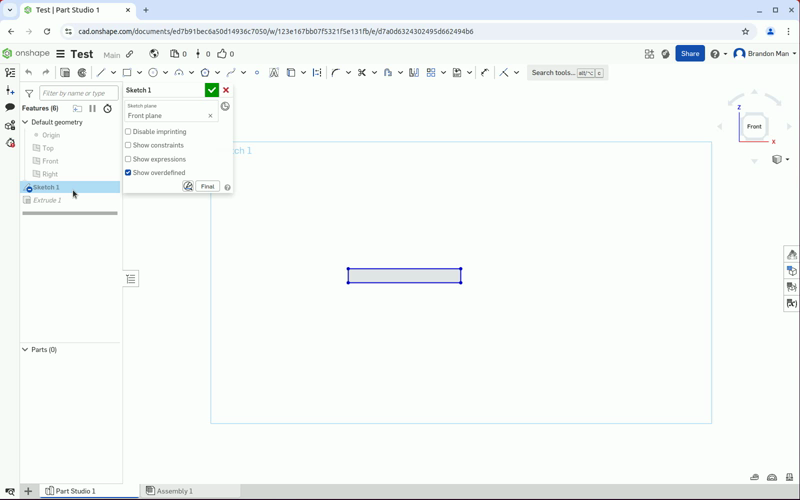
mouse_move(229, 92)
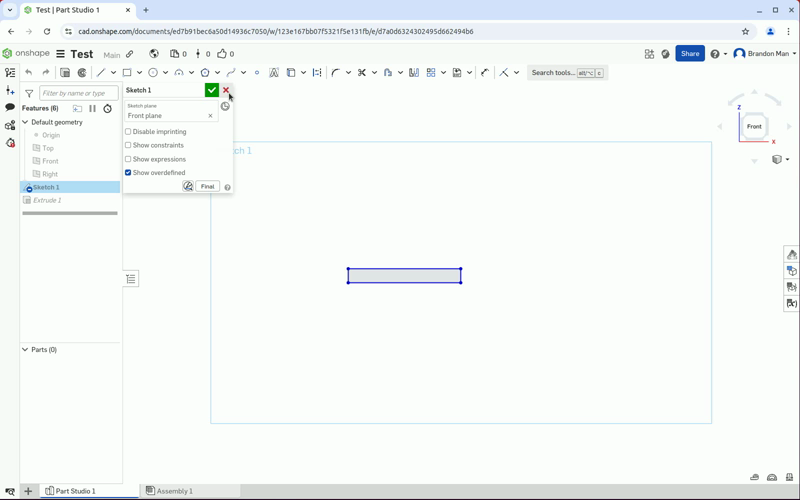
click(229, 92)
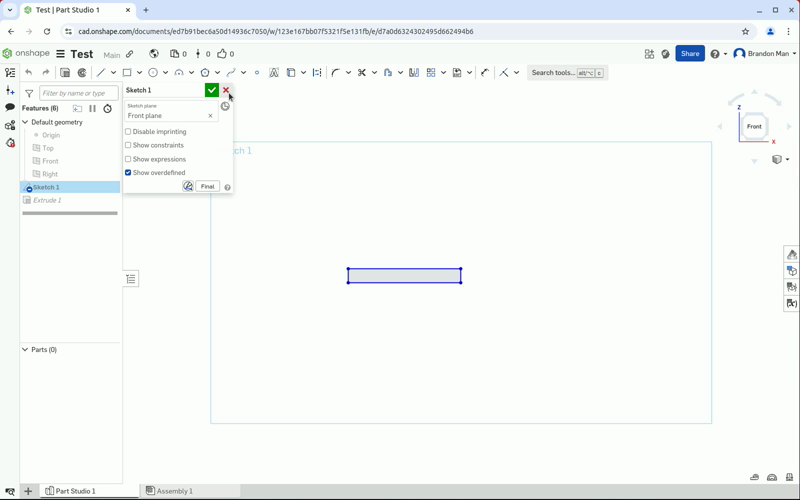
key(shift+s)
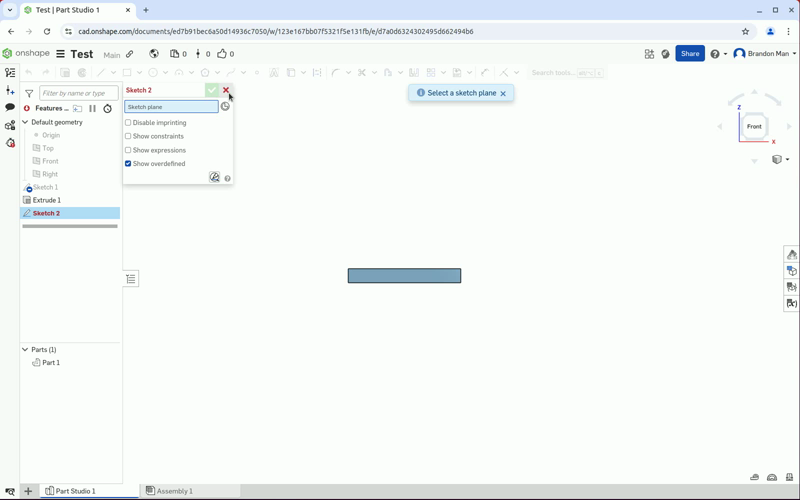
mouse_move(73, 163)
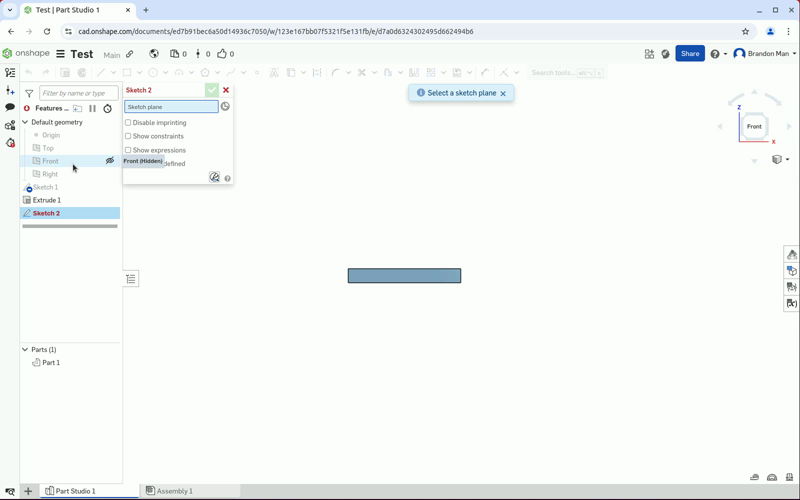
click(73, 163)
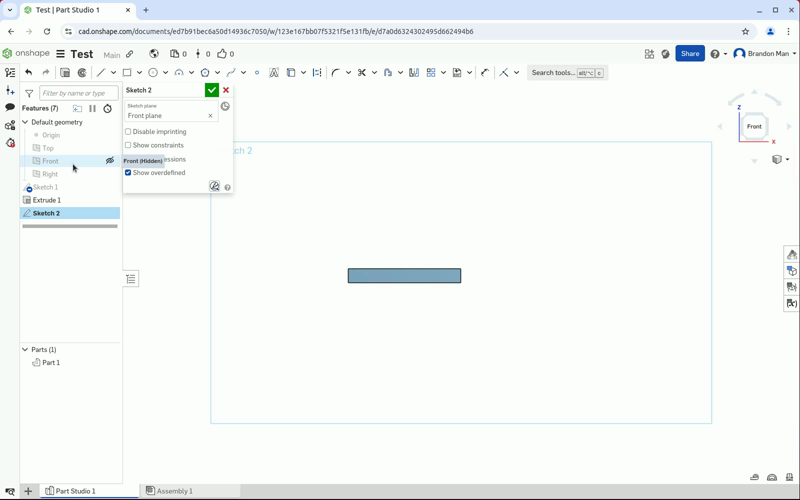
mouse_move(73, 352)
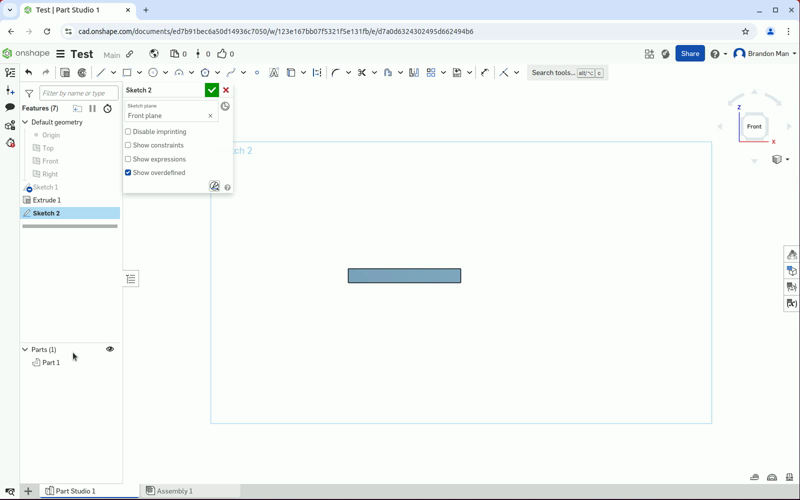
key(y)
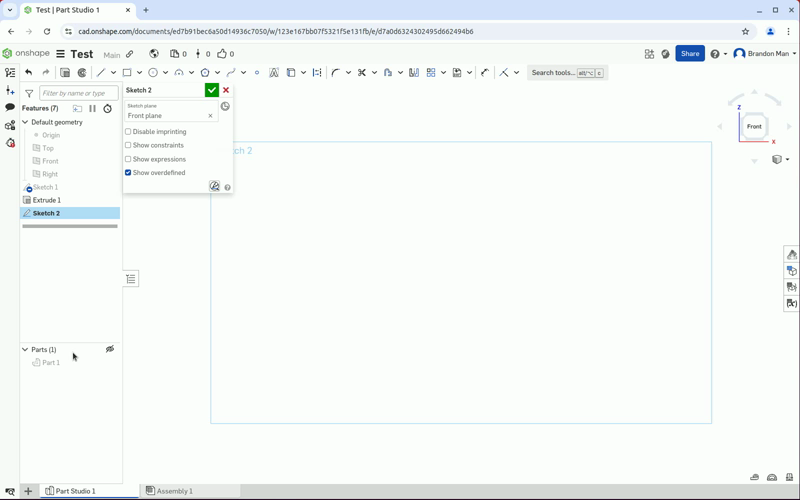
key(l)
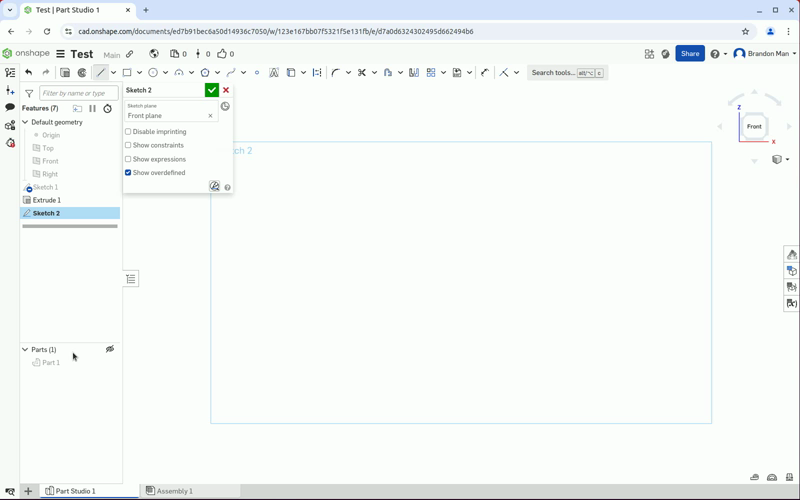
key_down(shift)
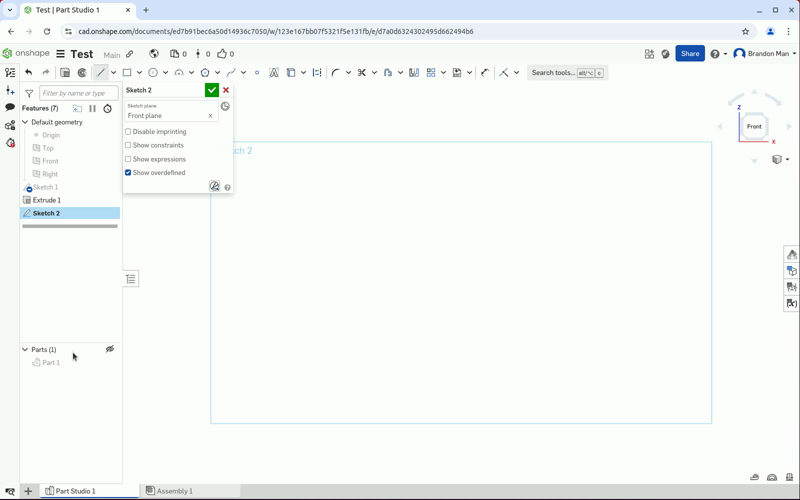
mouse_move(348, 268)
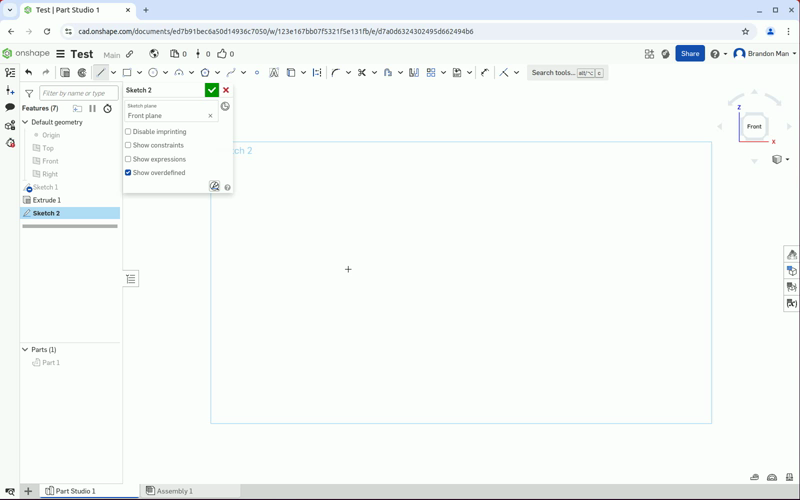
click(348, 268)
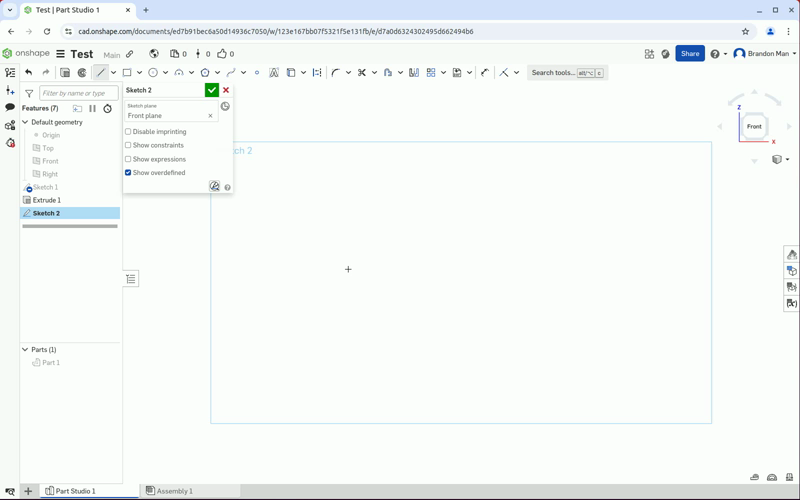
key_up(shift)
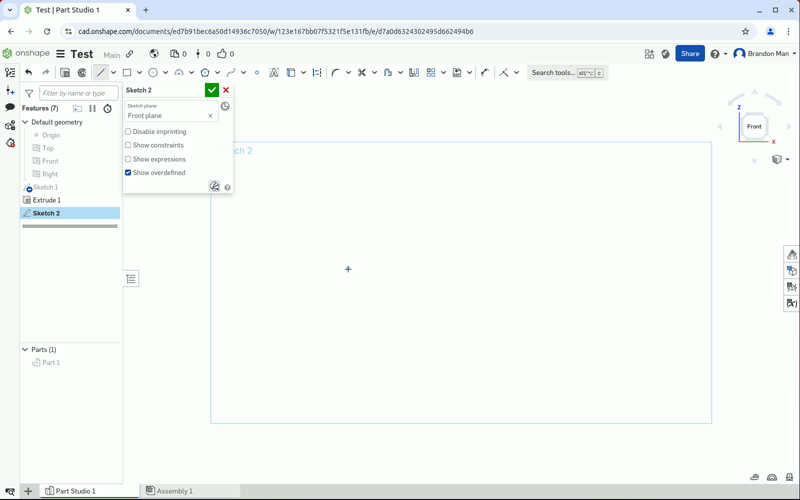
key_down(shift)
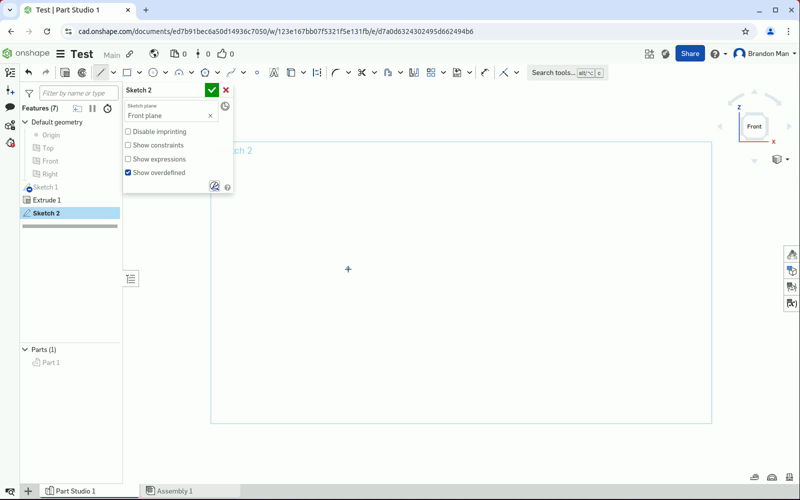
mouse_move(460, 268)
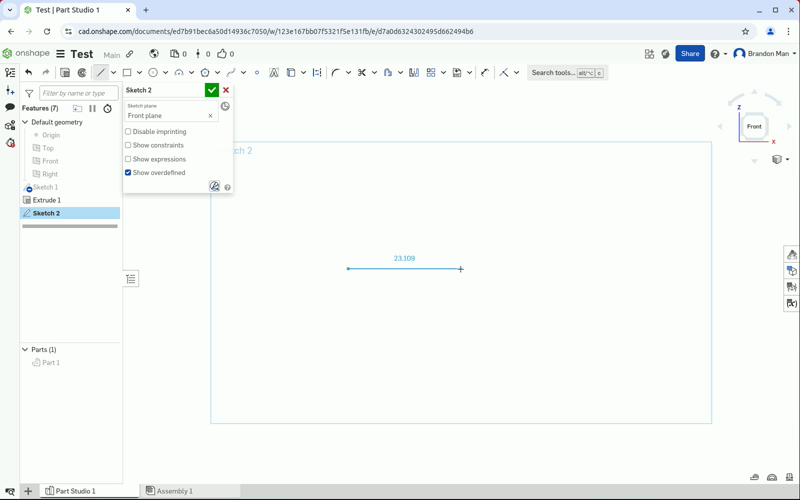
click(460, 268)
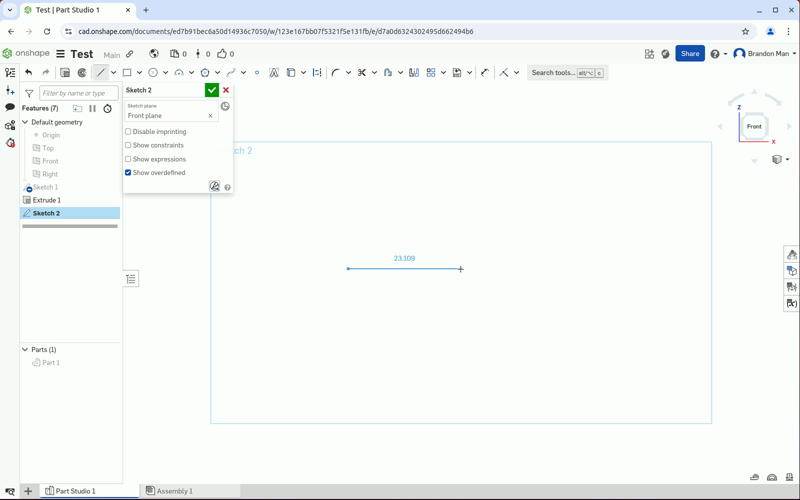
key_up(shift)
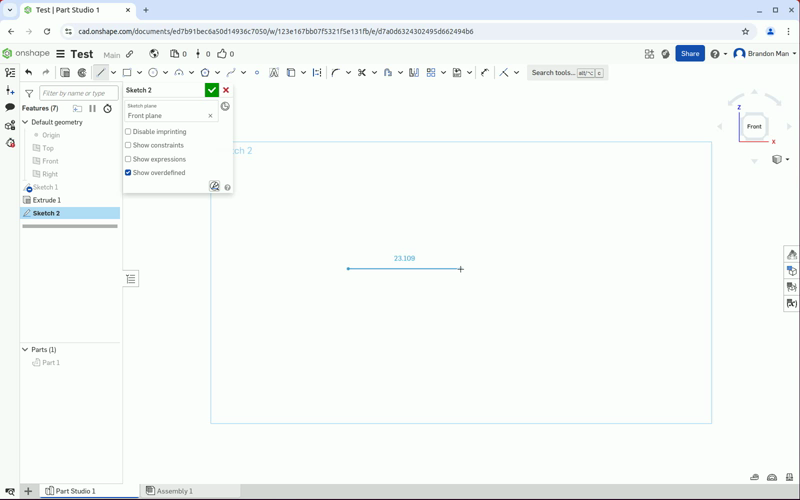
key_down(shift)
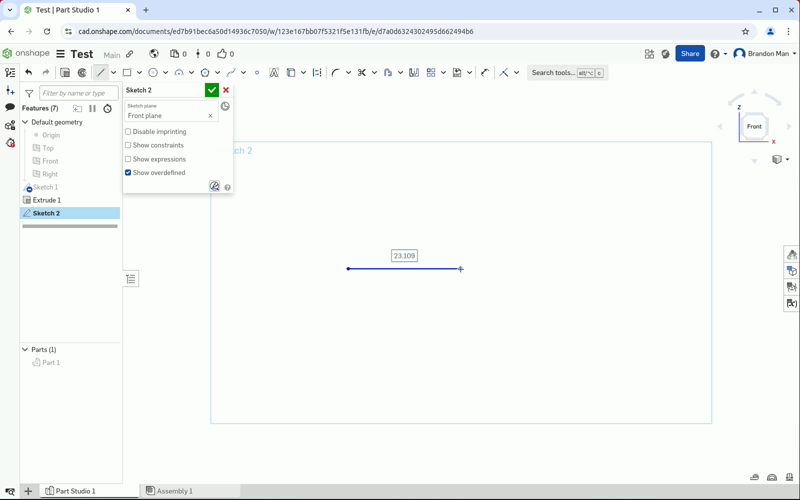
mouse_move(490, 268)
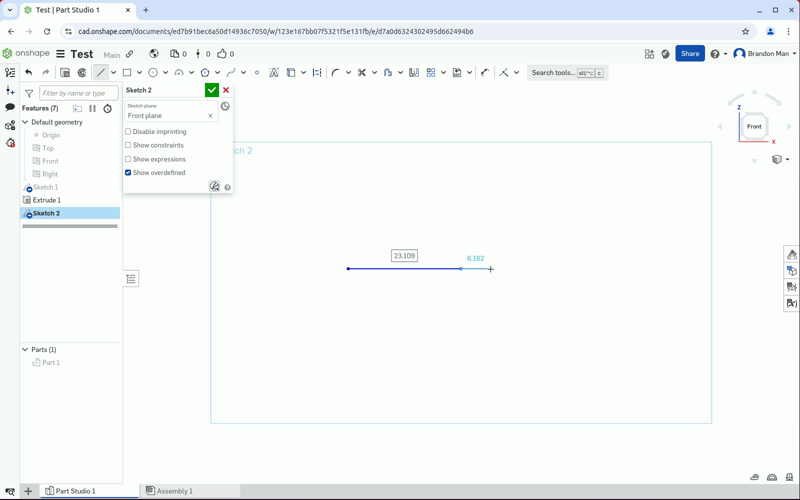
mouse_move(460, 254)
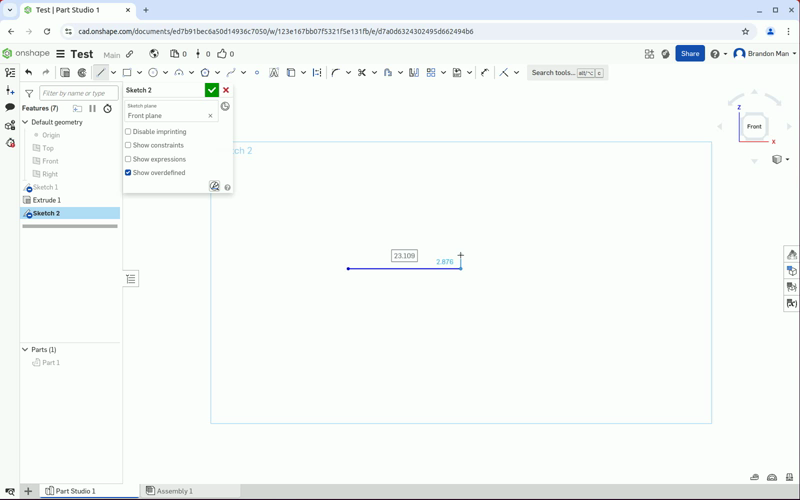
click(460, 254)
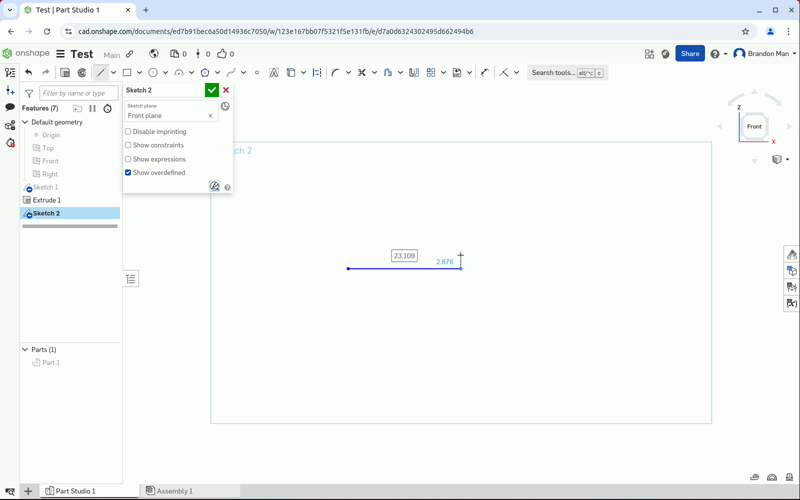
key_up(shift)
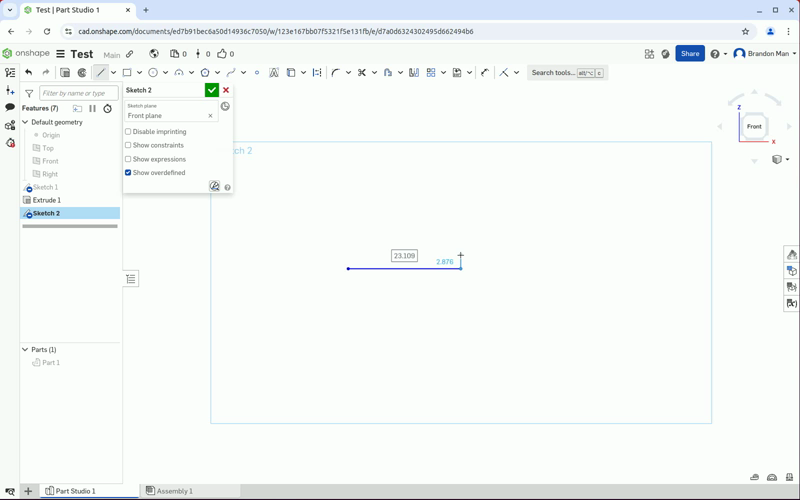
key_down(shift)
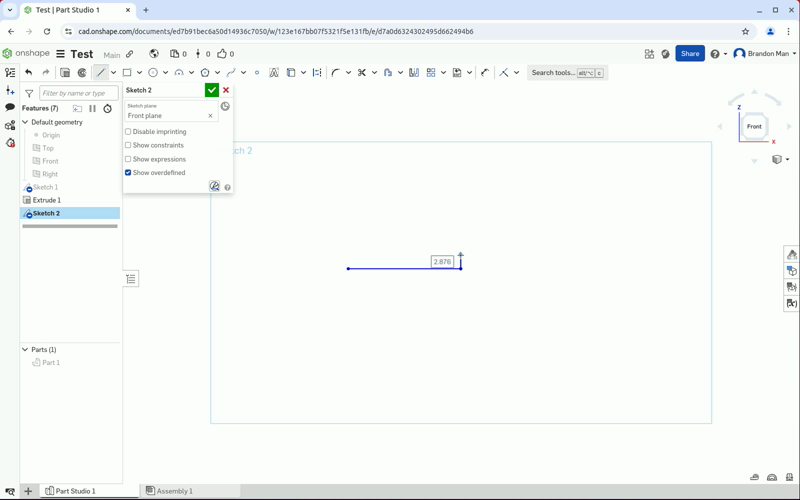
mouse_move(490, 254)
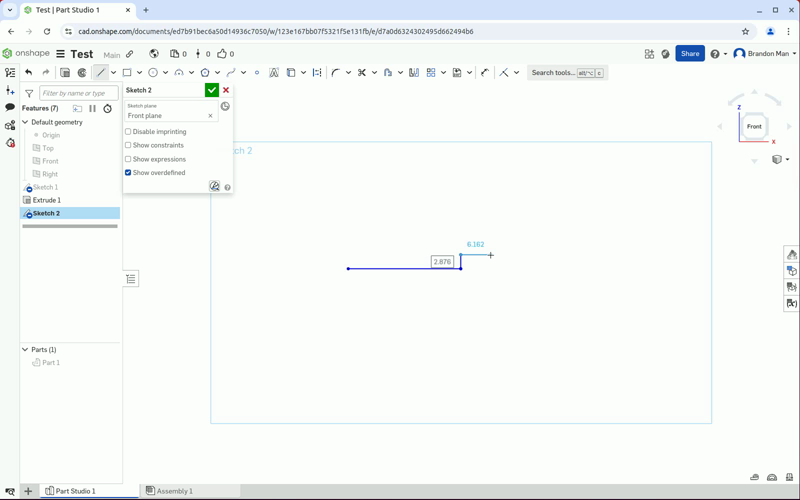
mouse_move(418, 254)
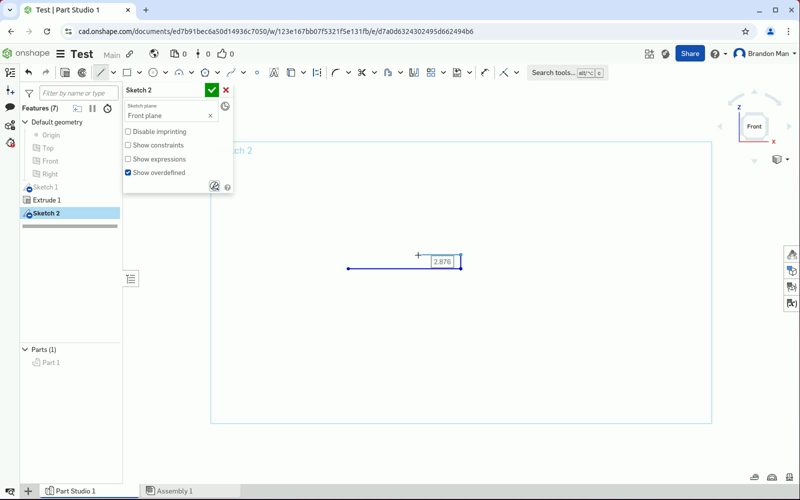
click(418, 254)
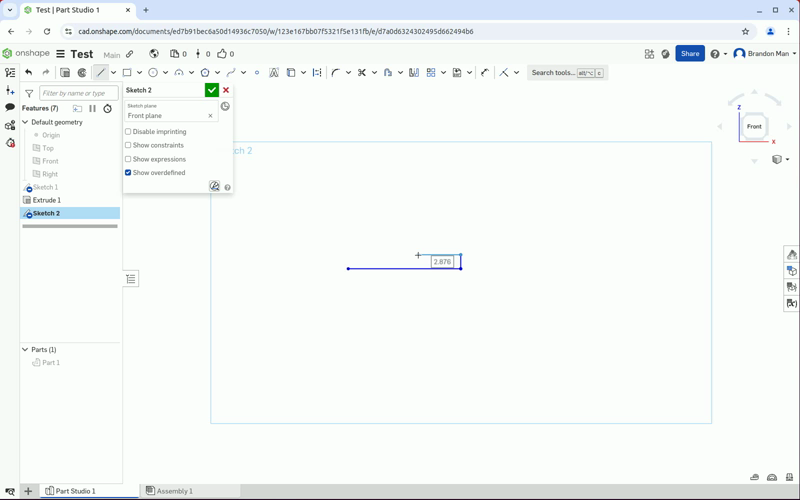
key_up(shift)
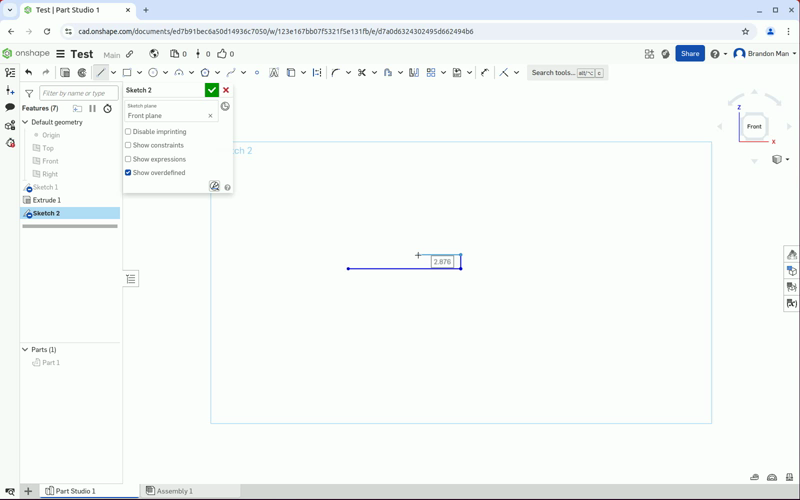
key_down(shift)
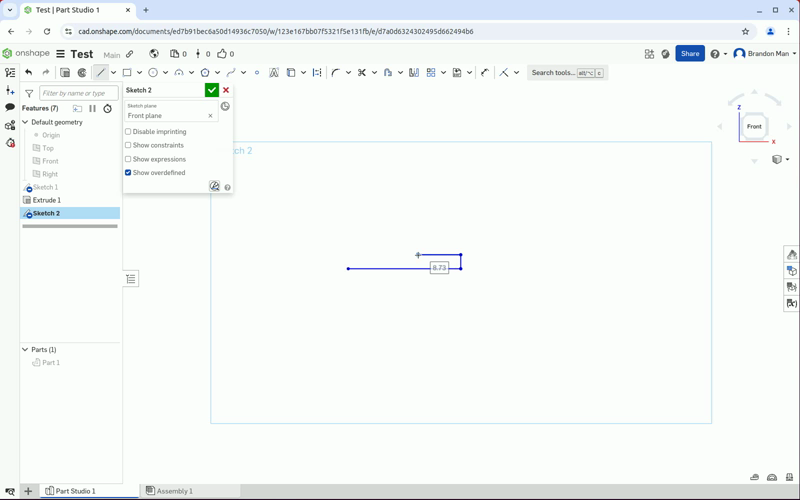
mouse_move(448, 254)
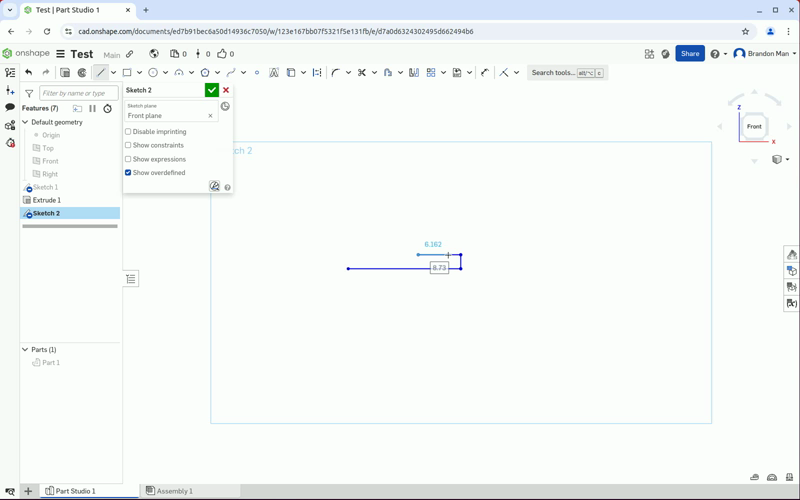
mouse_move(418, 240)
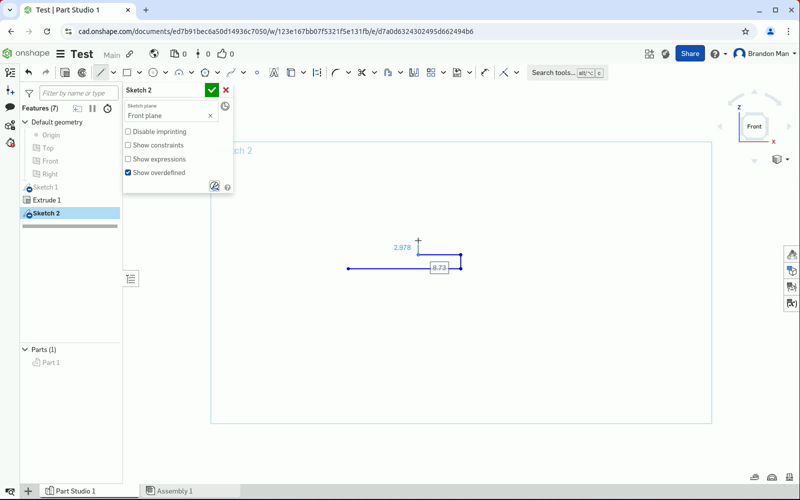
click(418, 240)
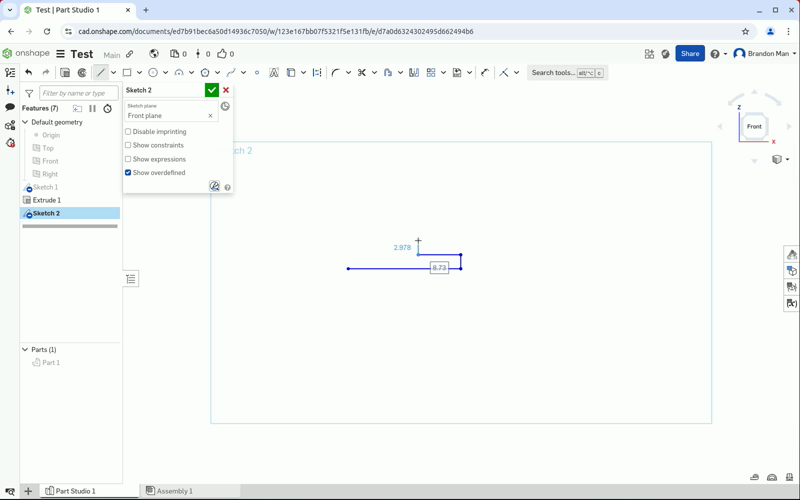
key_up(shift)
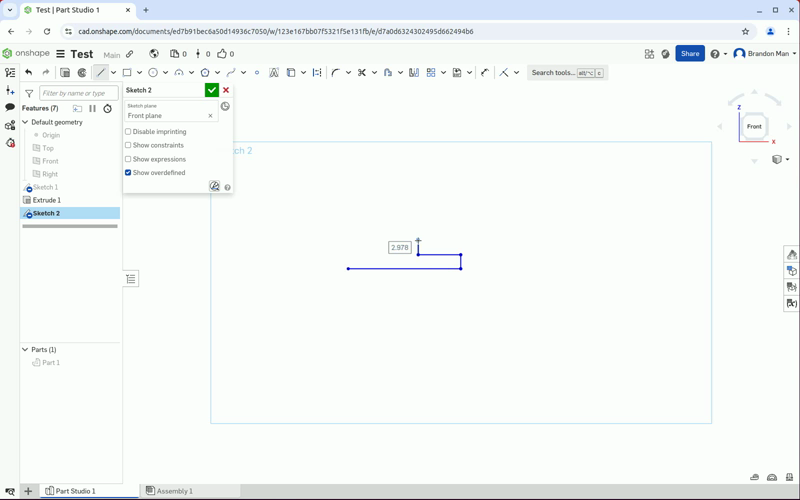
key_down(shift)
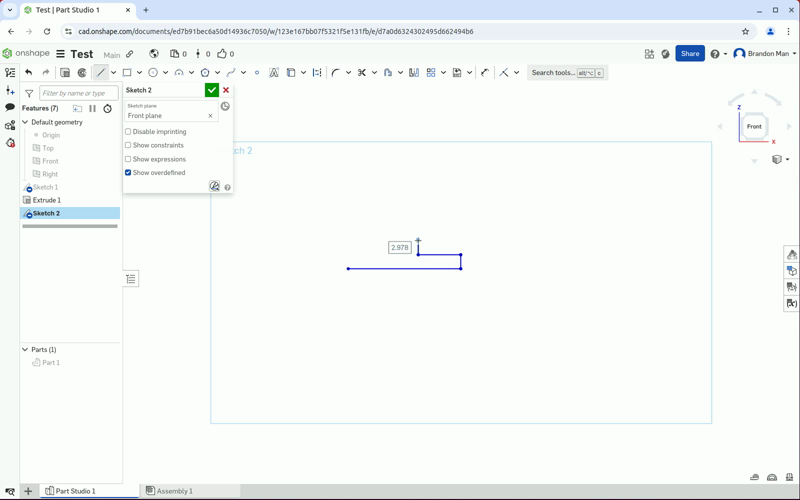
mouse_move(348, 240)
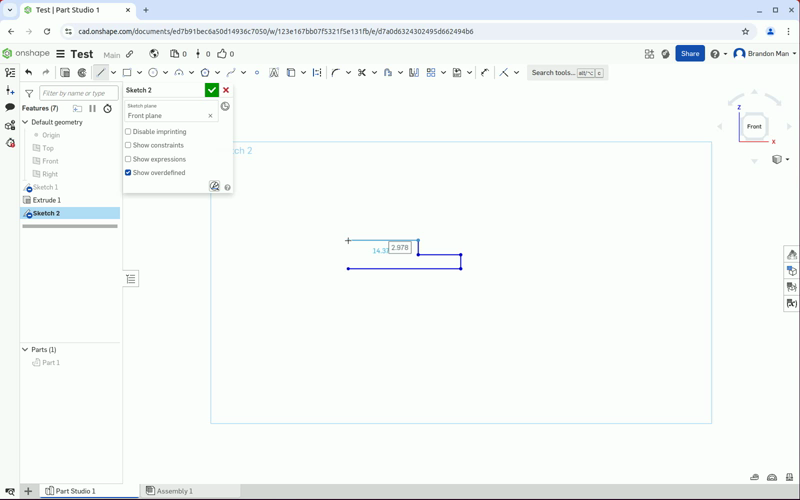
click(348, 240)
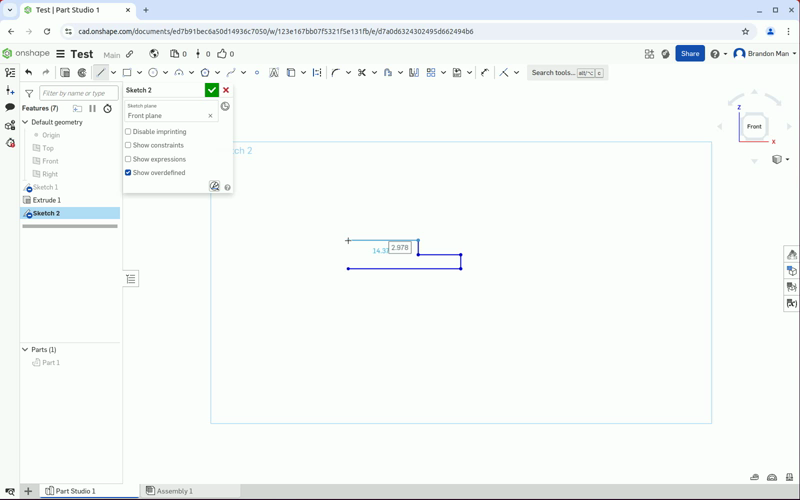
key_up(shift)
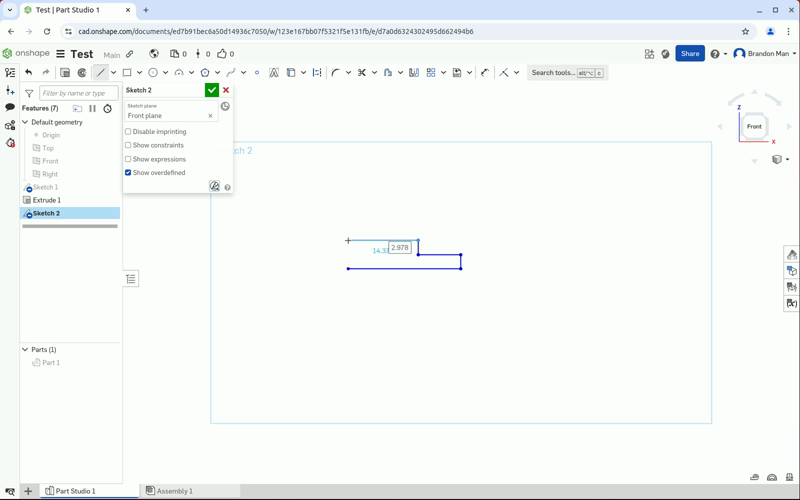
mouse_move(378, 240)
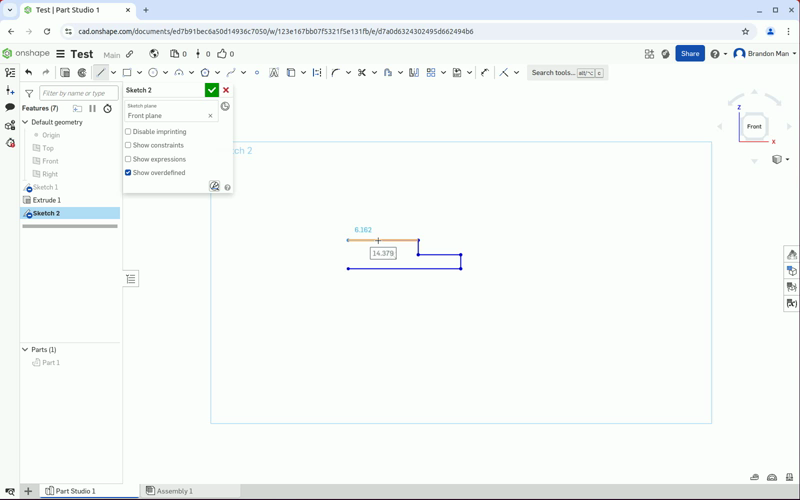
key_down(shift)
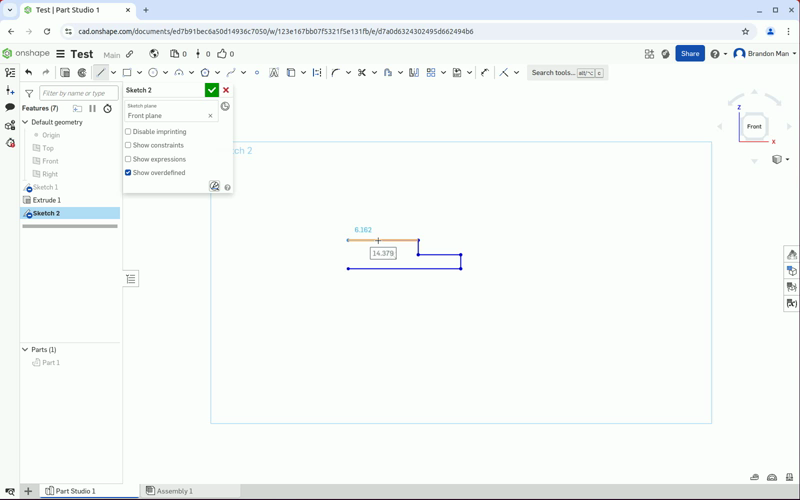
mouse_move(348, 268)
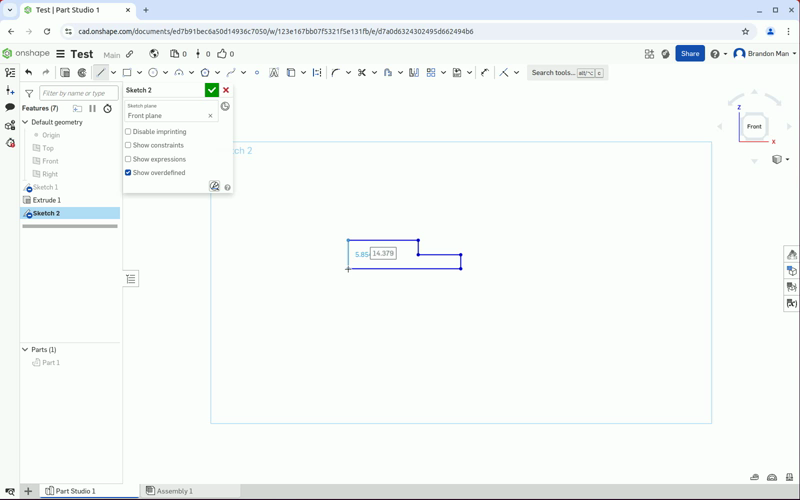
key_up(shift)
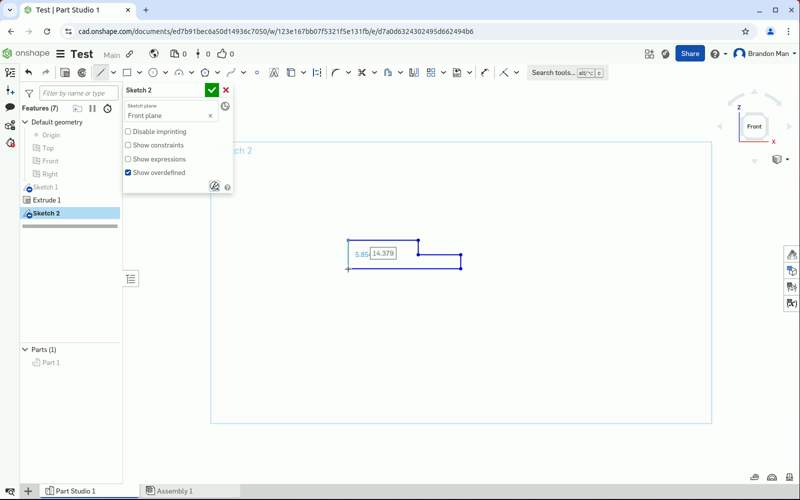
click(348, 268)
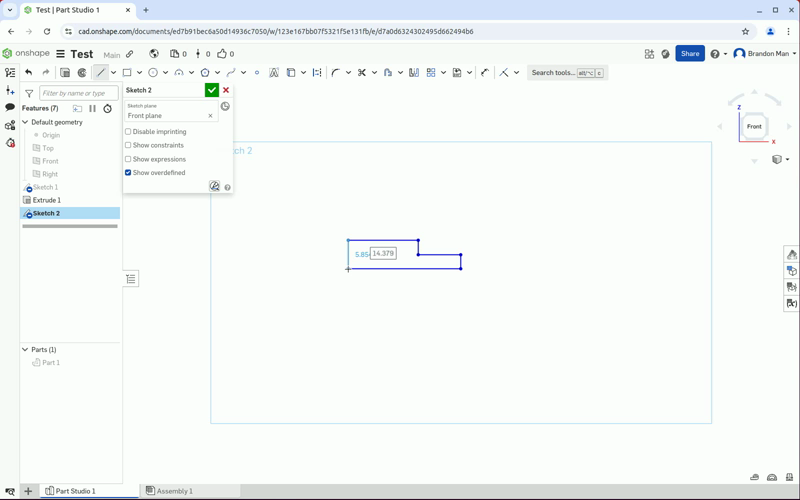
key(esc)
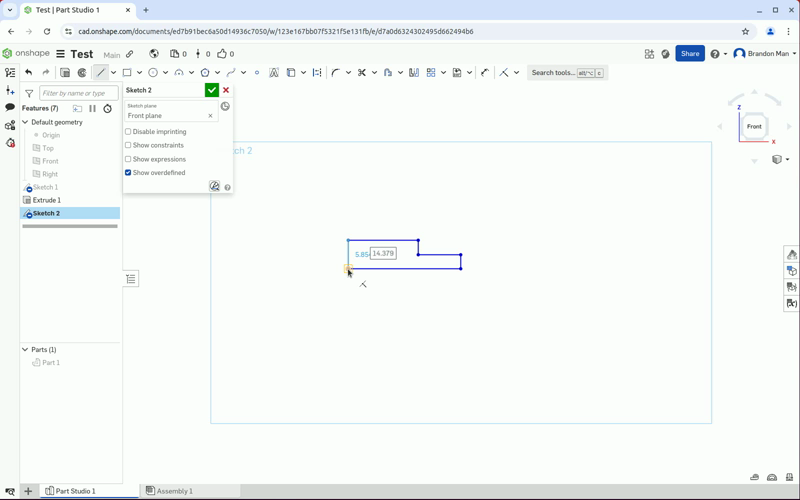
mouse_move(383, 262)
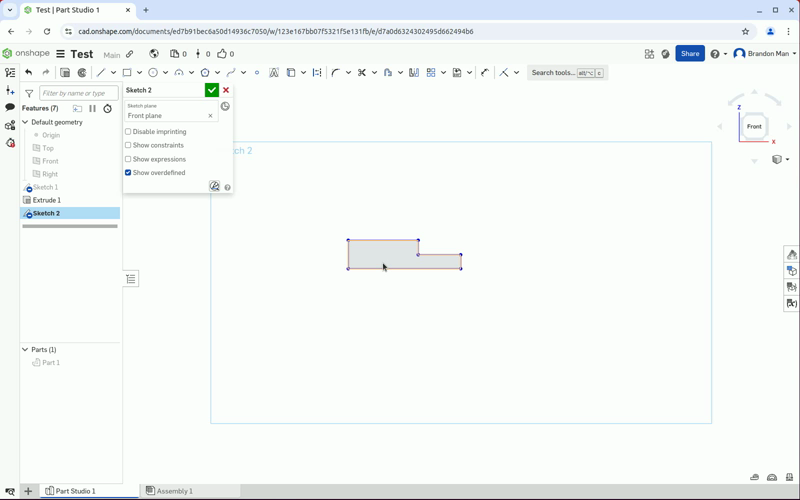
click(383, 262)
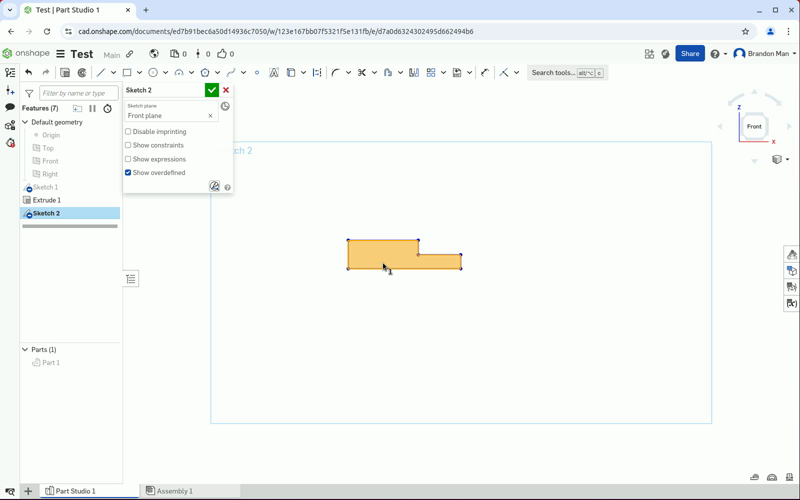
mouse_move(73, 352)
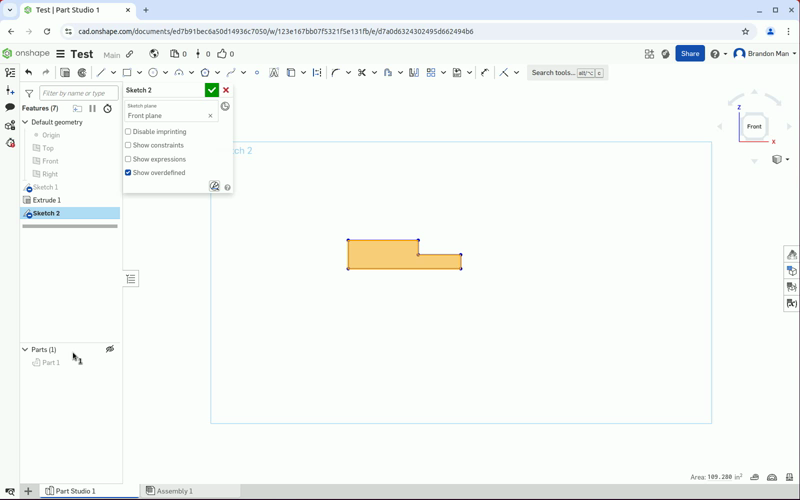
key(shift+y)
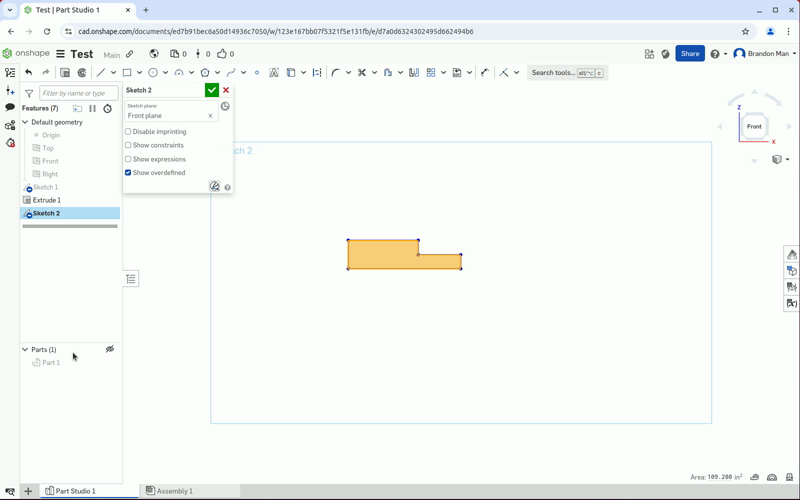
key(shift+e)
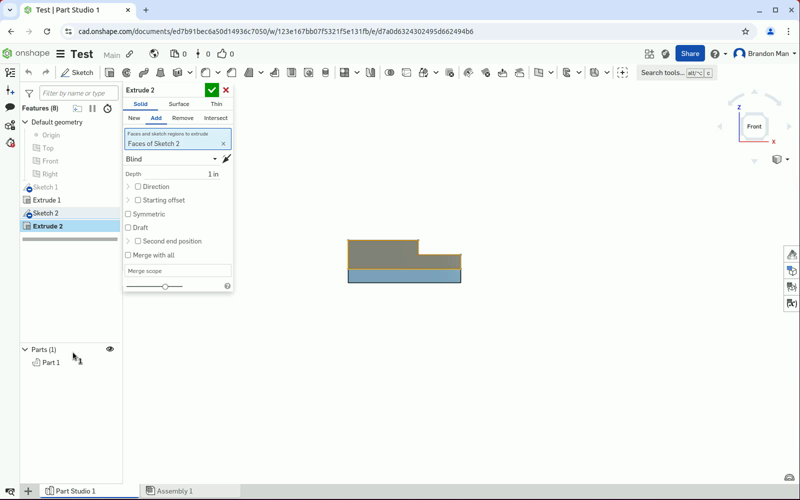
mouse_move(143, 106)
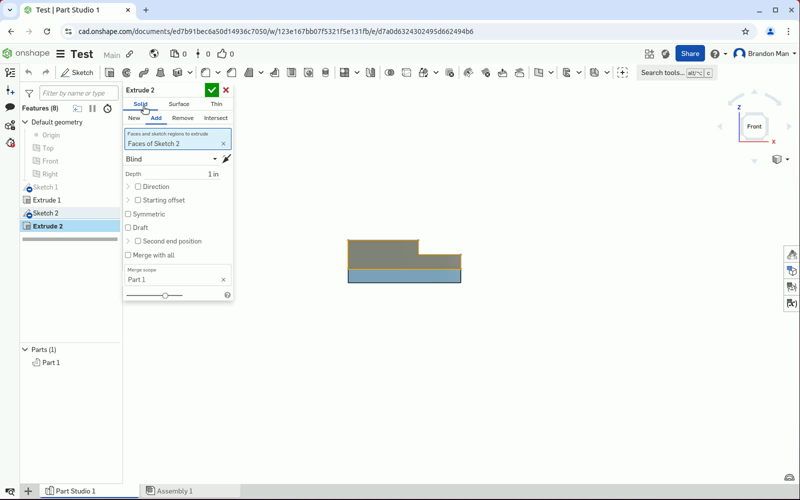
click(143, 106)
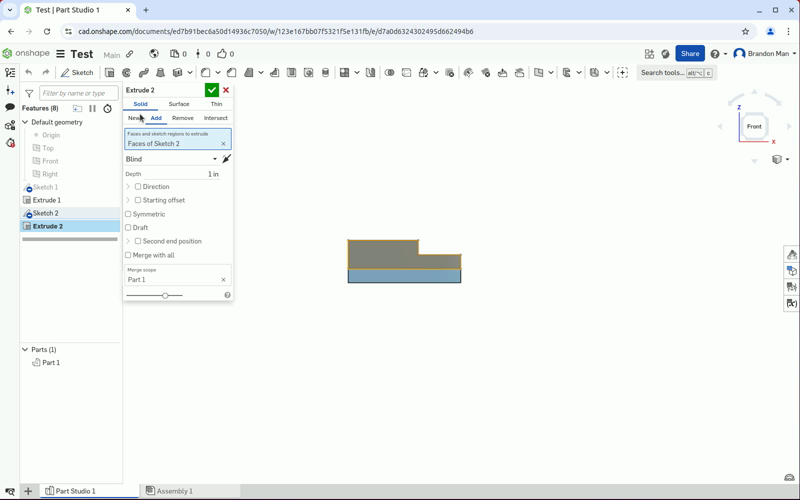
mouse_move(137, 120)
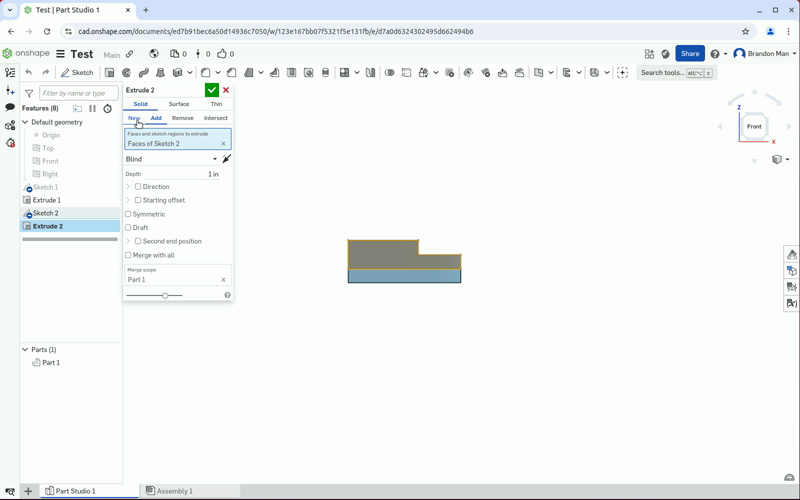
click(137, 120)
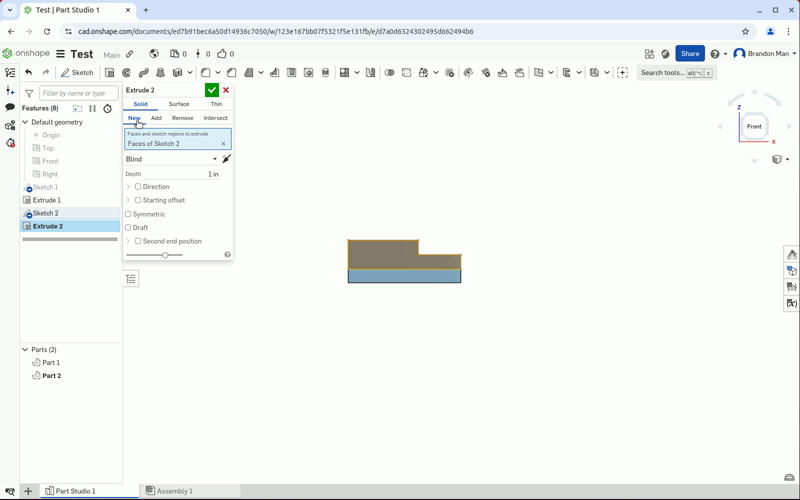
key(tab, 4)
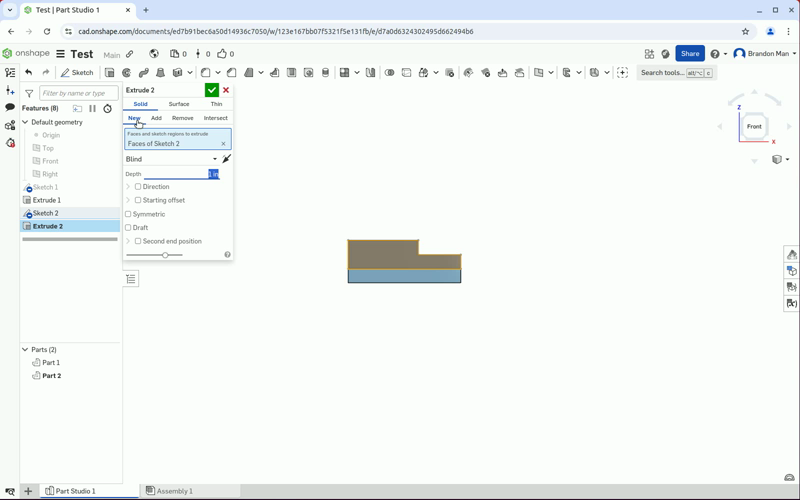
text(-2.889)
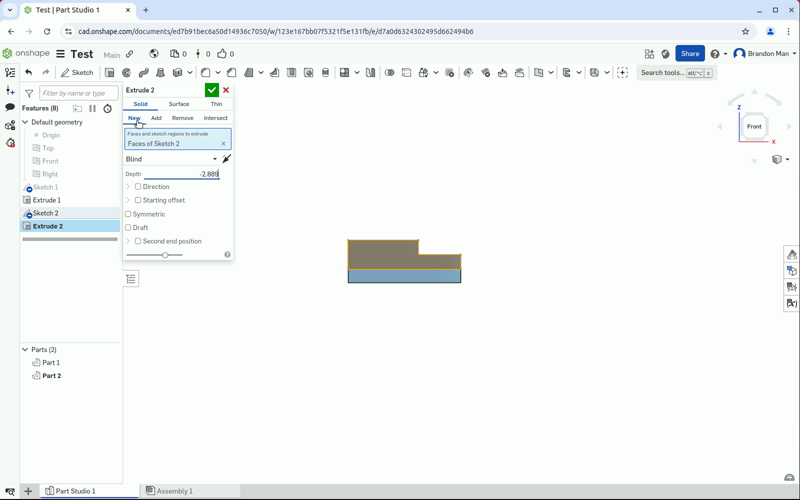
key(enter)
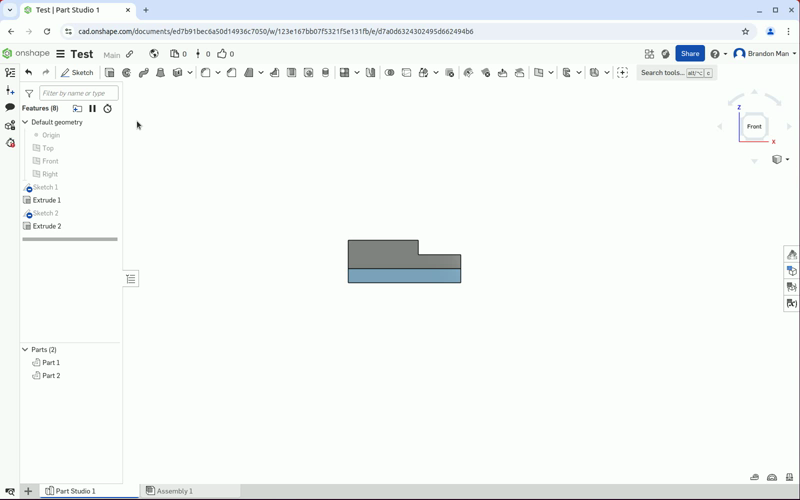
key(shift+h)
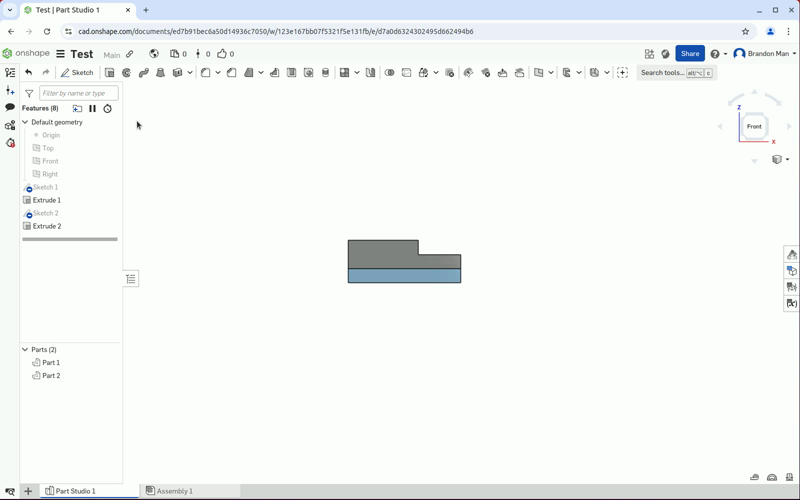
key(shift+h)
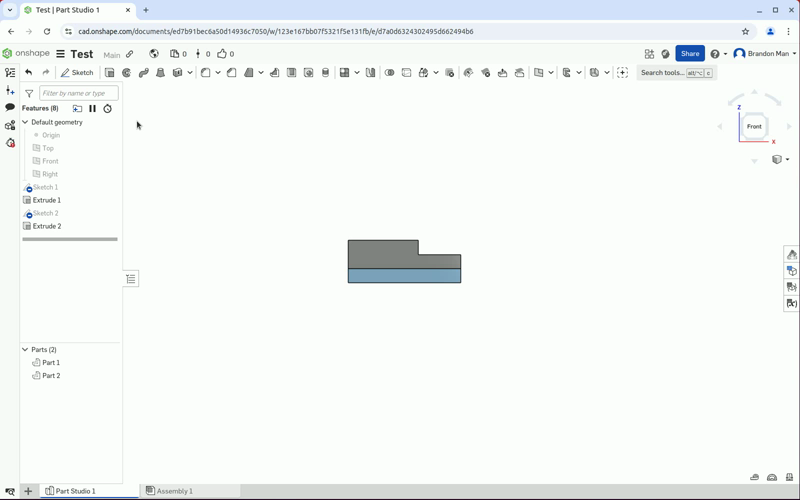
mouse_move(73, 189)
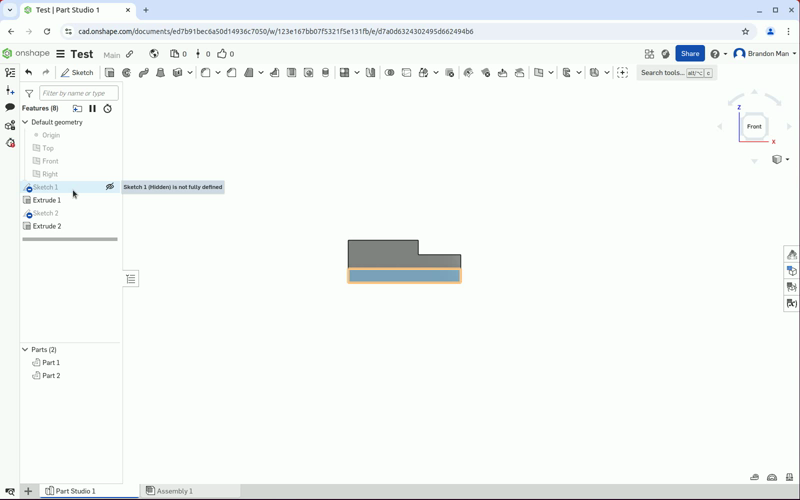
click(73, 189)
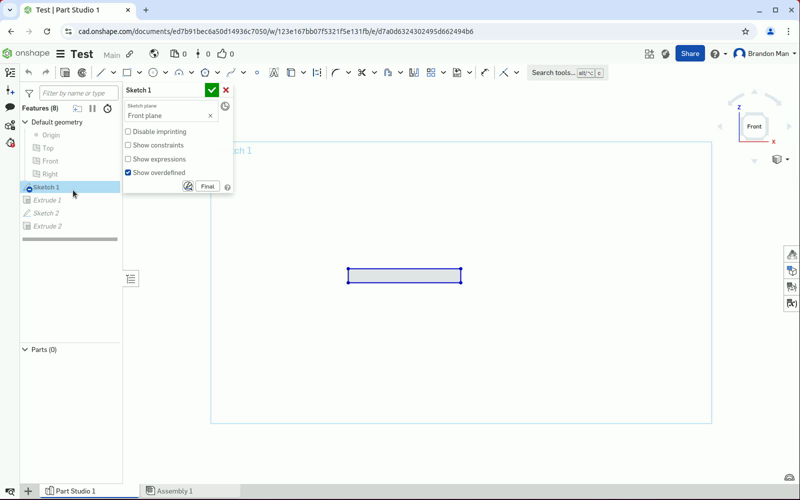
mouse_move(229, 92)
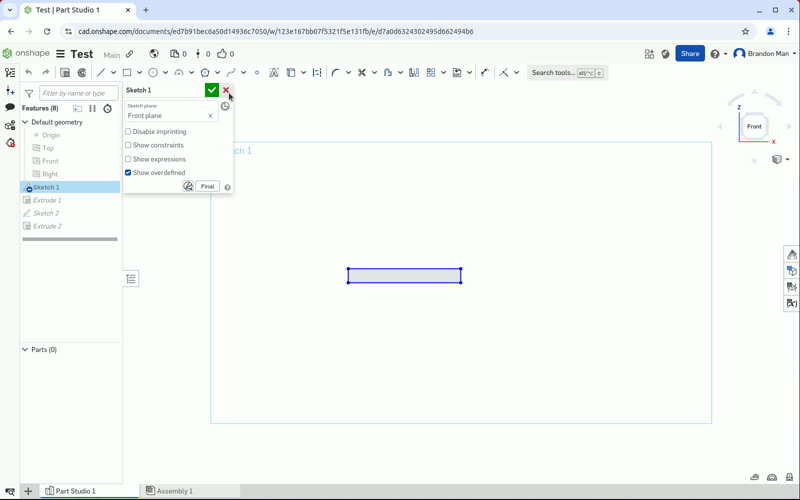
click(229, 92)
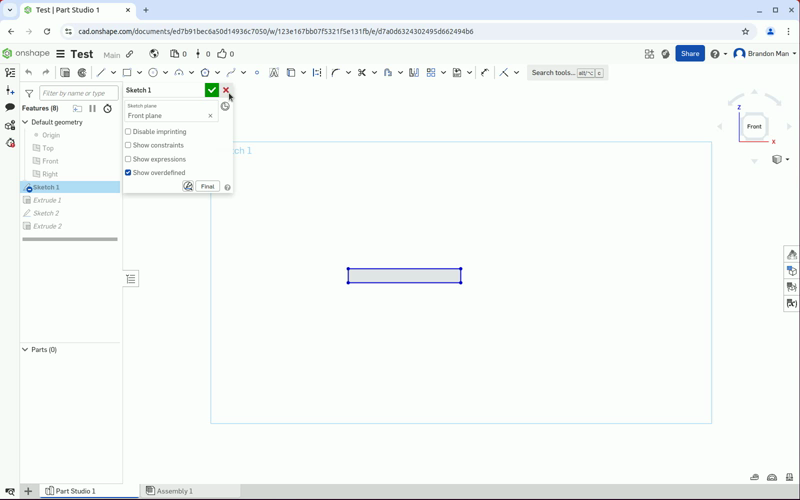
key(shift+s)
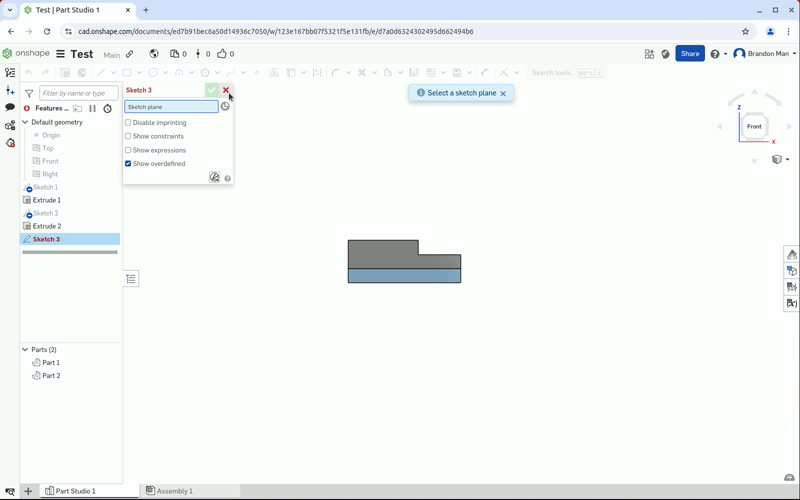
mouse_move(73, 163)
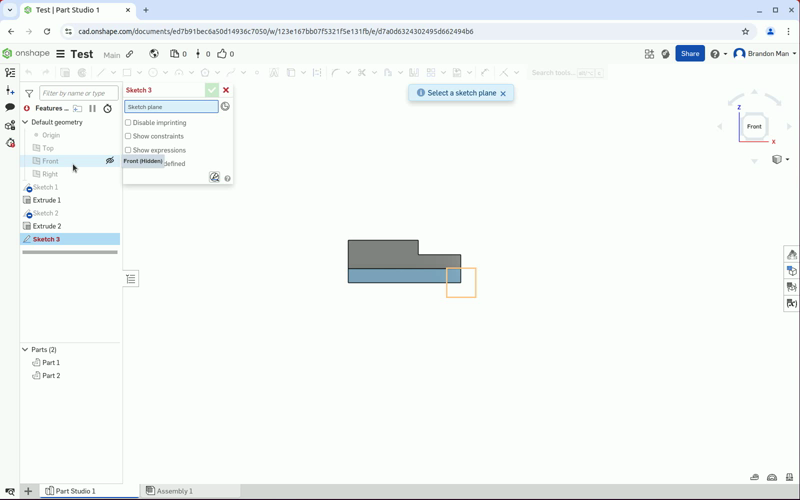
click(73, 163)
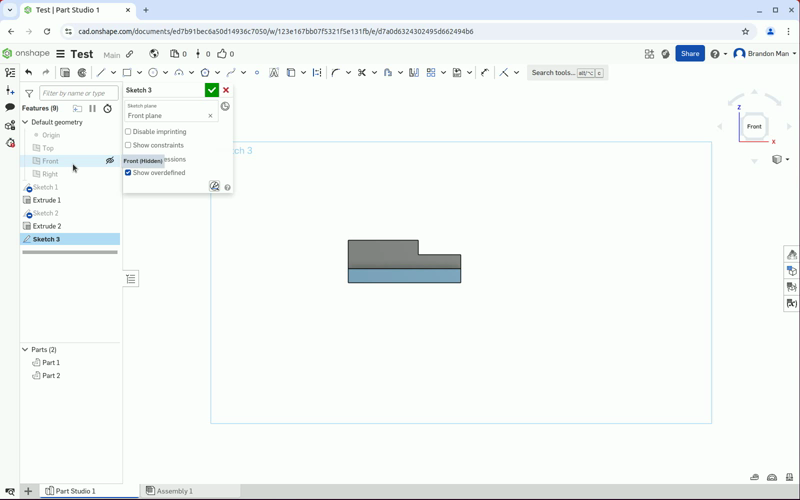
mouse_move(73, 352)
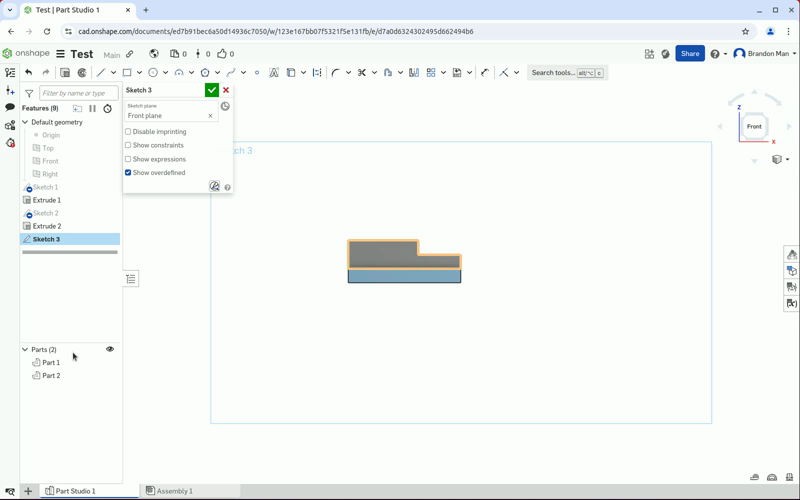
key(y)
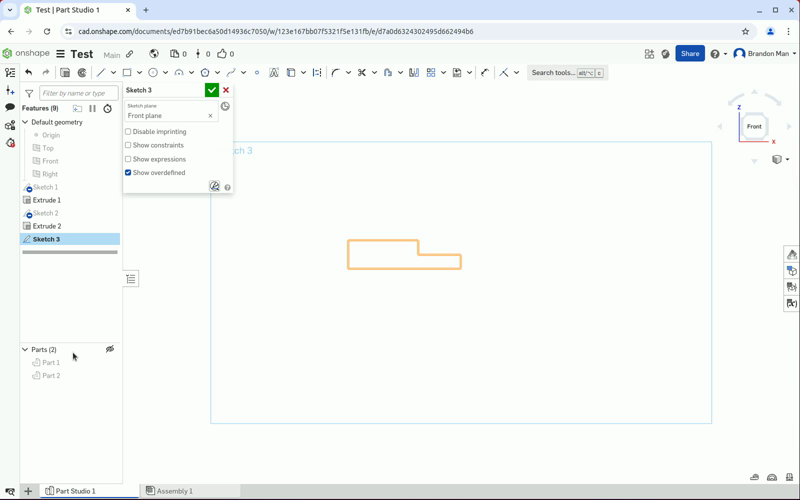
key(l)
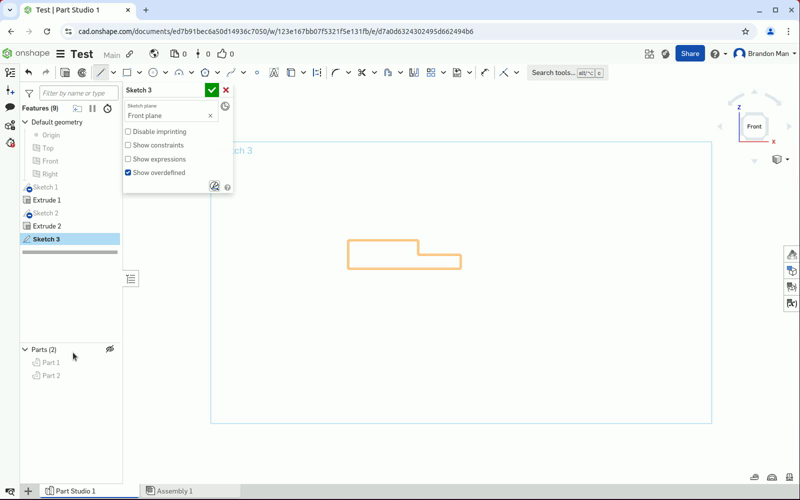
key_down(shift)
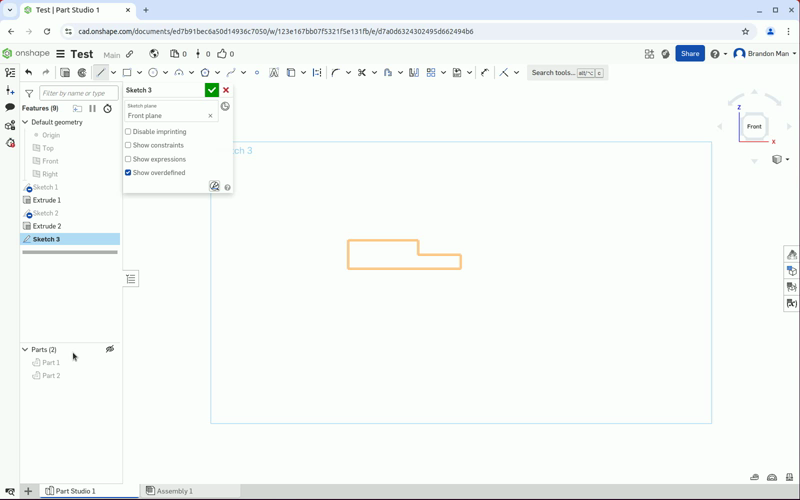
mouse_move(348, 282)
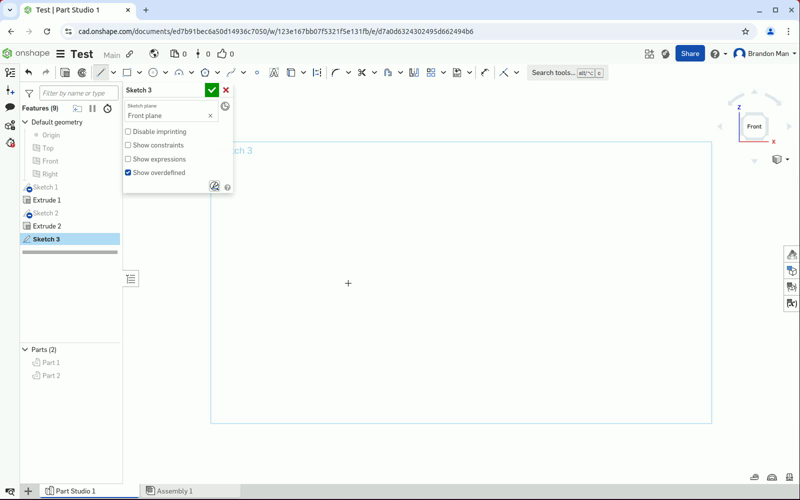
click(348, 282)
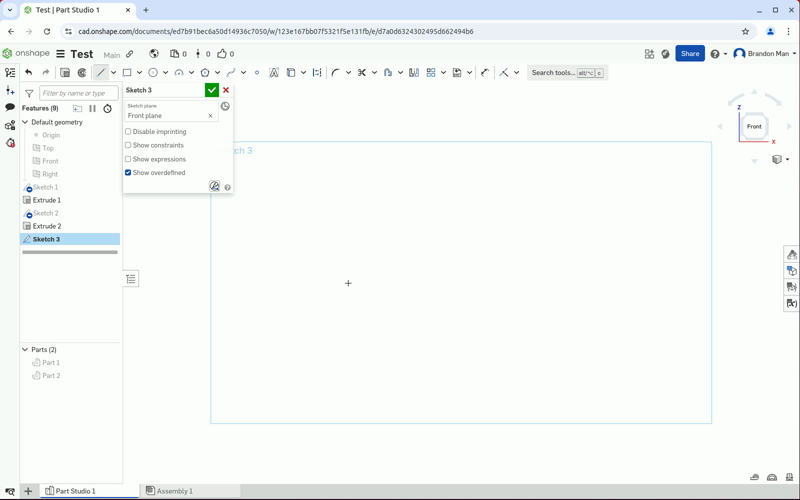
key_up(shift)
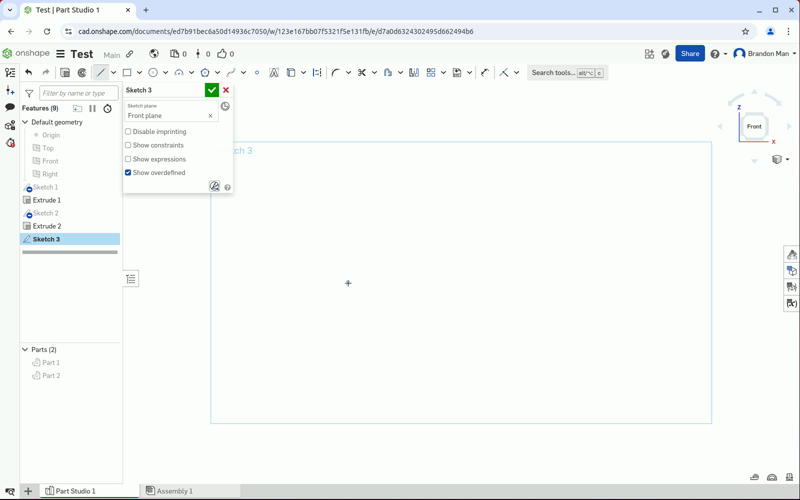
key_down(shift)
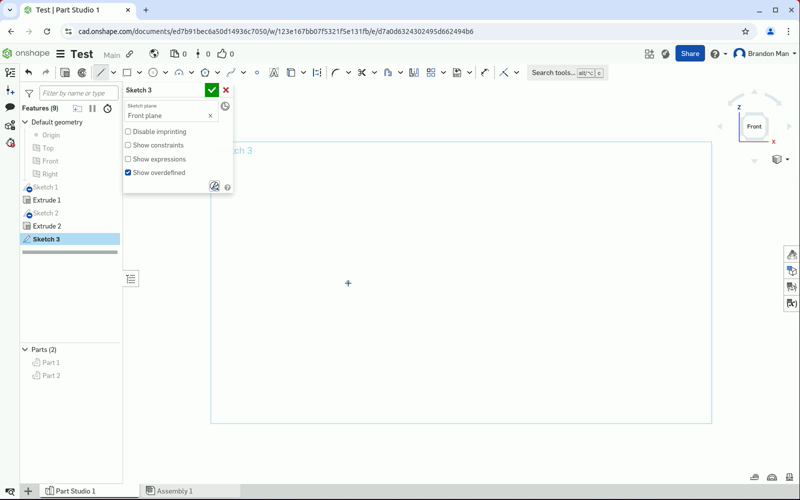
mouse_move(460, 282)
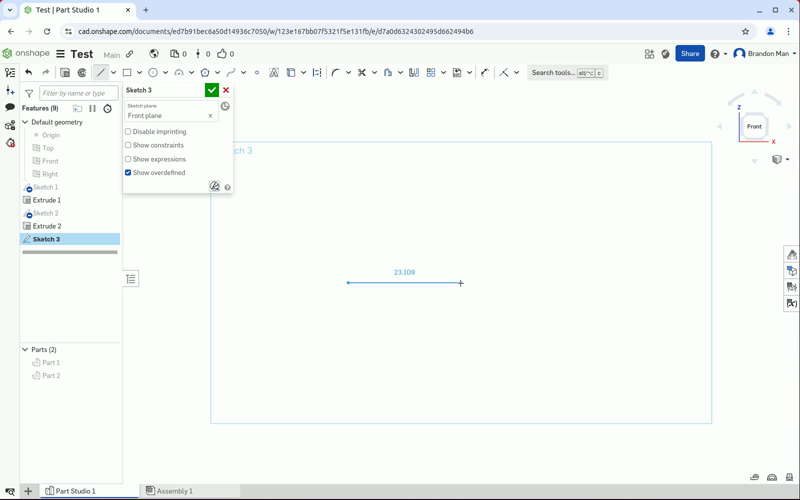
click(460, 282)
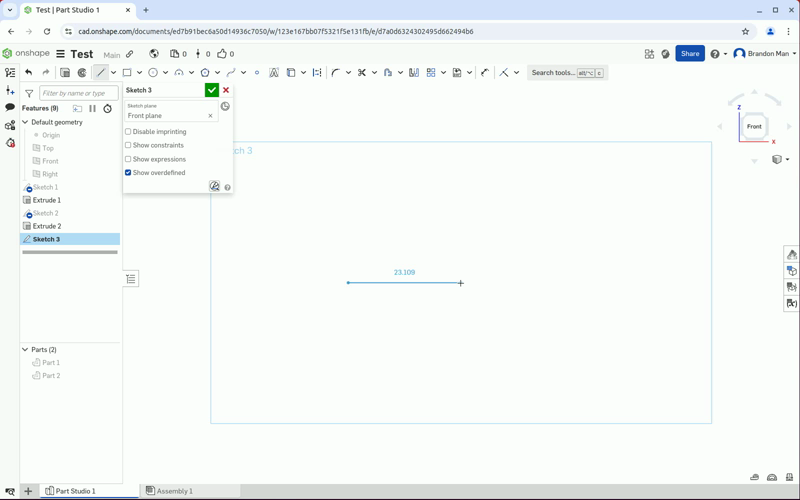
key_up(shift)
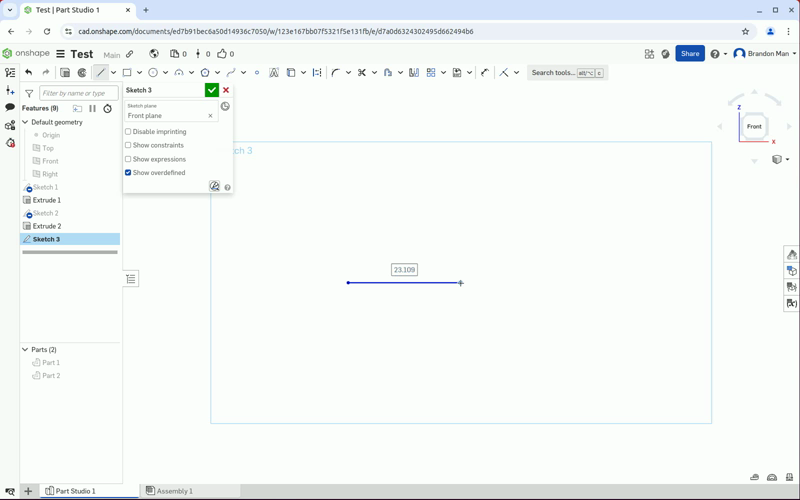
key_down(shift)
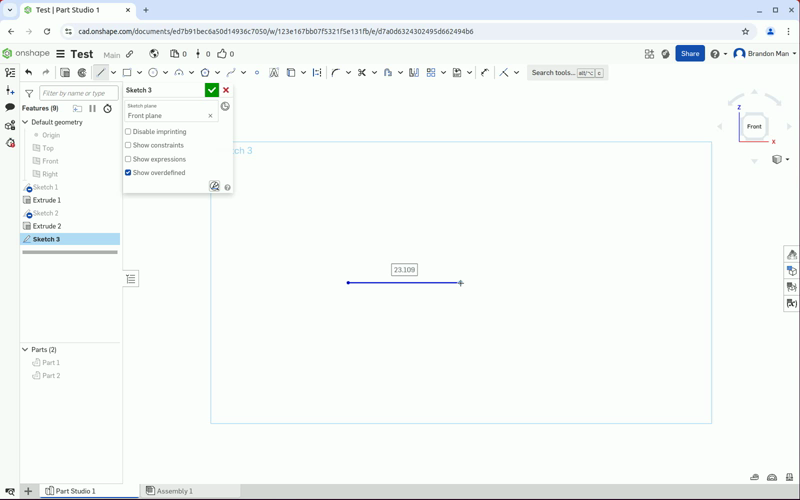
mouse_move(490, 282)
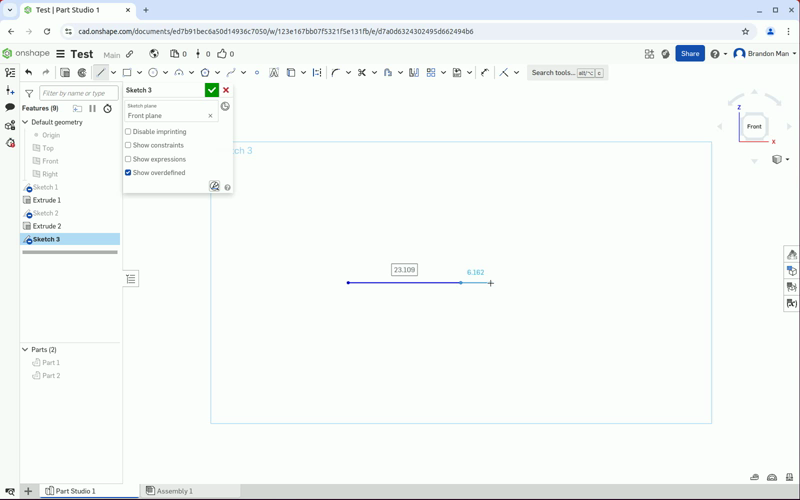
mouse_move(460, 268)
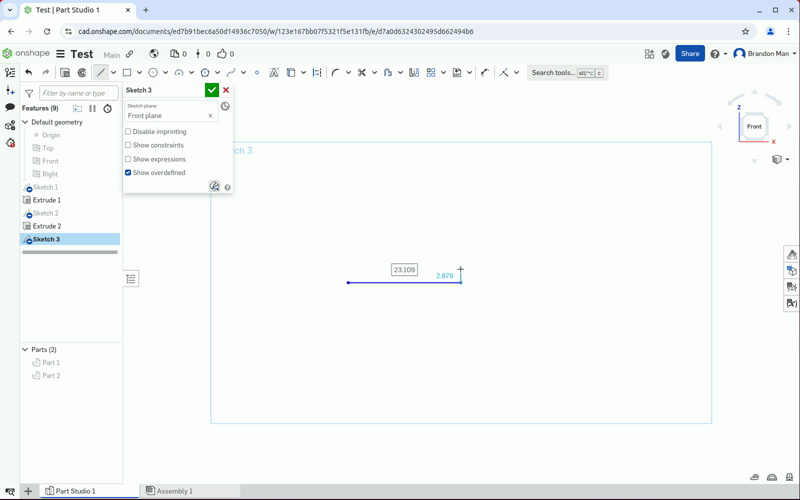
click(460, 268)
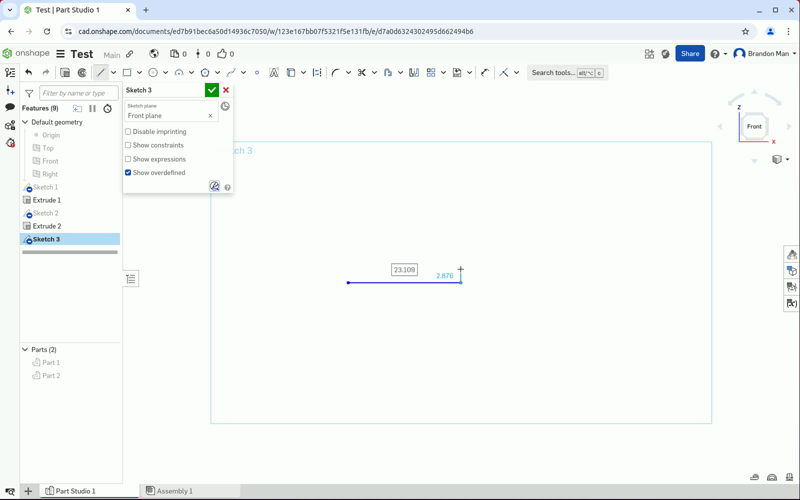
key_up(shift)
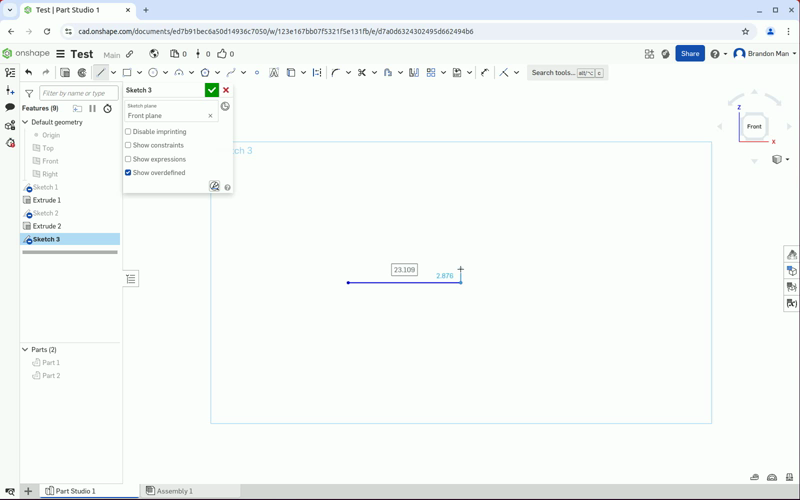
key_down(shift)
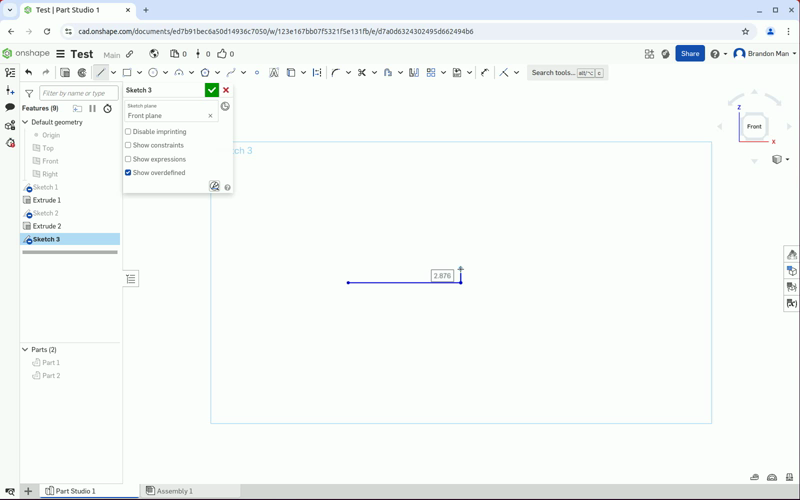
mouse_move(348, 268)
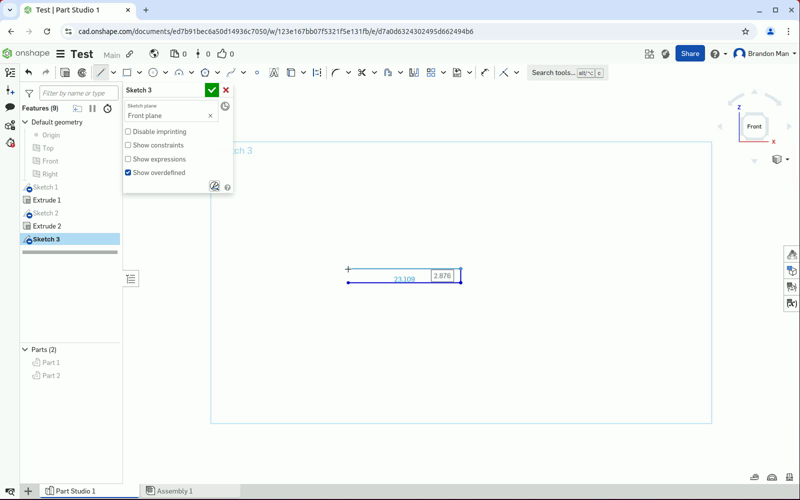
click(348, 268)
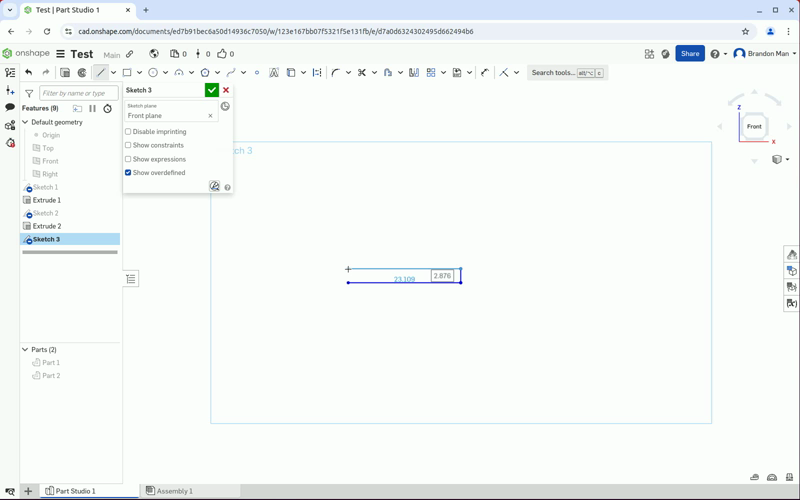
key_up(shift)
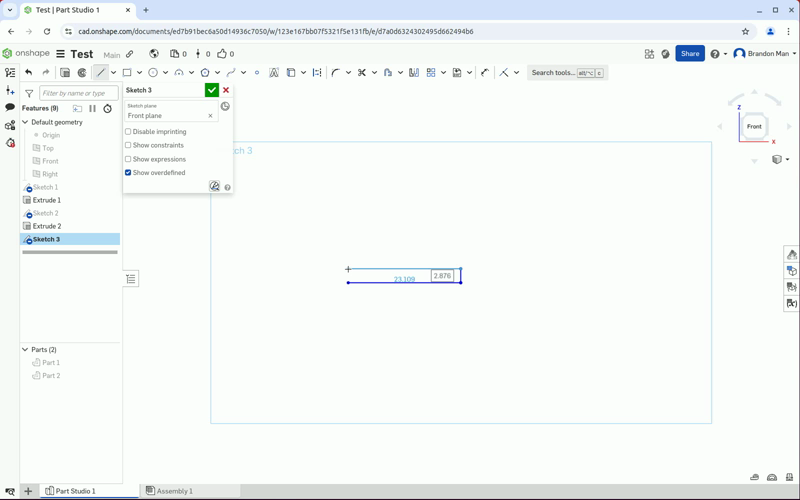
mouse_move(378, 268)
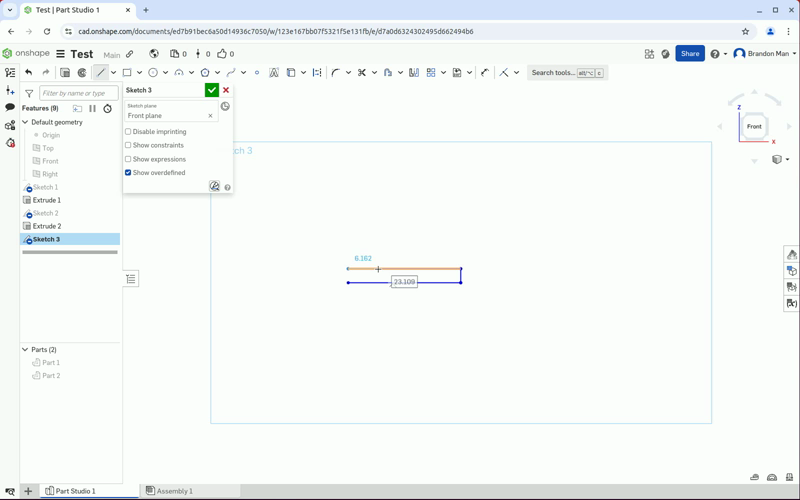
key_down(shift)
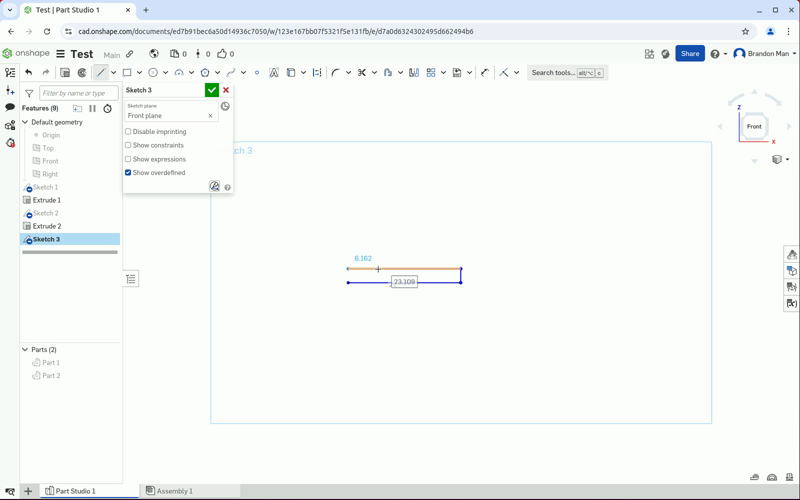
mouse_move(348, 282)
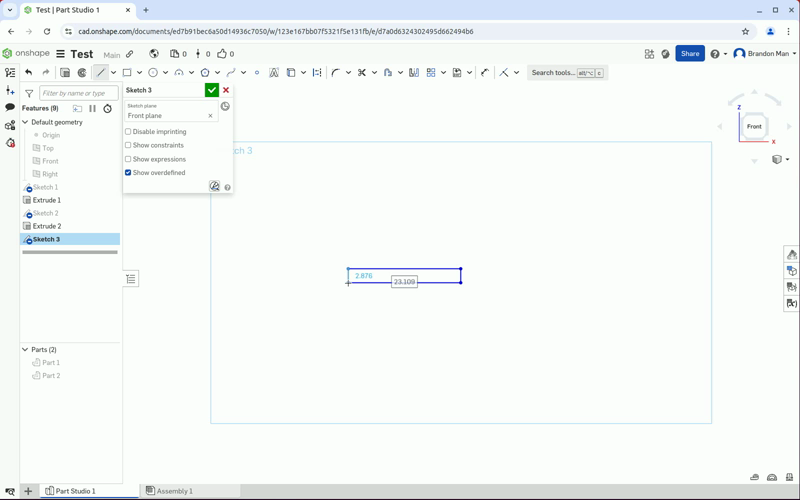
key_up(shift)
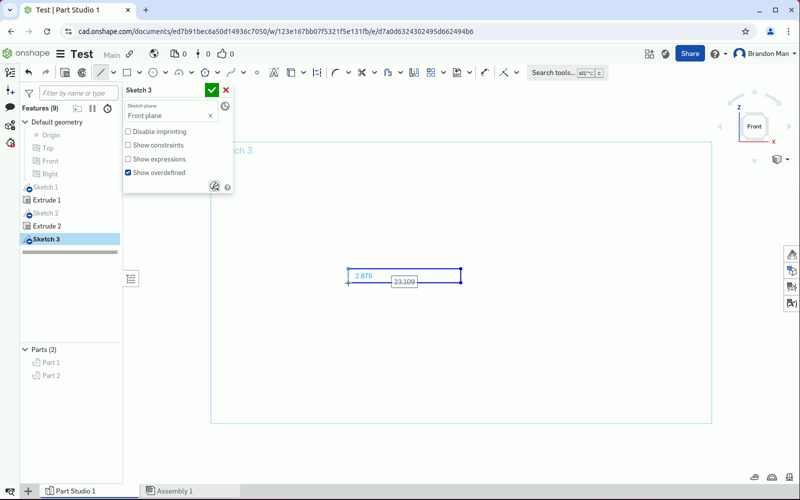
click(348, 282)
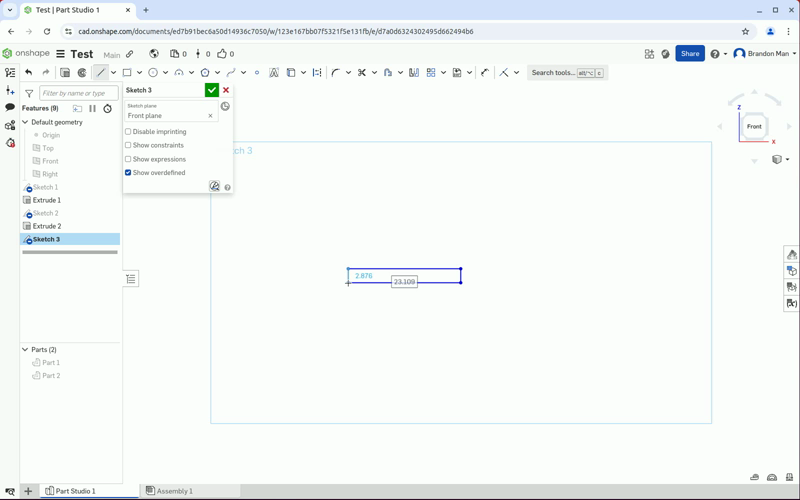
key(esc)
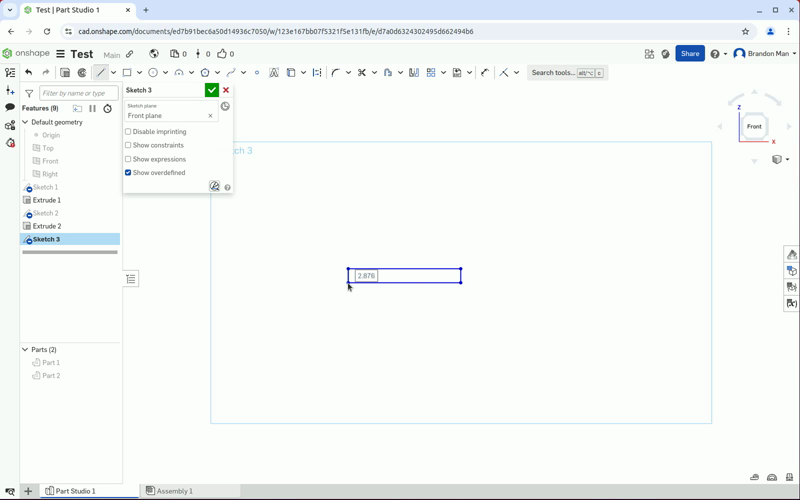
mouse_move(440, 281)
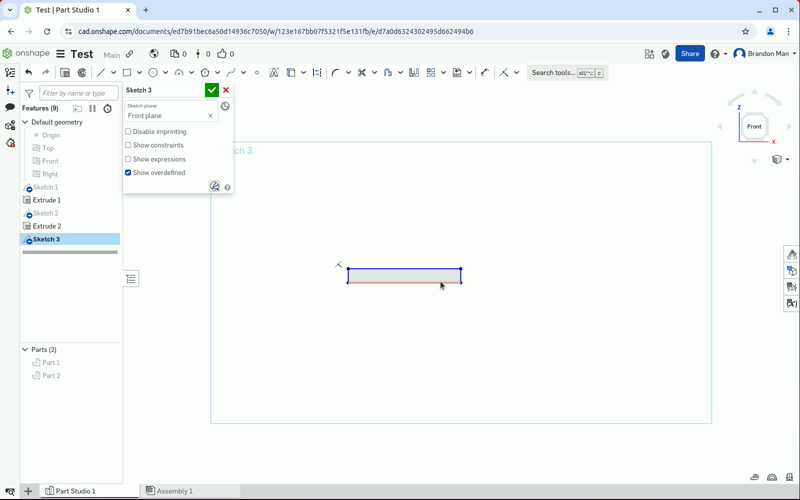
scroll(6)
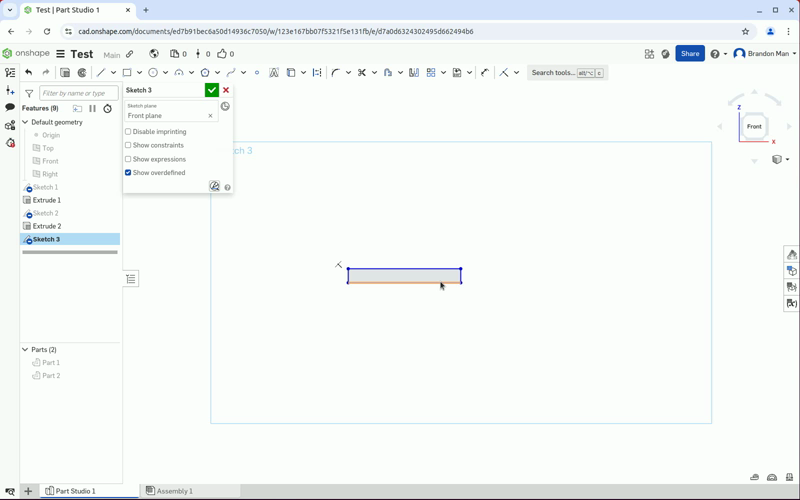
scroll(6)
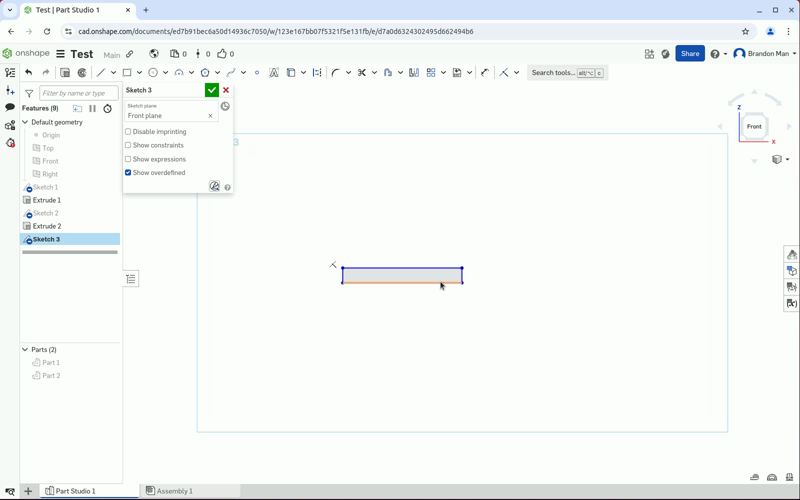
scroll(6)
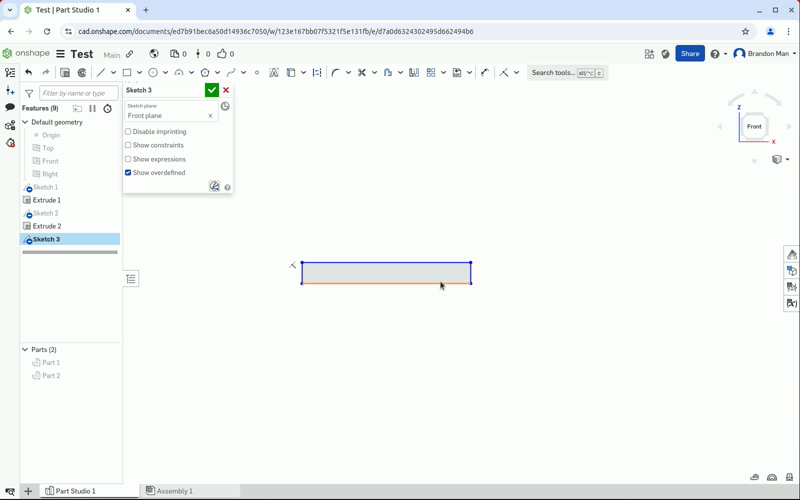
scroll(6)
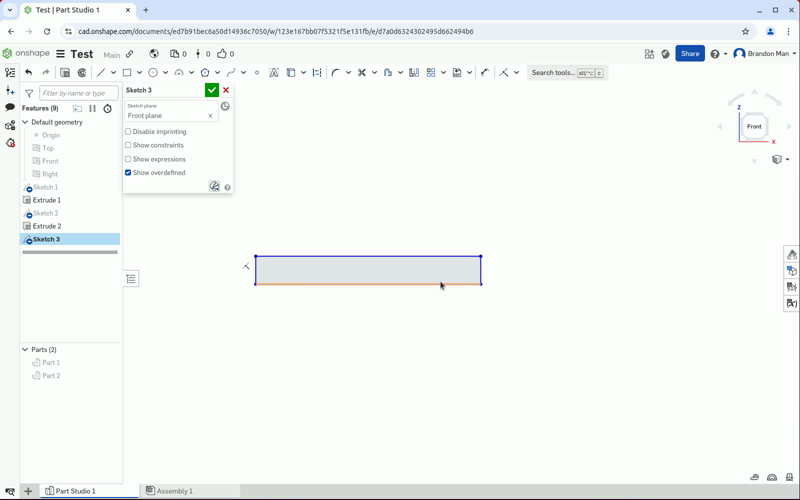
scroll(6)
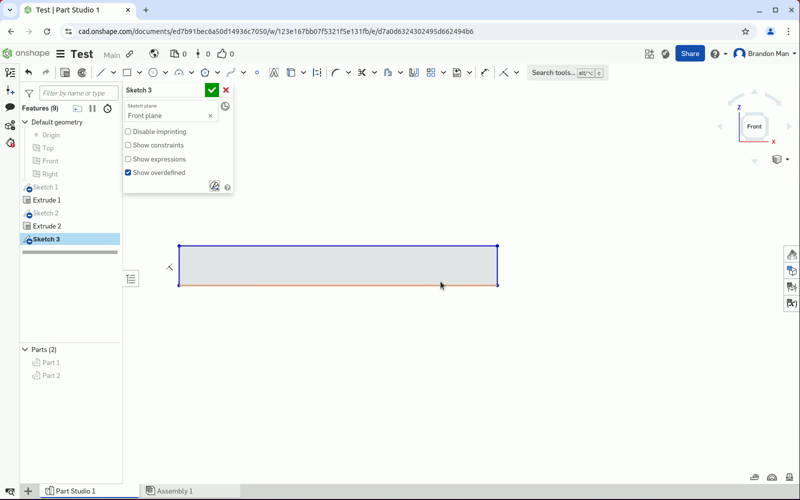
scroll(6)
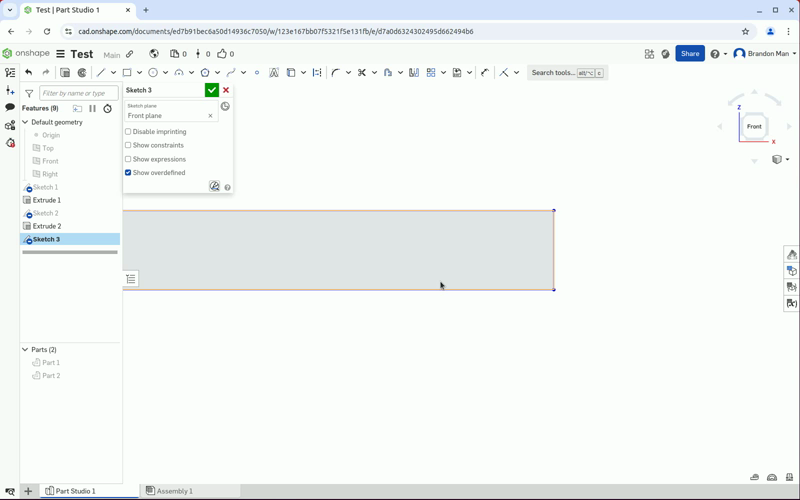
scroll(6)
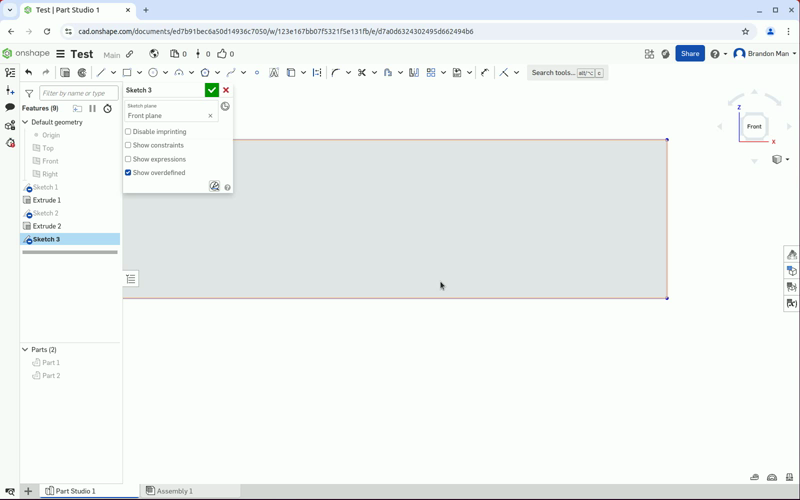
click(440, 281)
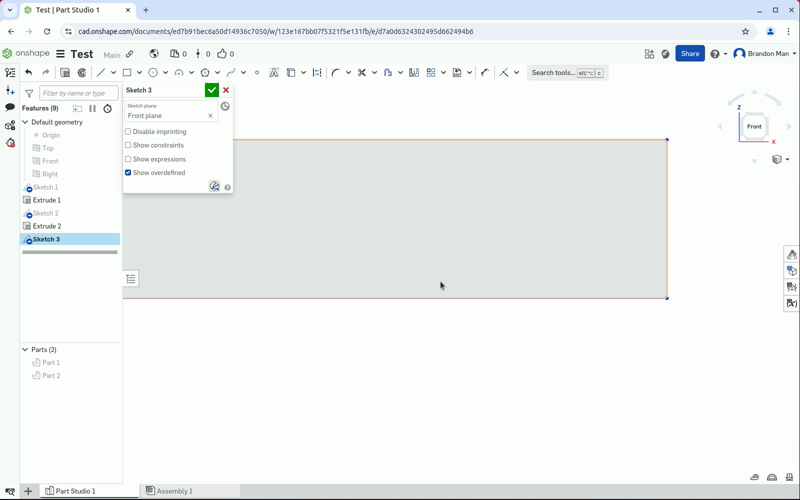
scroll(-6)
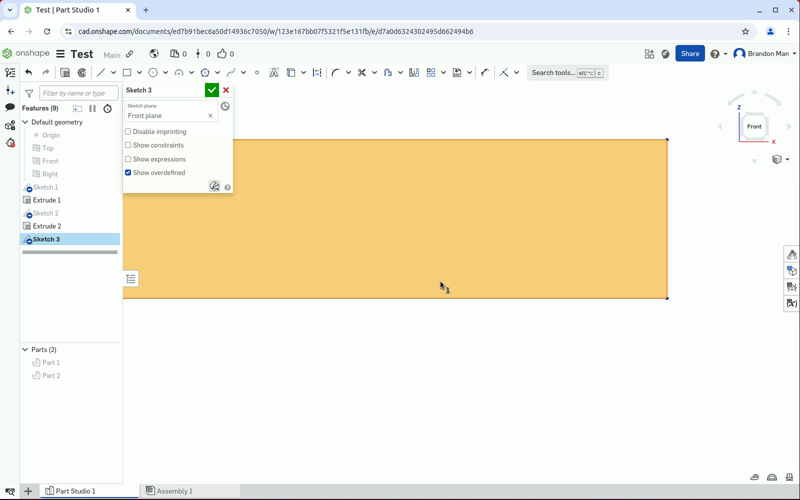
scroll(-6)
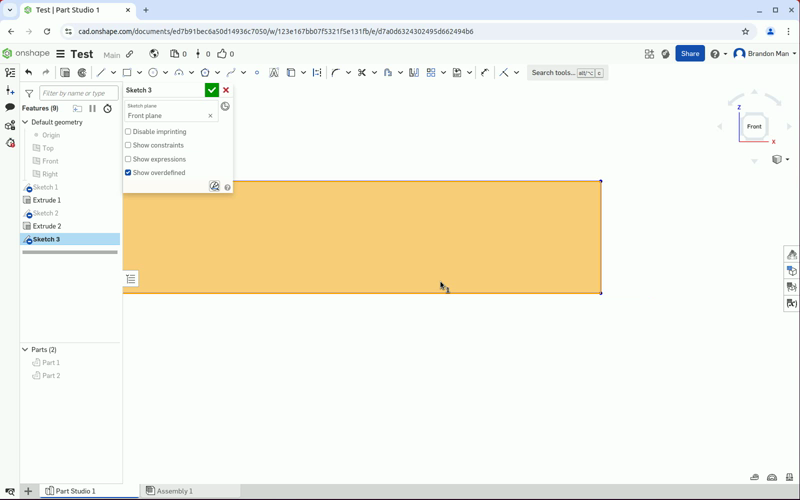
scroll(-6)
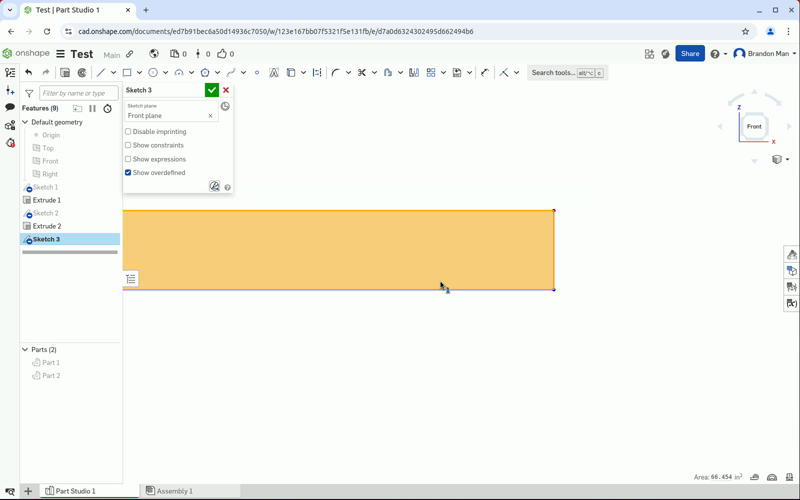
scroll(-6)
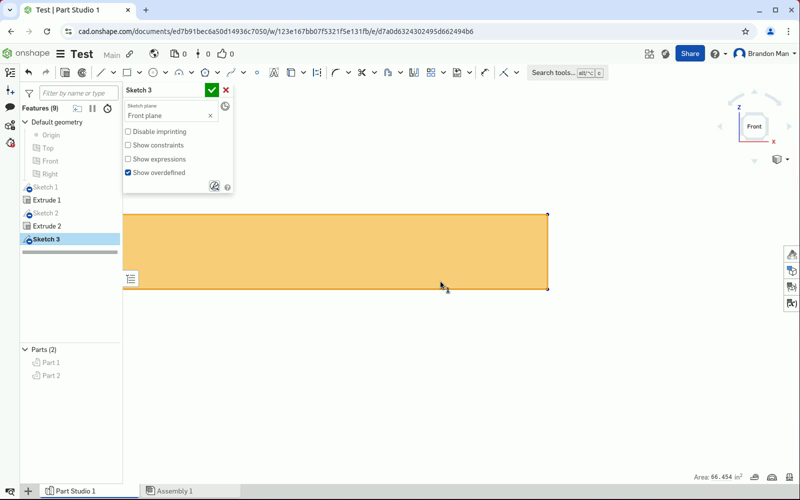
scroll(-6)
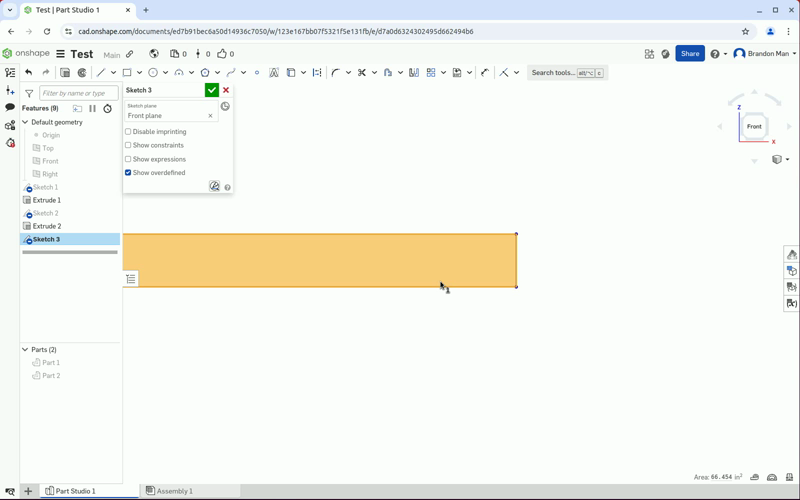
scroll(-6)
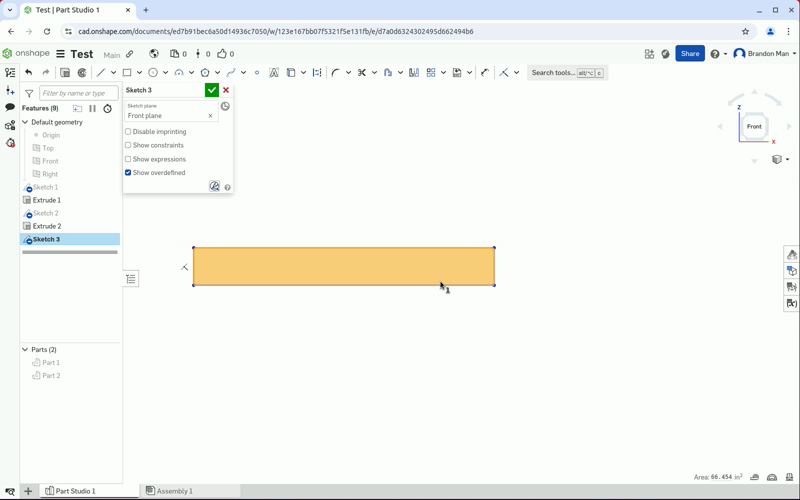
scroll(-6)
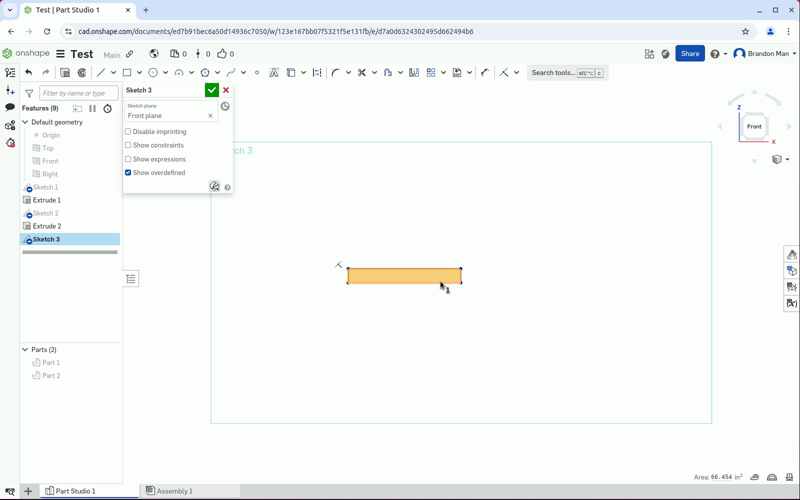
mouse_move(73, 352)
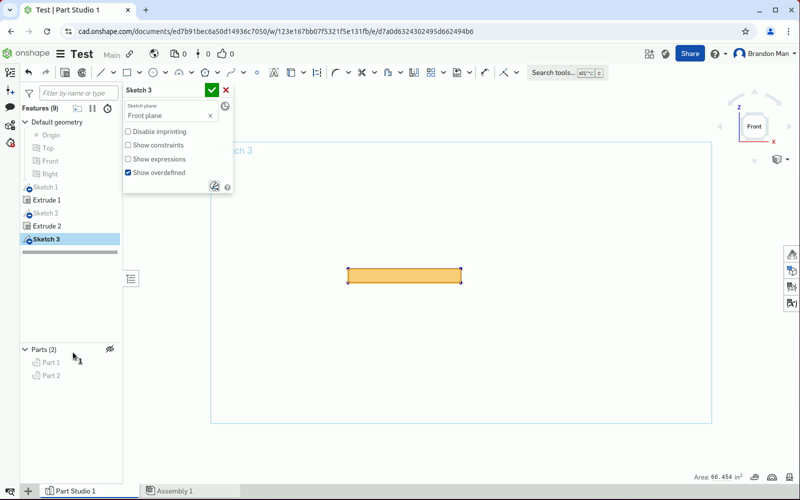
key(shift+y)
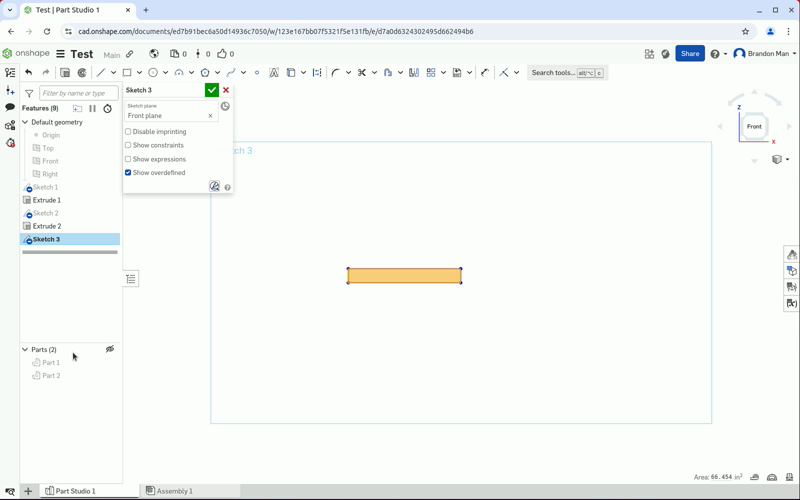
key(shift+e)
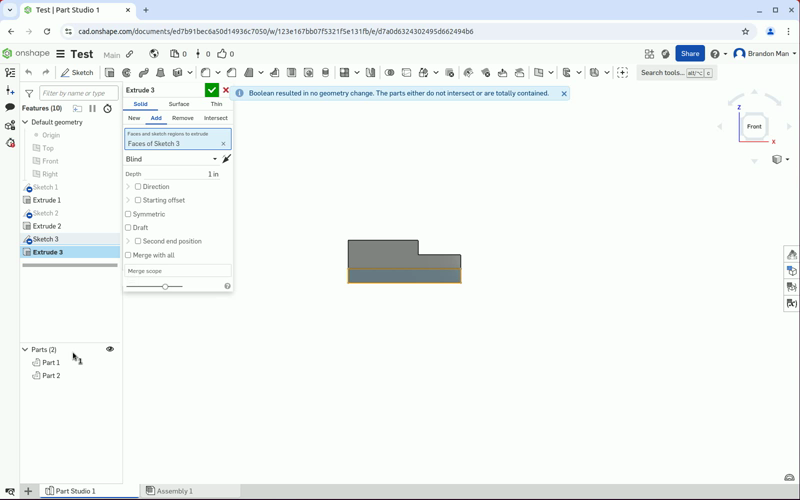
mouse_move(143, 106)
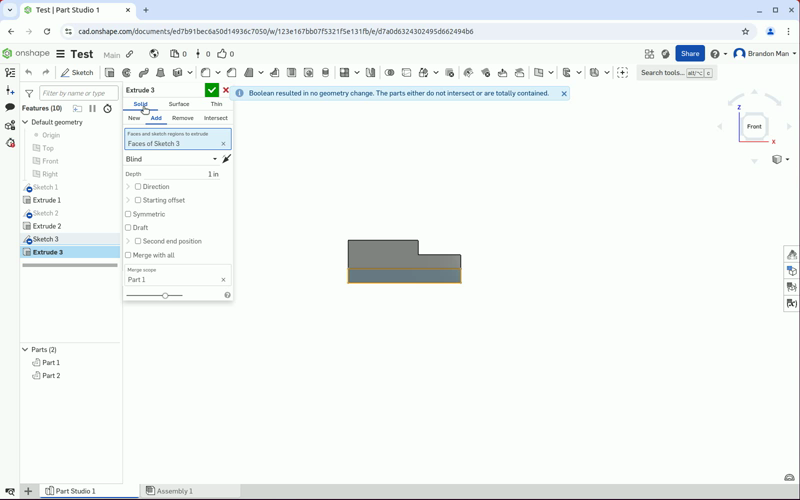
click(143, 106)
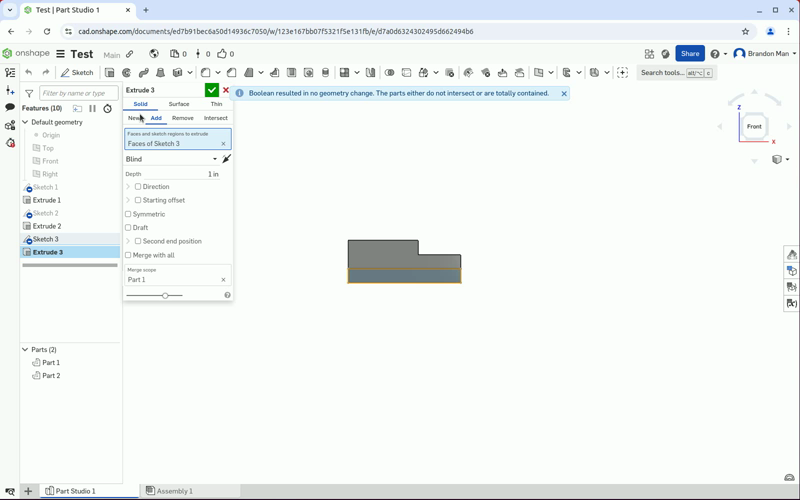
mouse_move(137, 120)
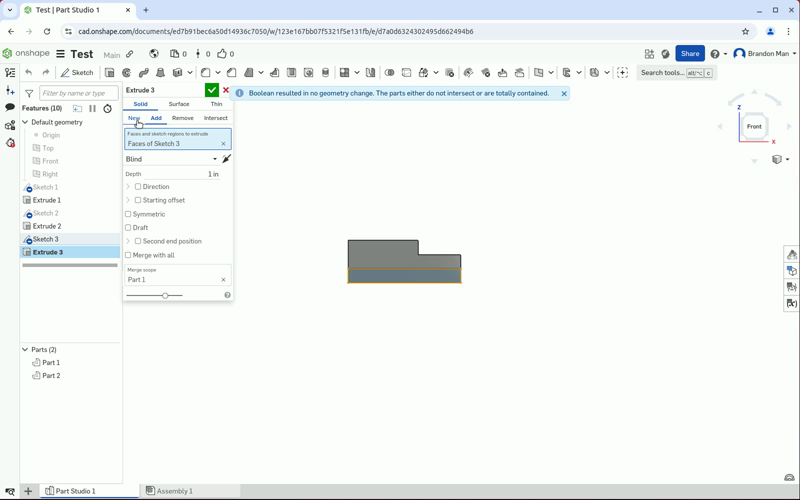
click(137, 120)
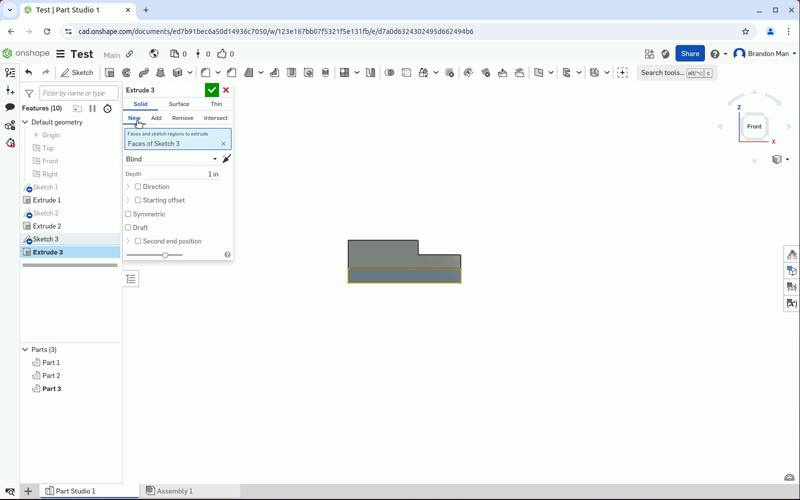
key(tab, 4)
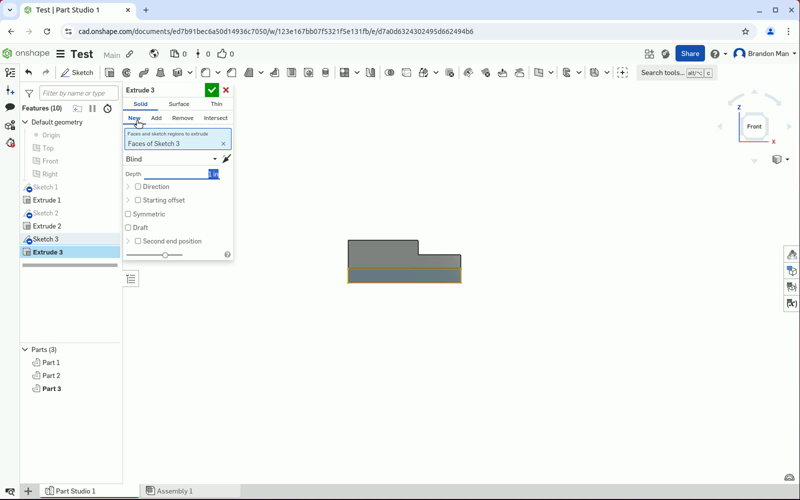
text(-2.889)
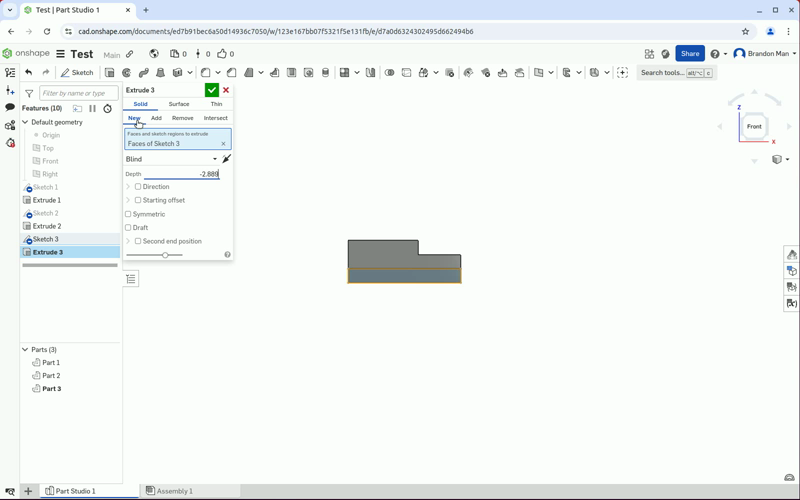
key(enter)
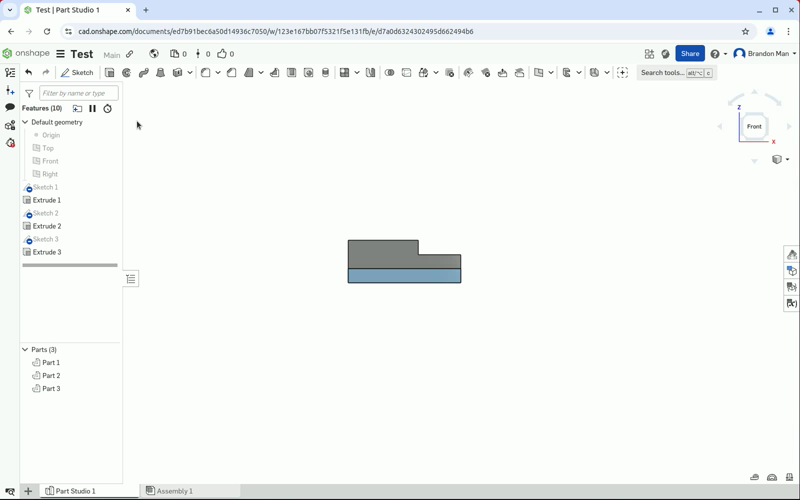
key(shift+h)
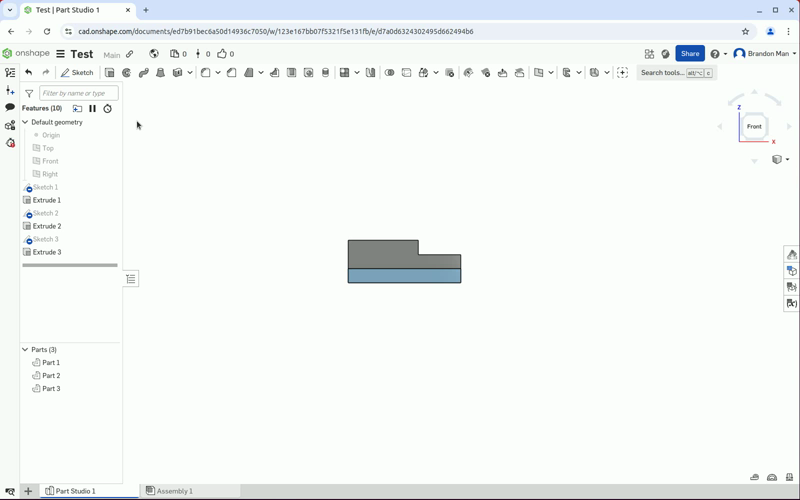
key(shift+h)
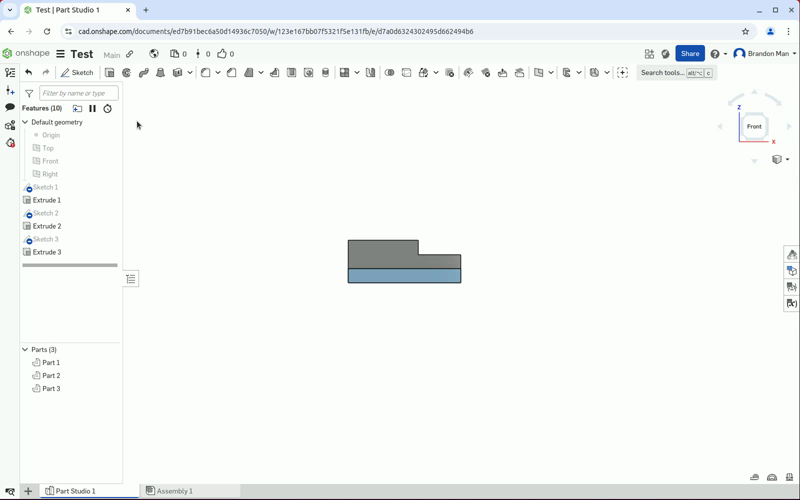
mouse_move(73, 189)
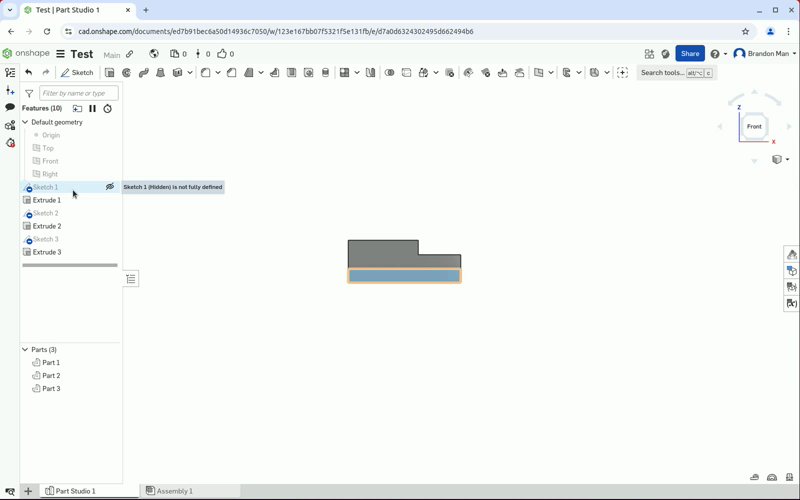
click(73, 189)
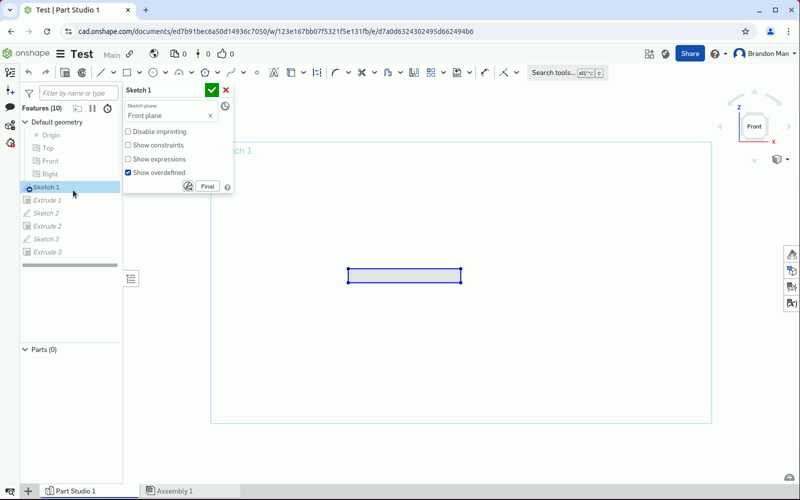
mouse_move(229, 92)
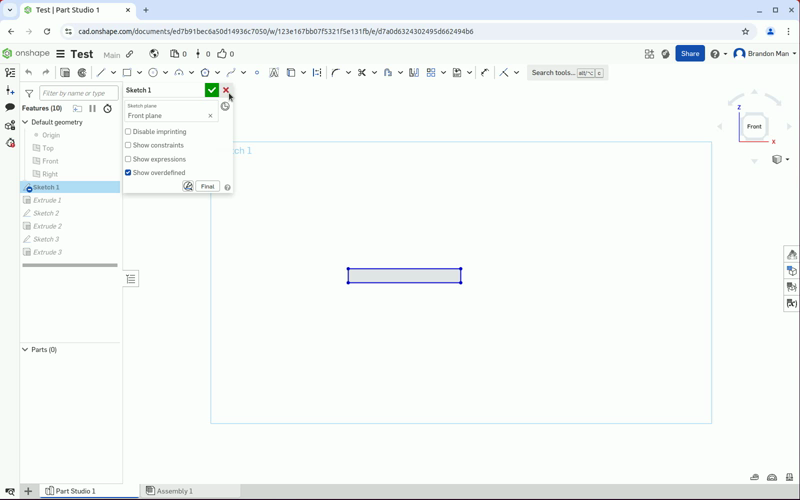
click(229, 92)
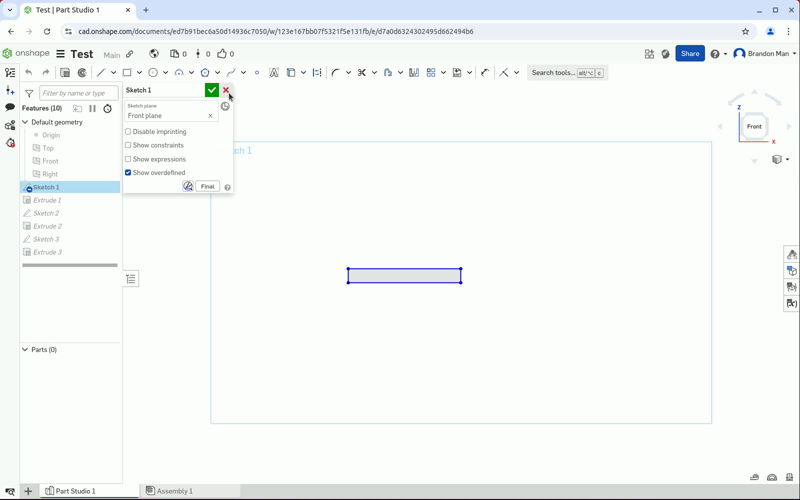
key(shift+s)
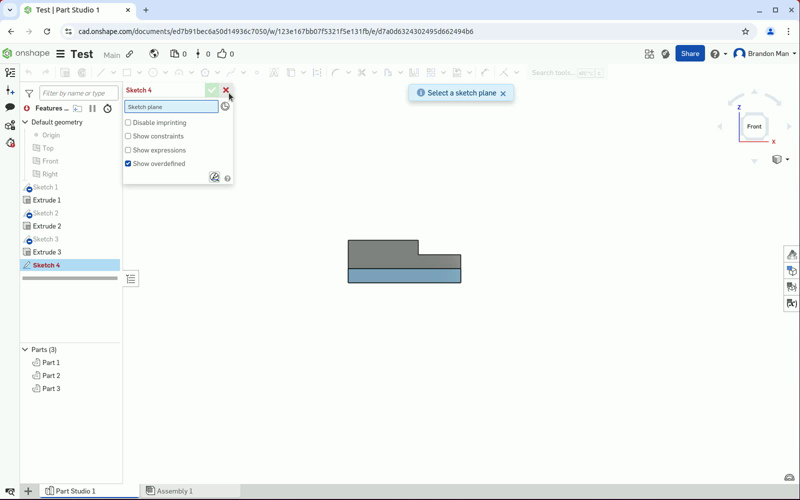
mouse_move(73, 163)
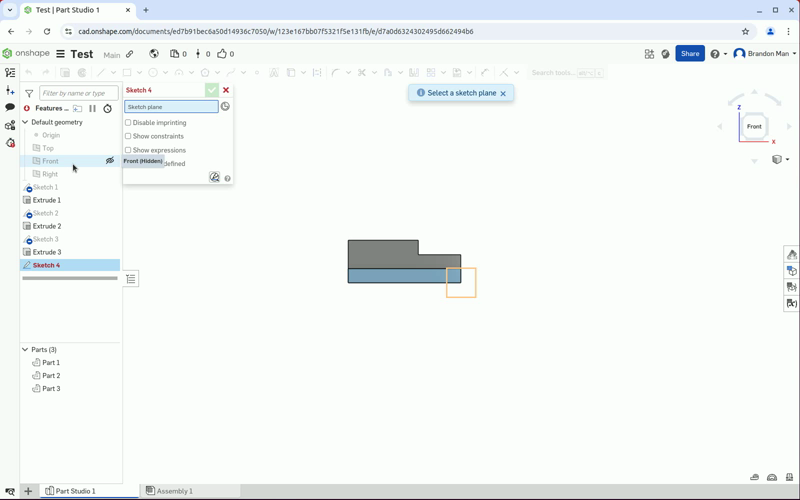
click(73, 163)
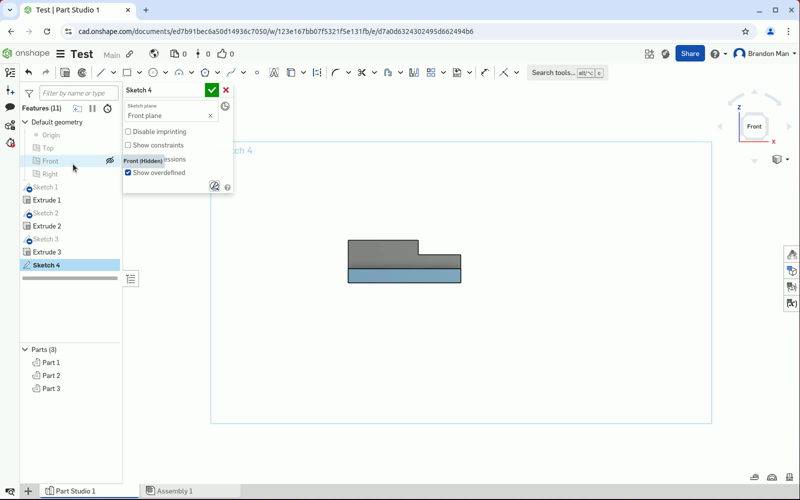
mouse_move(73, 352)
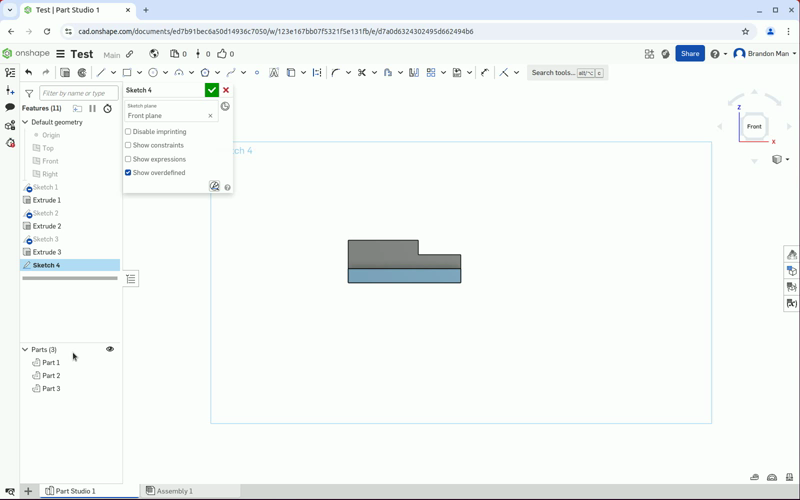
key(y)
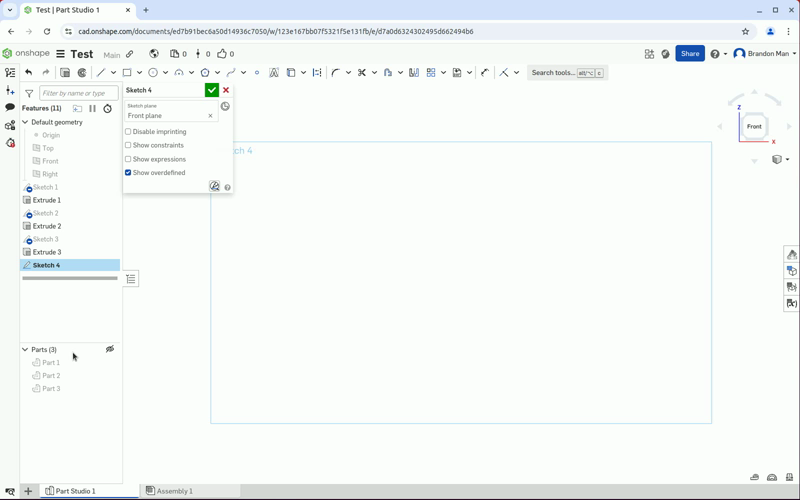
key(l)
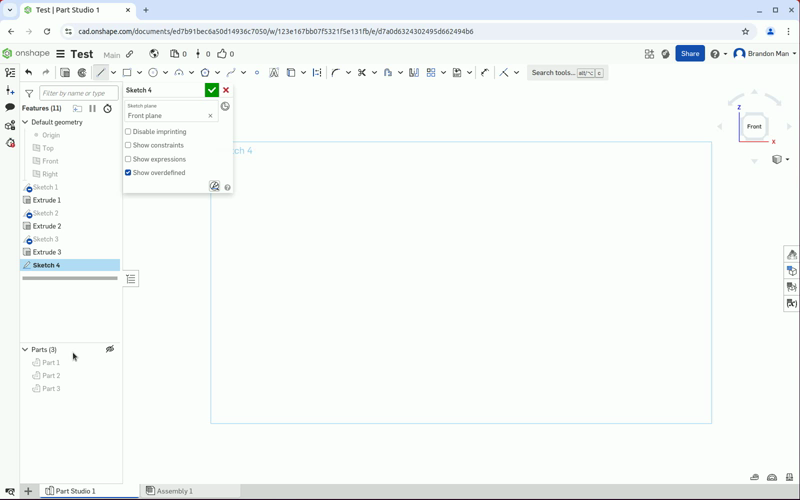
key_down(shift)
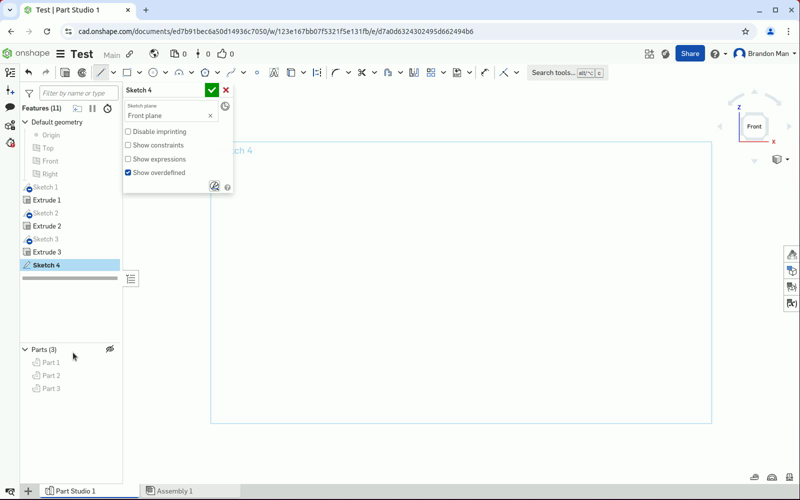
mouse_move(348, 240)
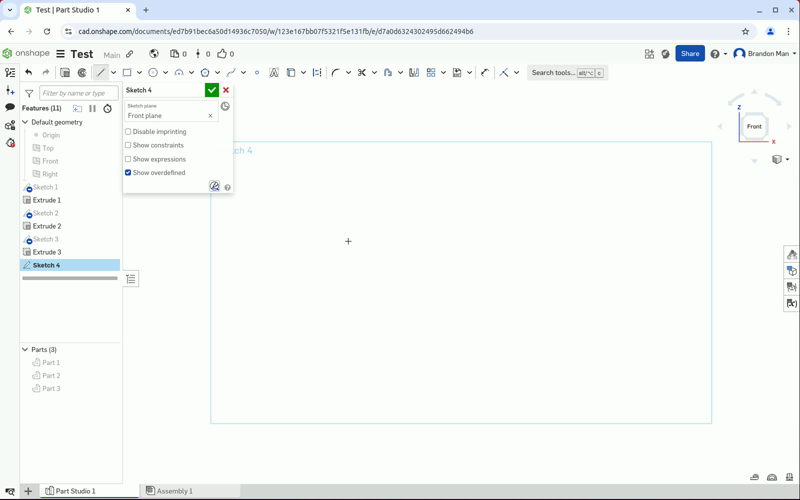
click(348, 240)
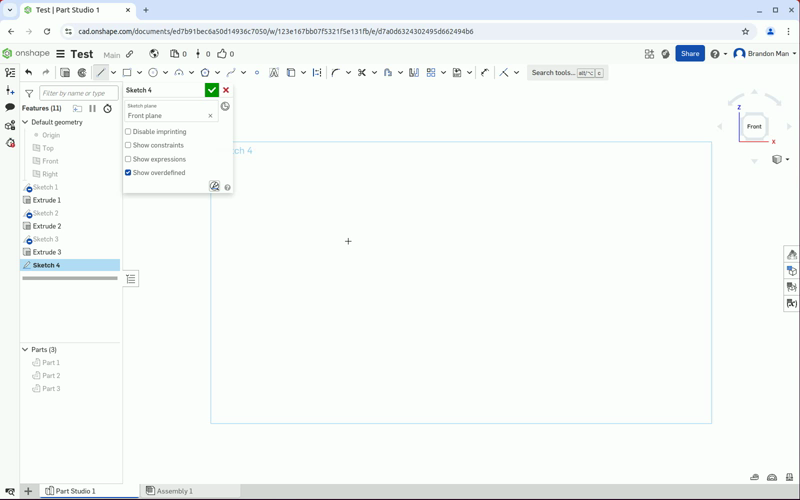
key_up(shift)
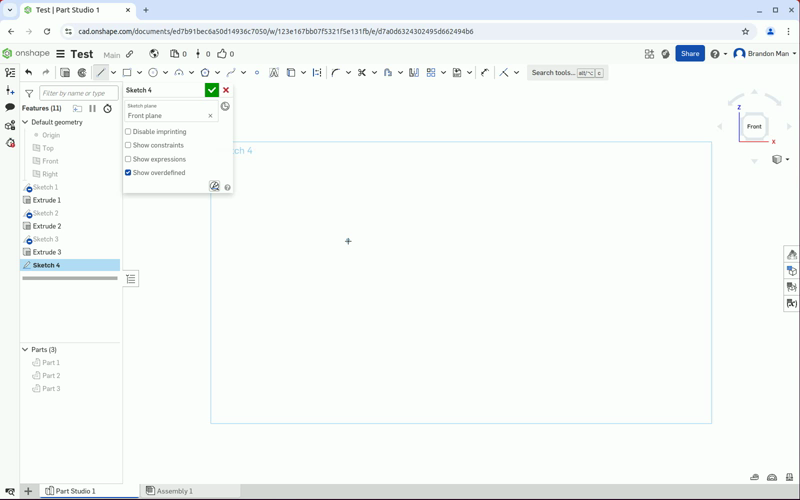
key_down(shift)
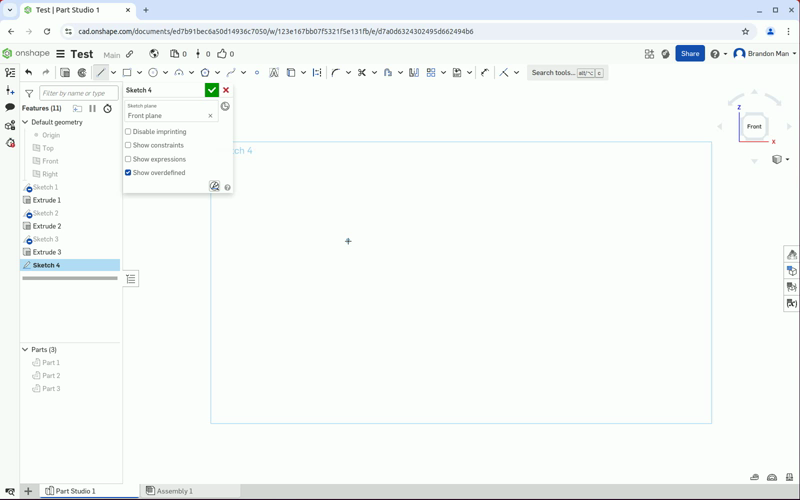
mouse_move(419, 240)
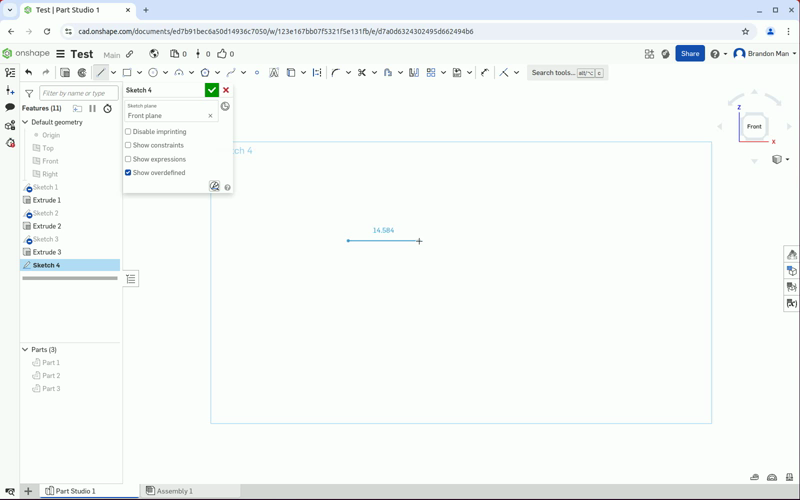
click(419, 240)
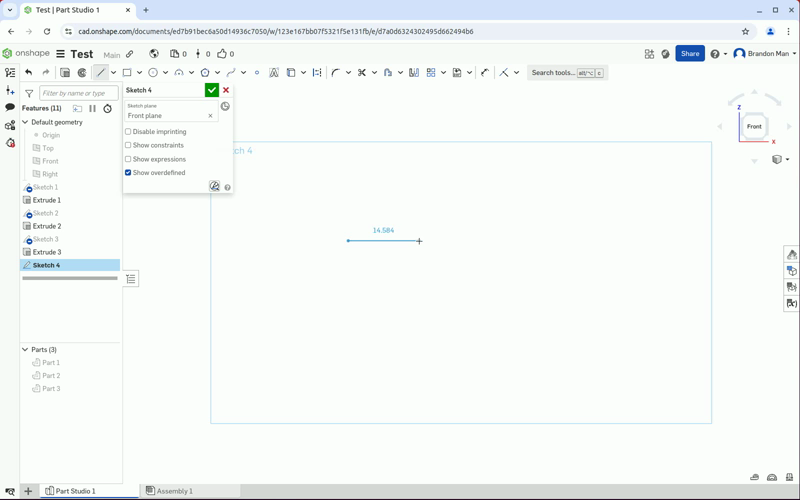
key_up(shift)
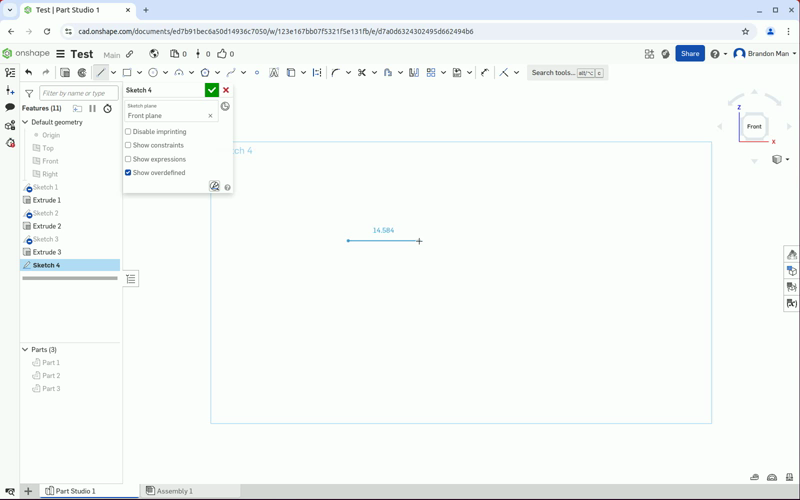
key_down(shift)
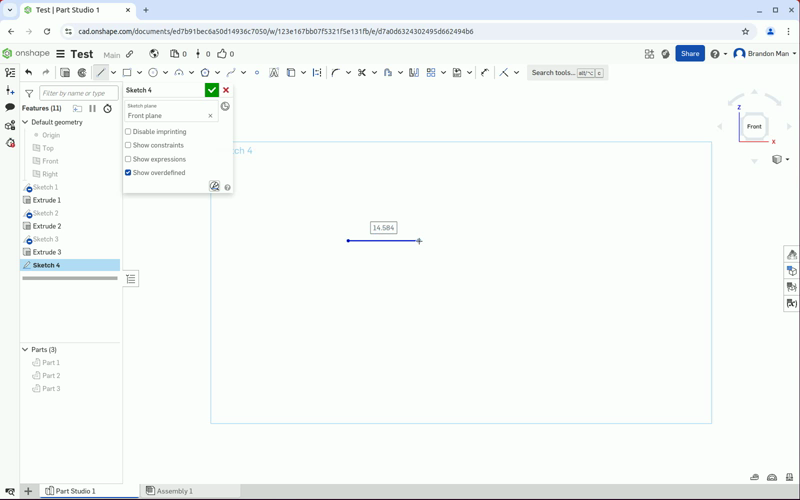
mouse_move(449, 240)
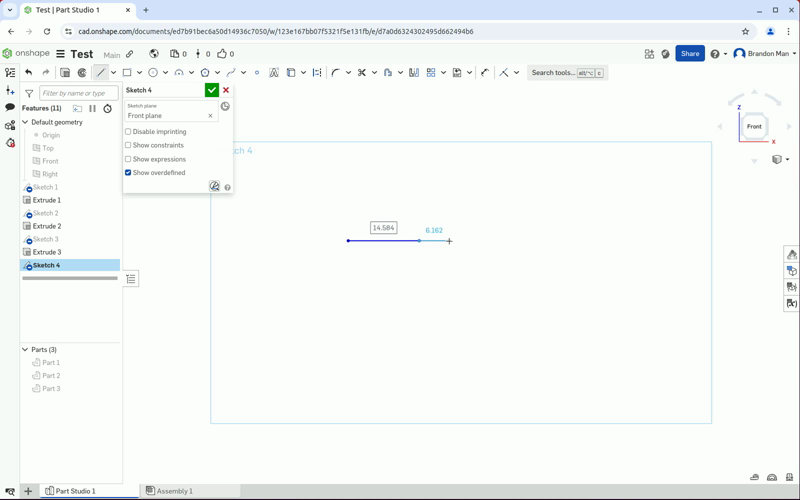
mouse_move(419, 212)
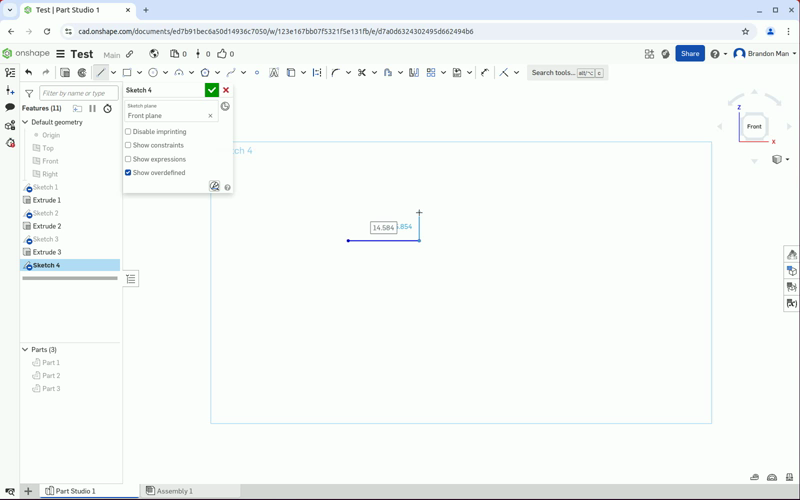
click(419, 212)
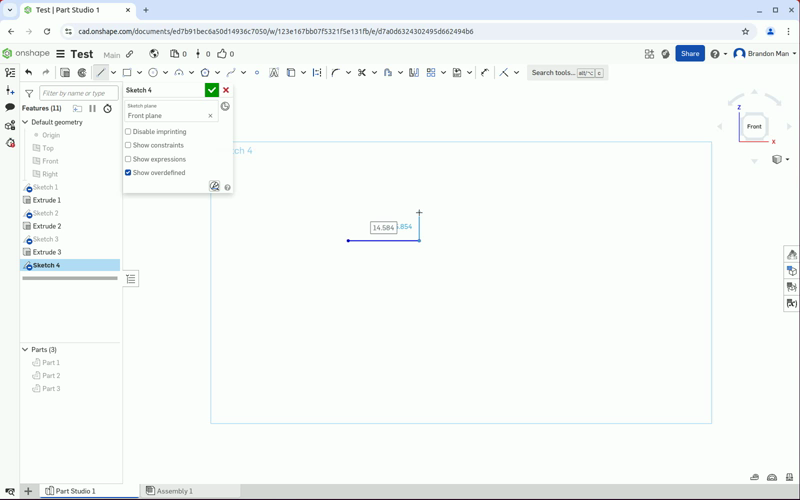
key_up(shift)
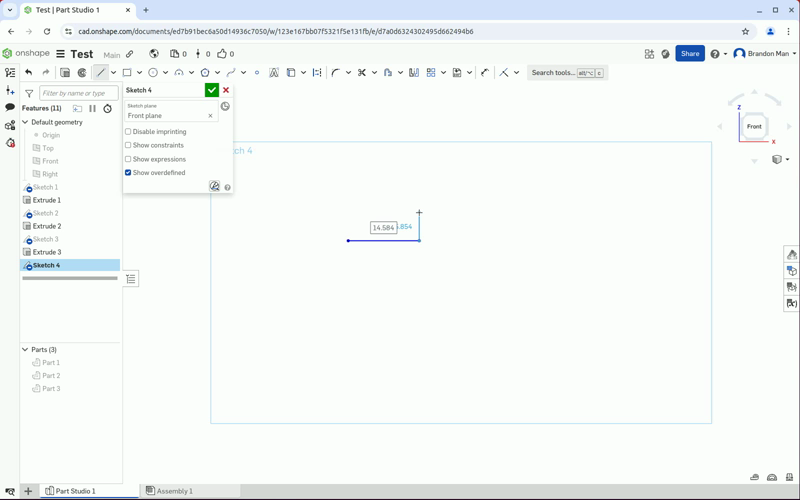
key_down(shift)
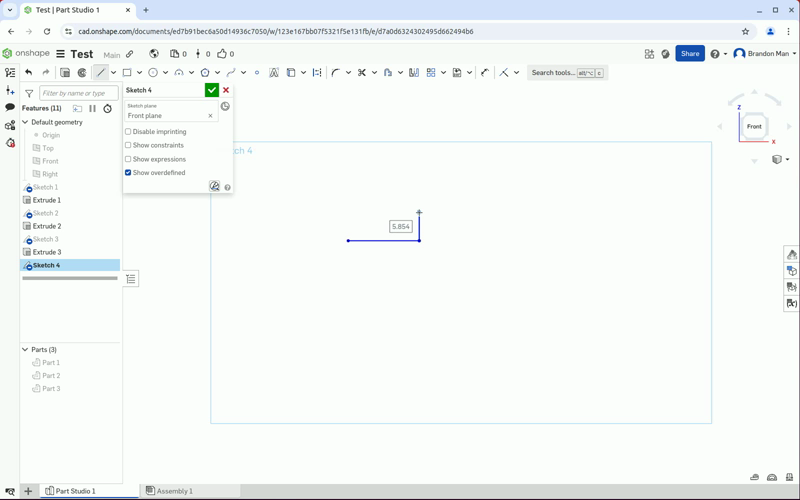
mouse_move(348, 212)
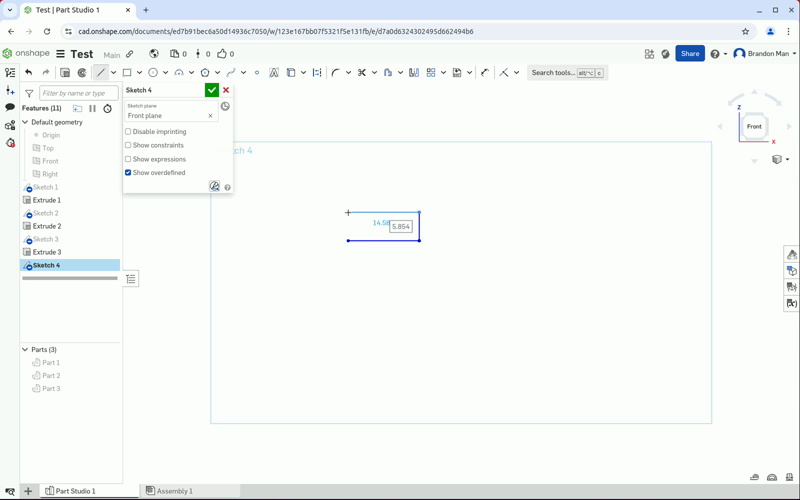
click(348, 212)
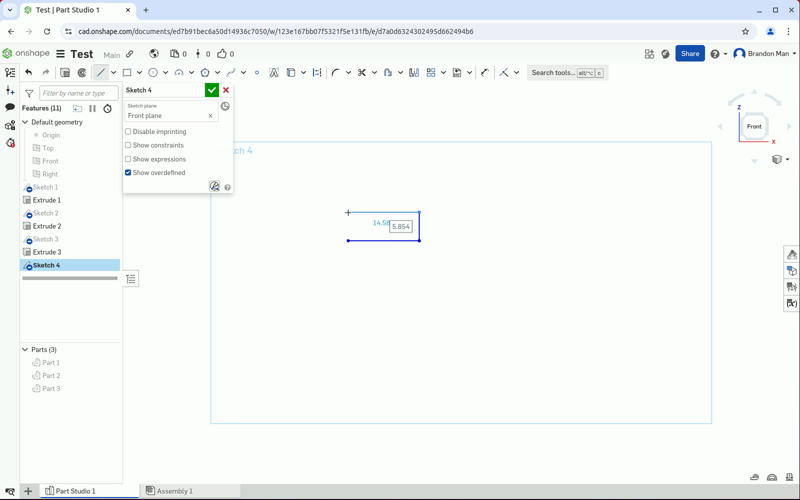
key_up(shift)
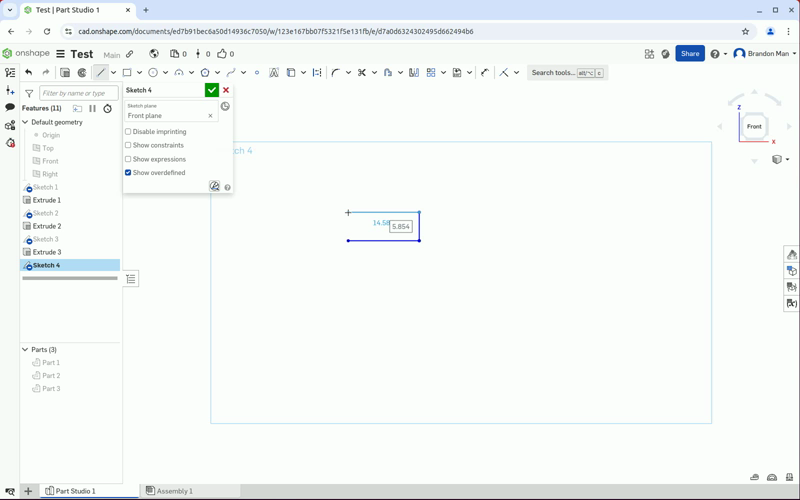
mouse_move(378, 212)
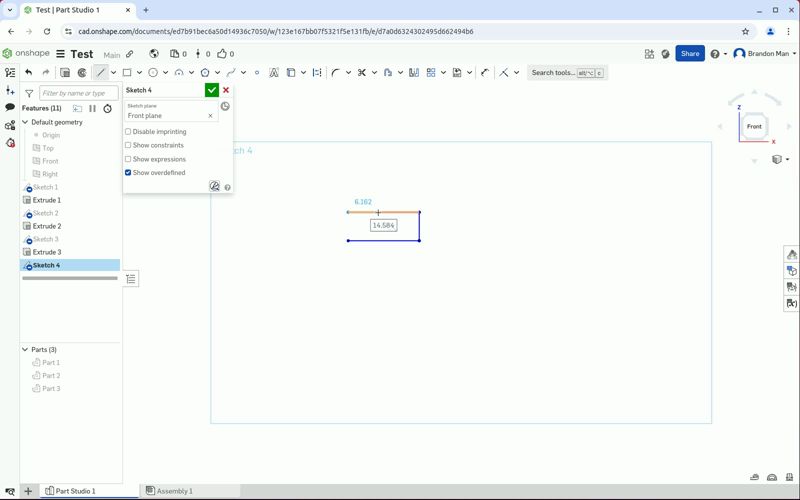
key_down(shift)
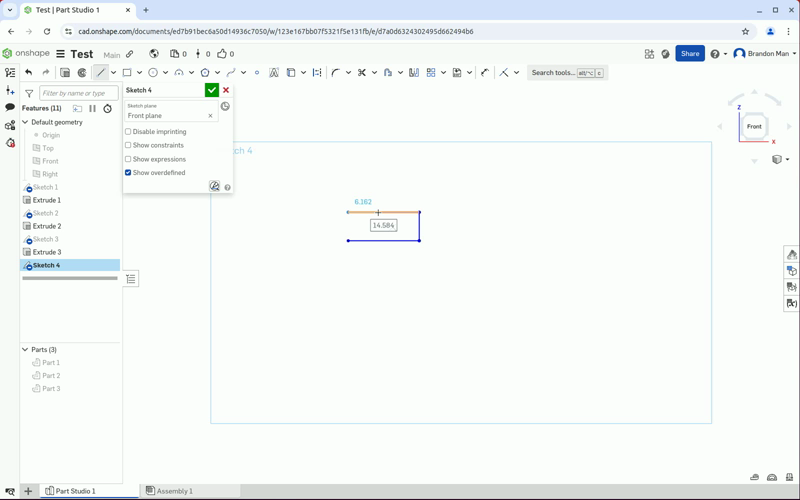
mouse_move(348, 240)
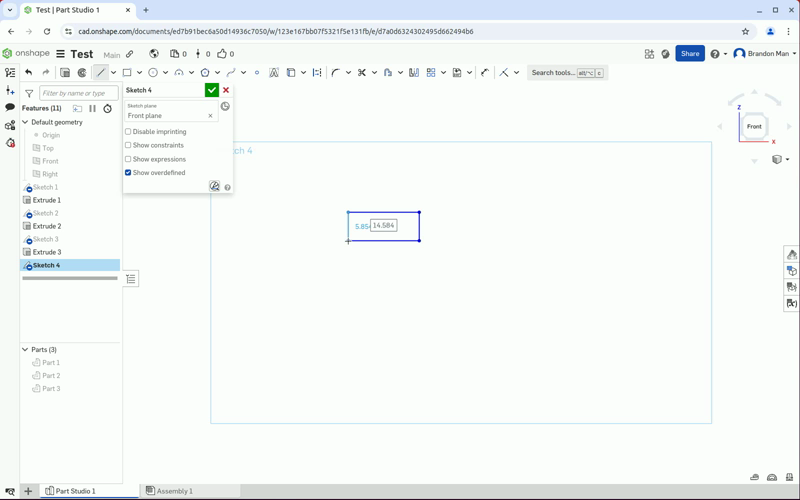
key_up(shift)
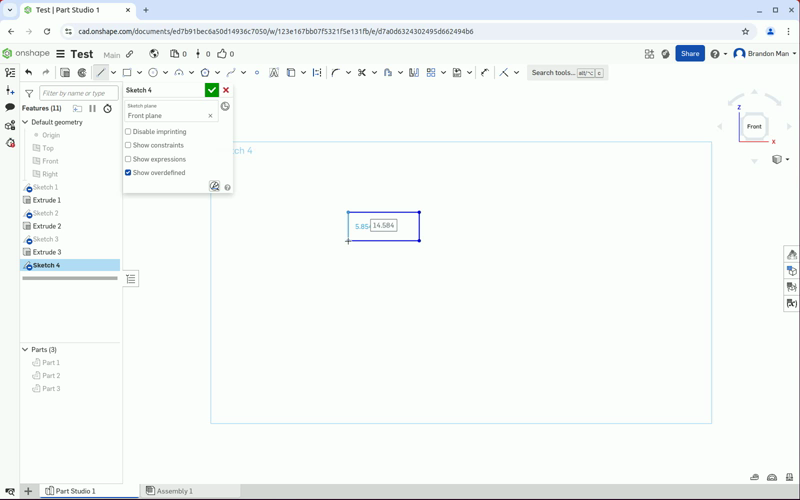
click(348, 240)
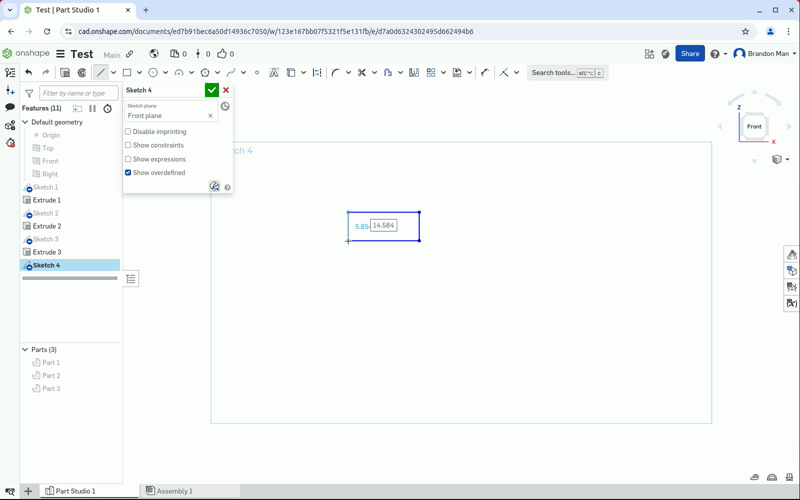
key(esc)
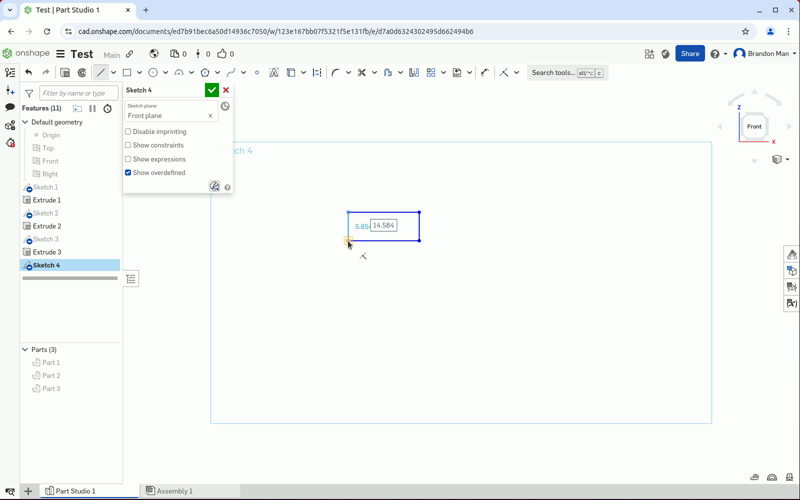
key(c)
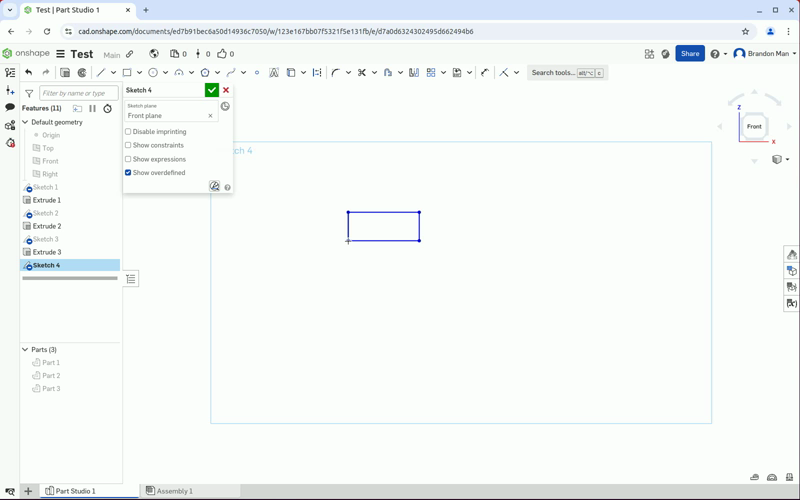
key_down(shift)
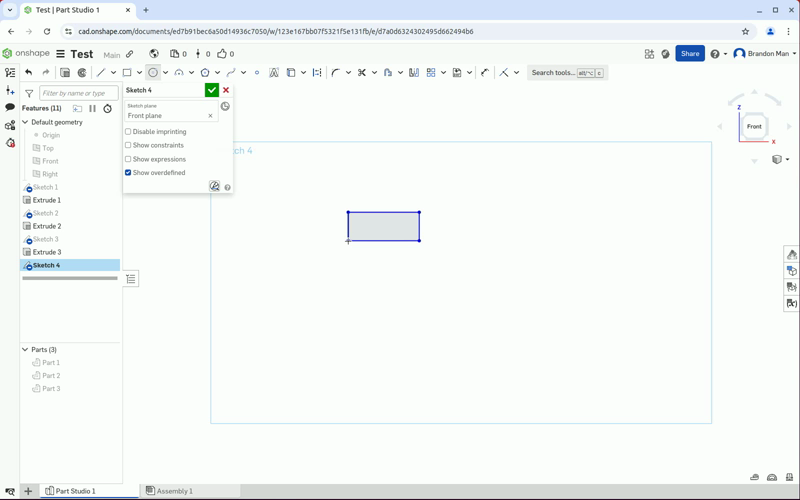
mouse_move(369, 226)
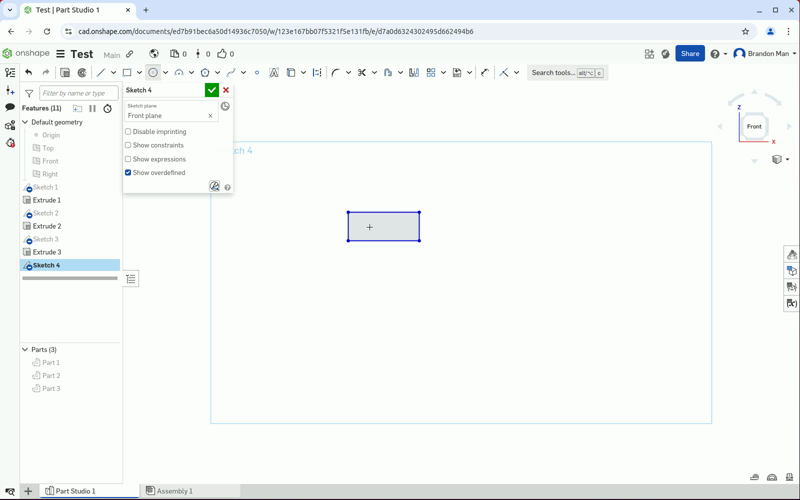
click(369, 226)
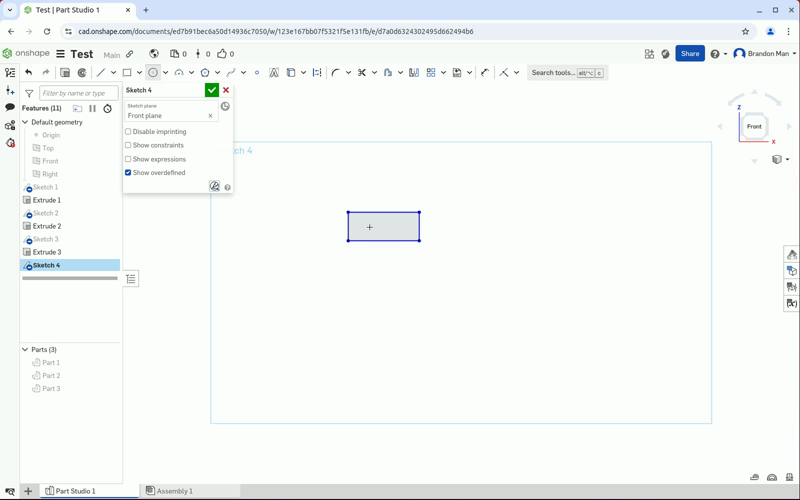
key_up(shift)
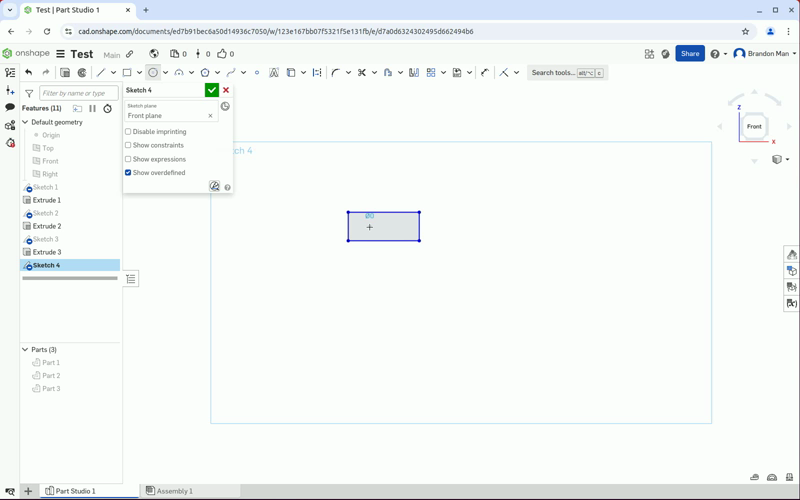
mouse_move(377, 226)
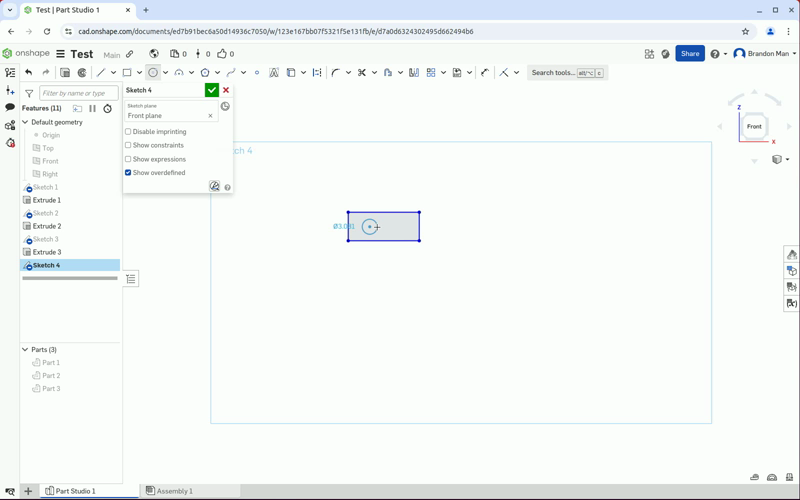
click(377, 226)
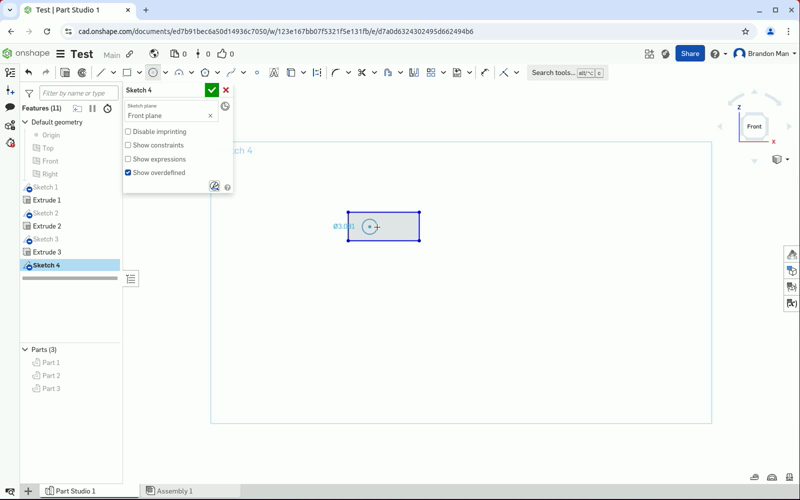
key(esc)
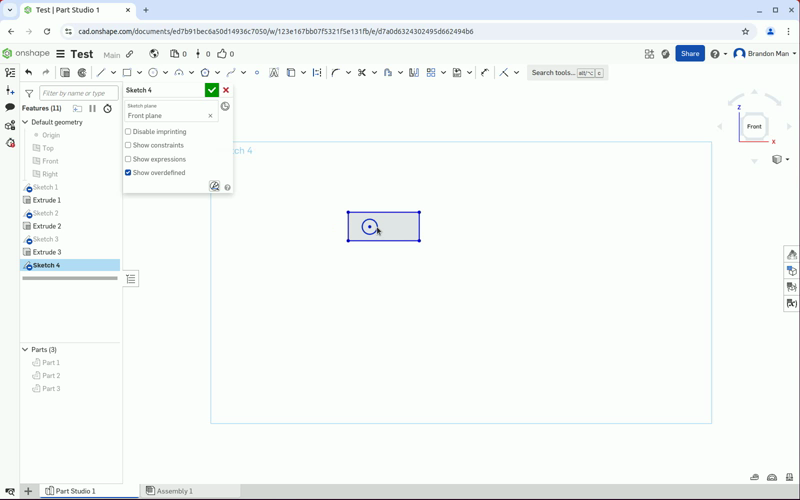
mouse_move(353, 222)
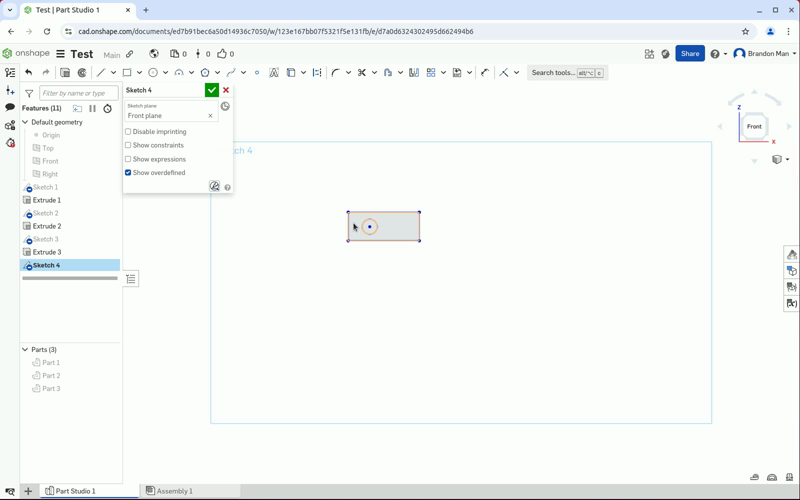
click(353, 222)
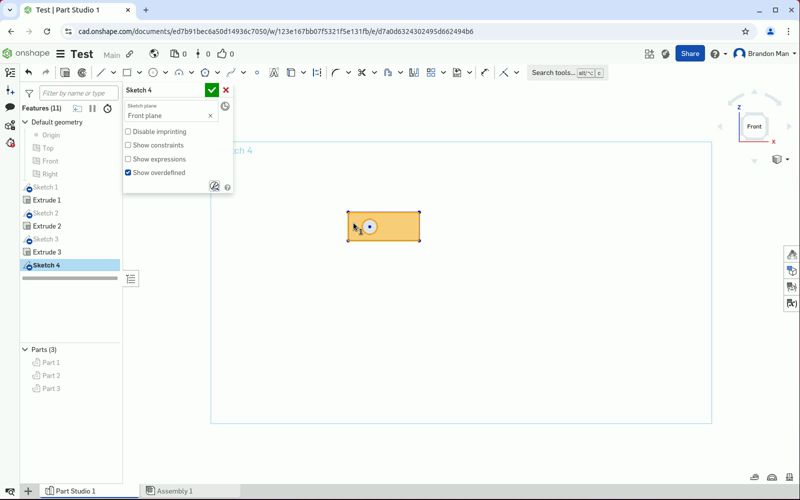
mouse_move(73, 352)
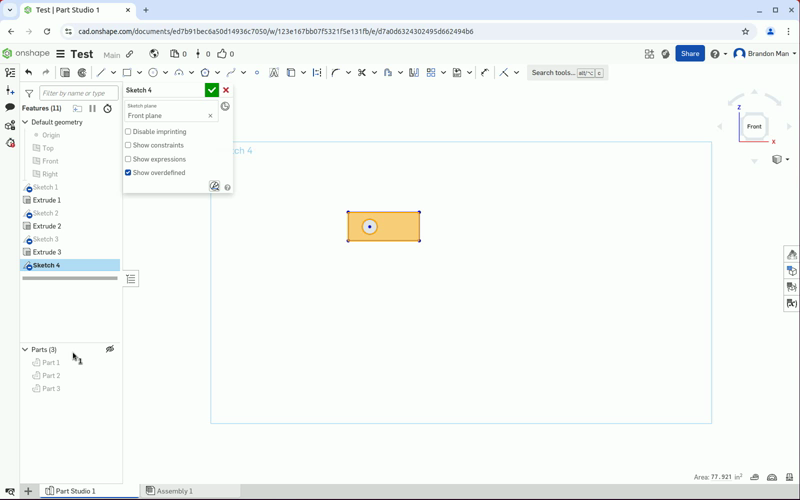
key(shift+y)
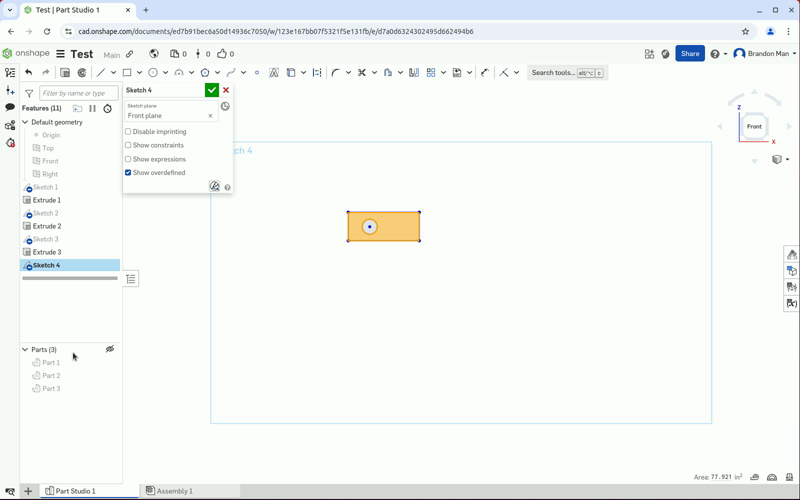
key(shift+e)
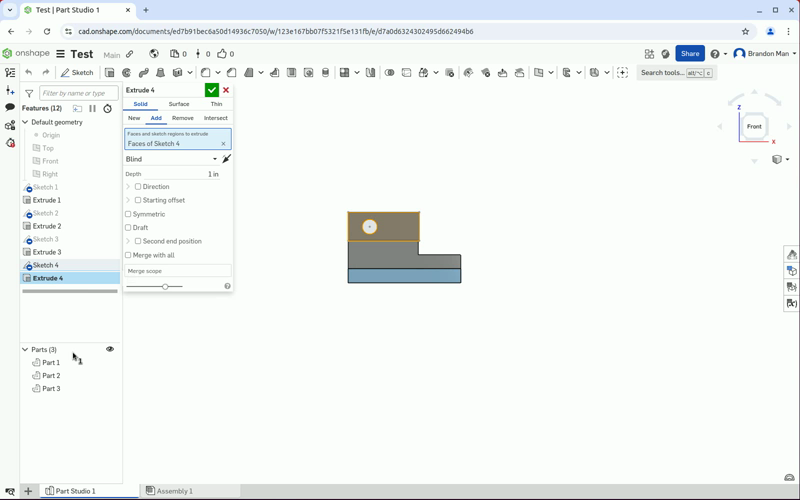
mouse_move(143, 106)
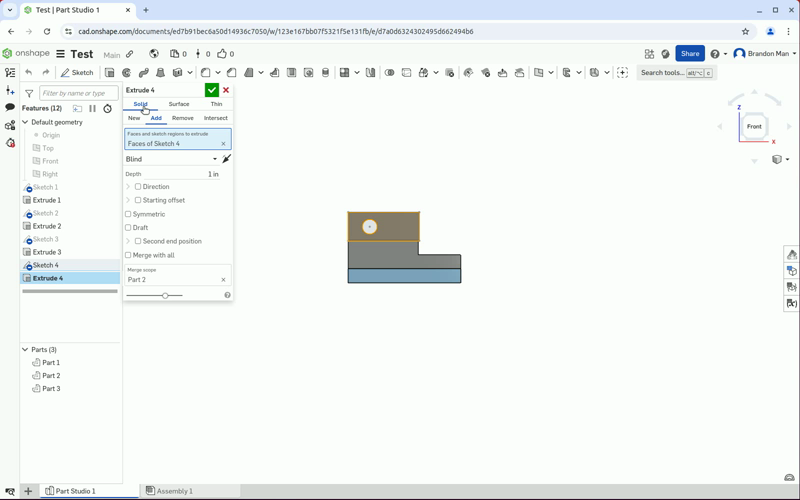
click(143, 106)
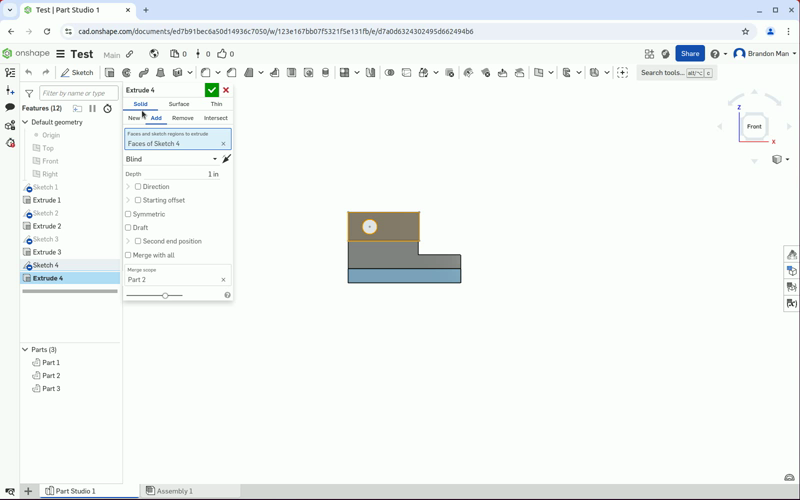
mouse_move(137, 120)
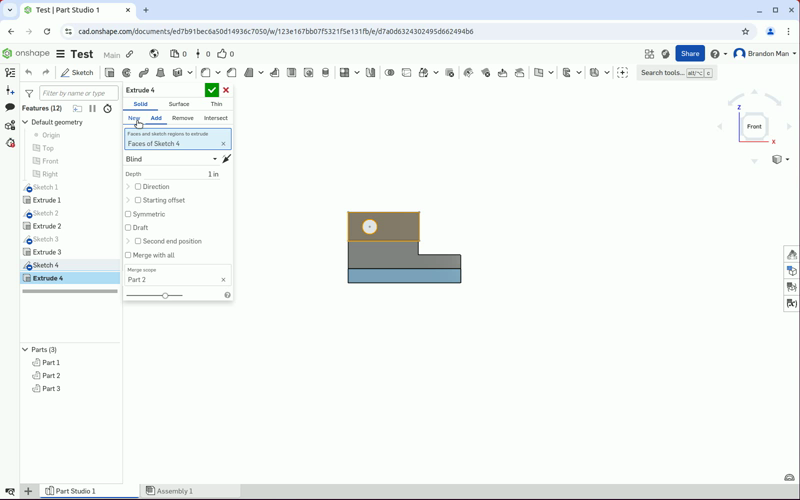
click(137, 120)
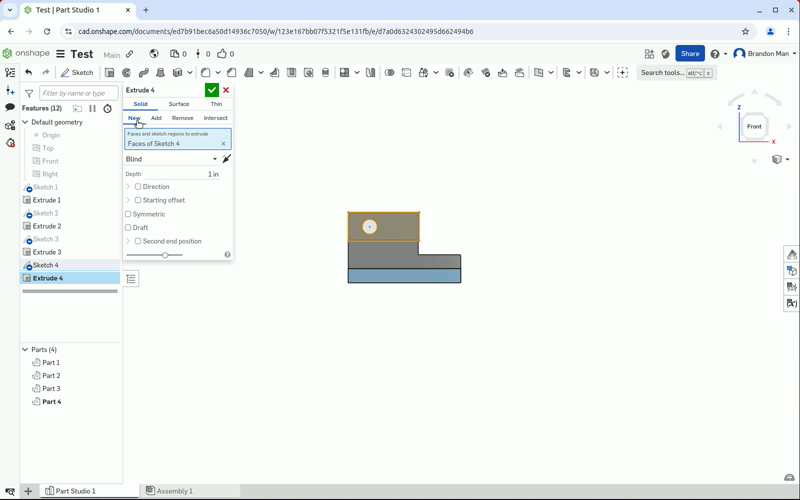
key(tab, 4)
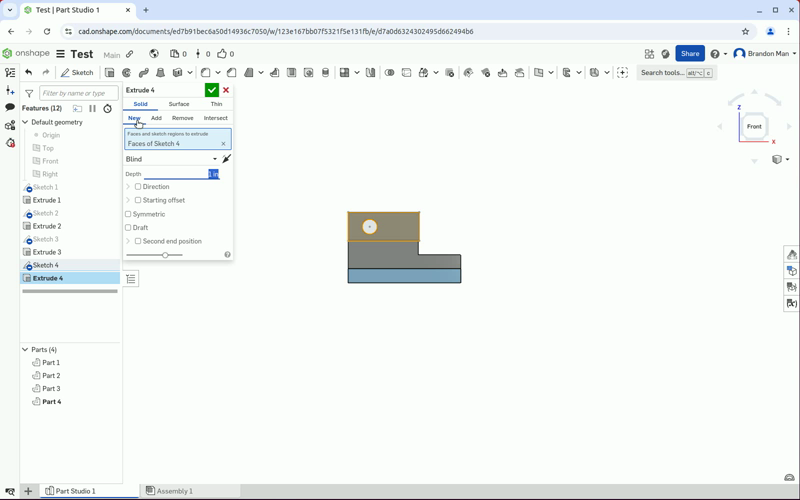
text(-8.666)
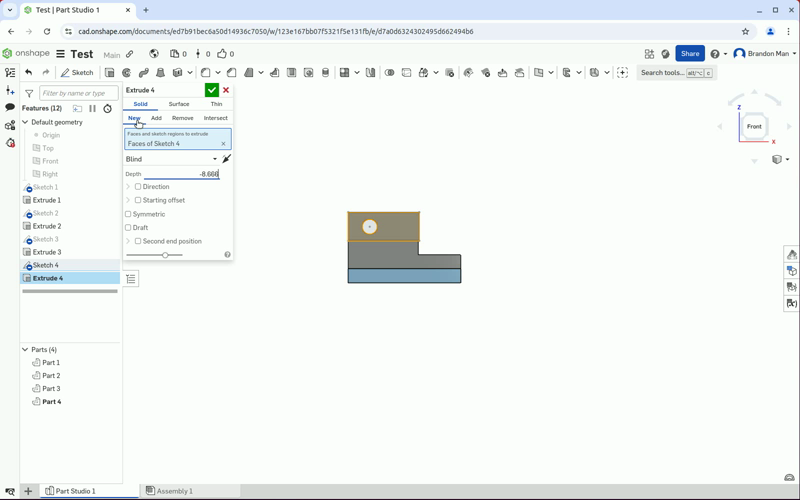
key(enter)
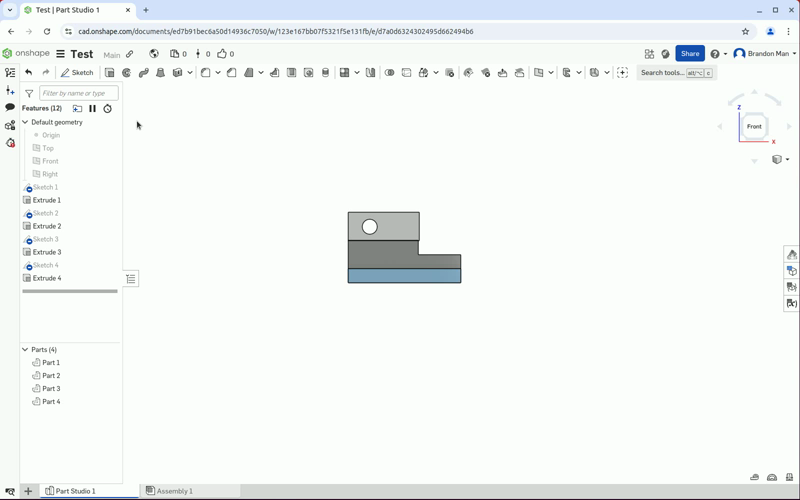
key(shift+h)
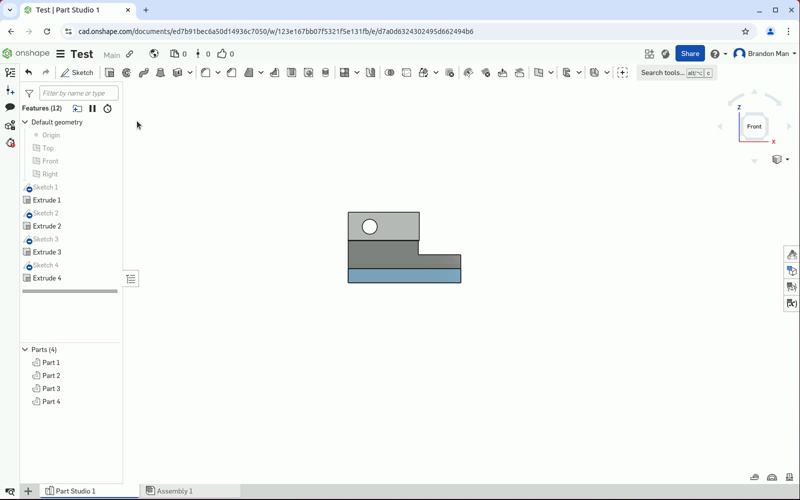
key(shift+h)
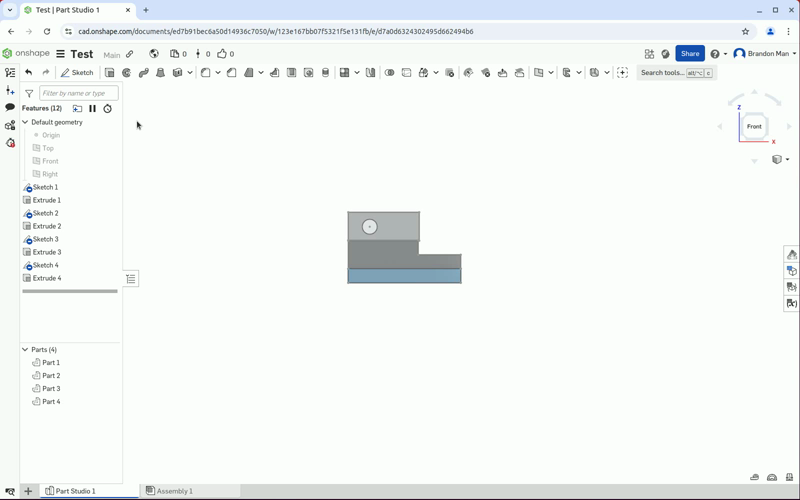
key(shift+7)
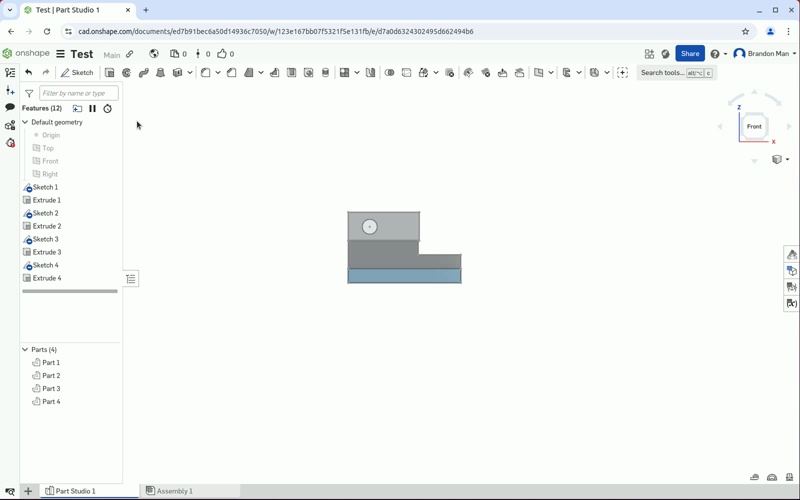
key(left, 2)
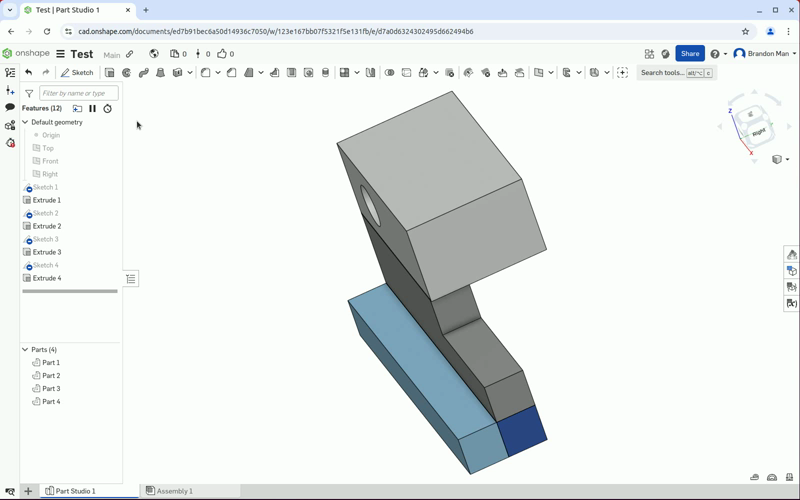
key(down, 2)
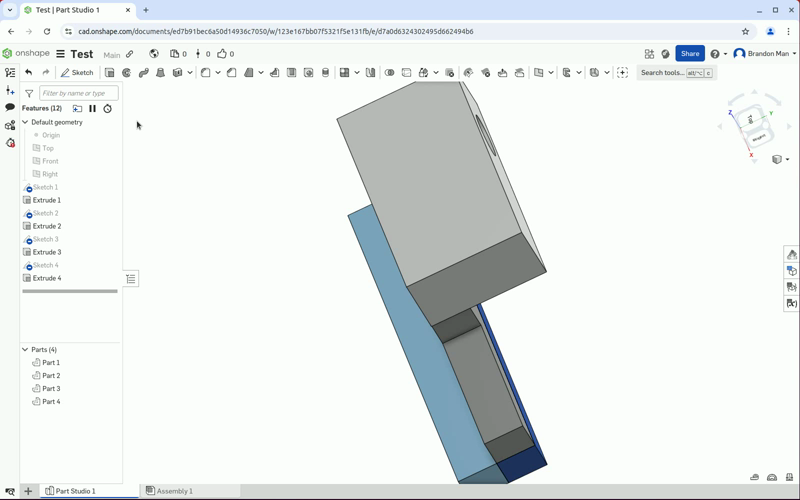
key(up, 2)
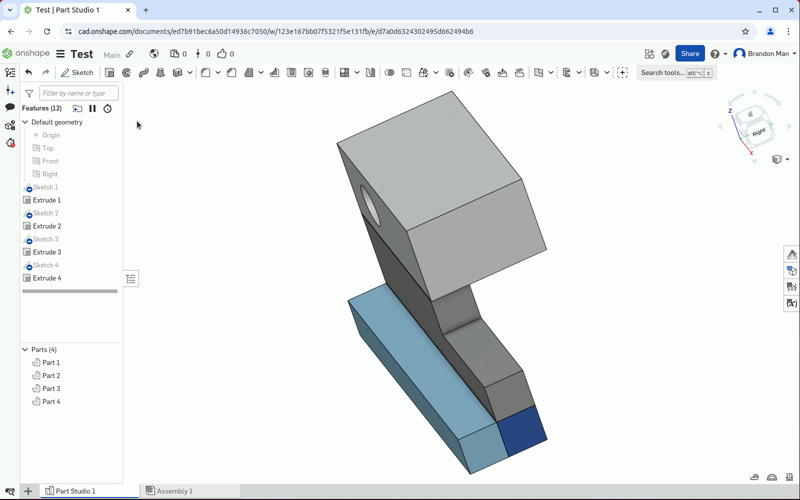
key(right, 2)
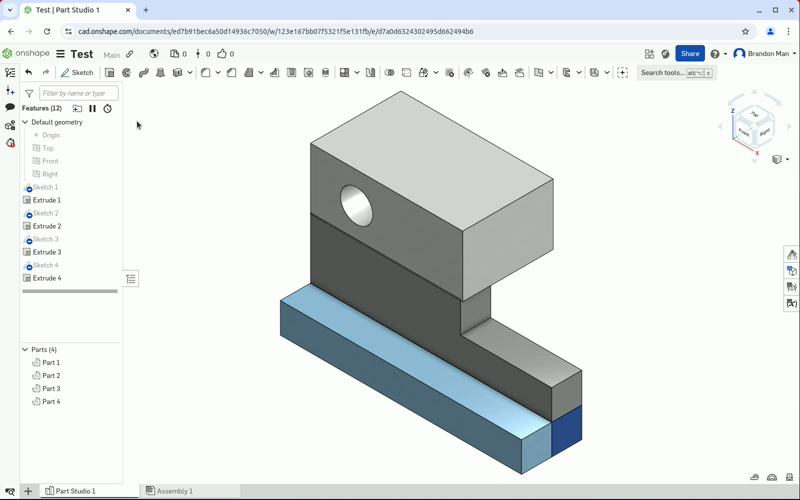
mouse_move(73, 189)
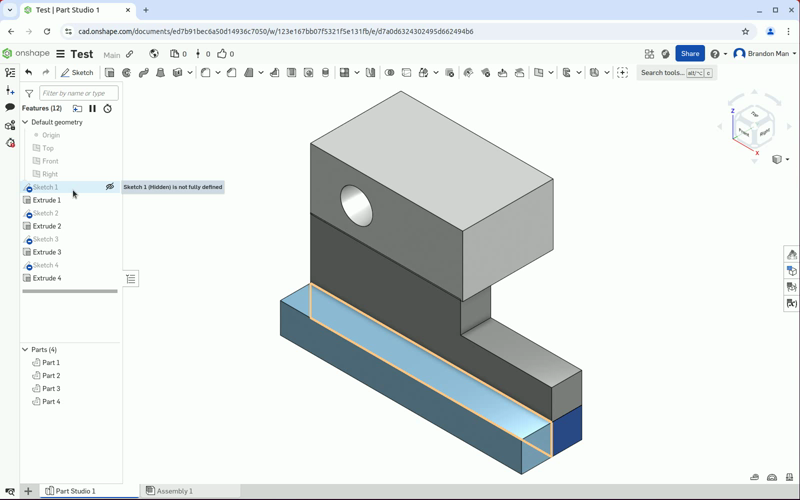
click(73, 189)